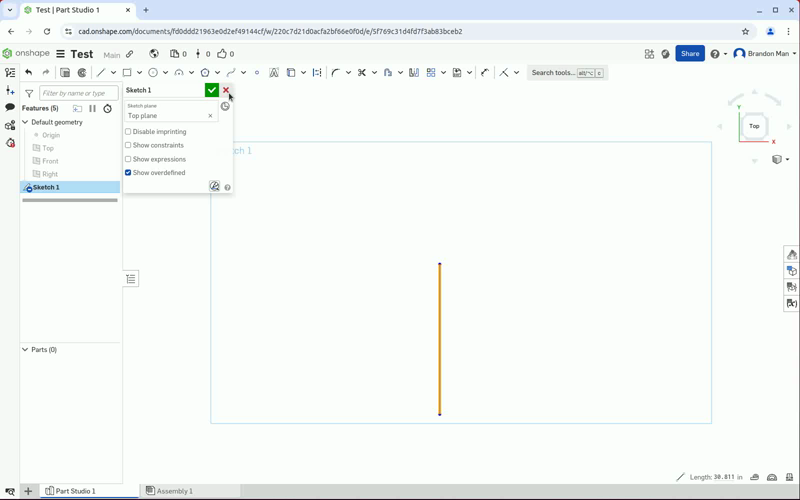
key(shift+h)
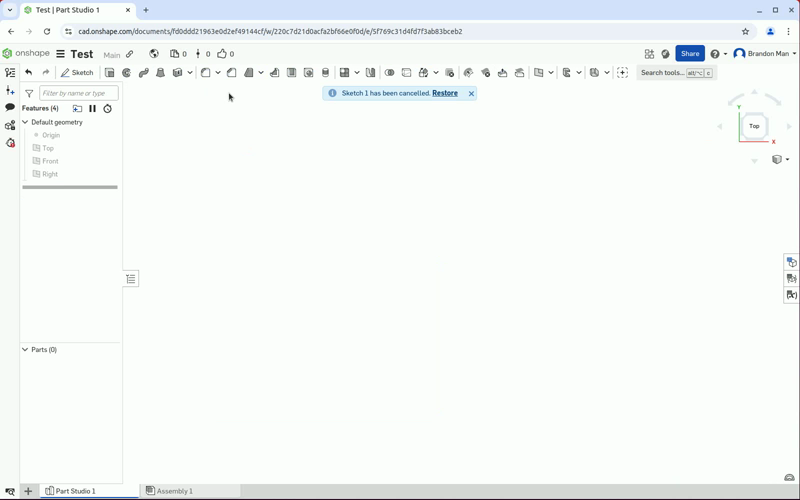
key(shift+s)
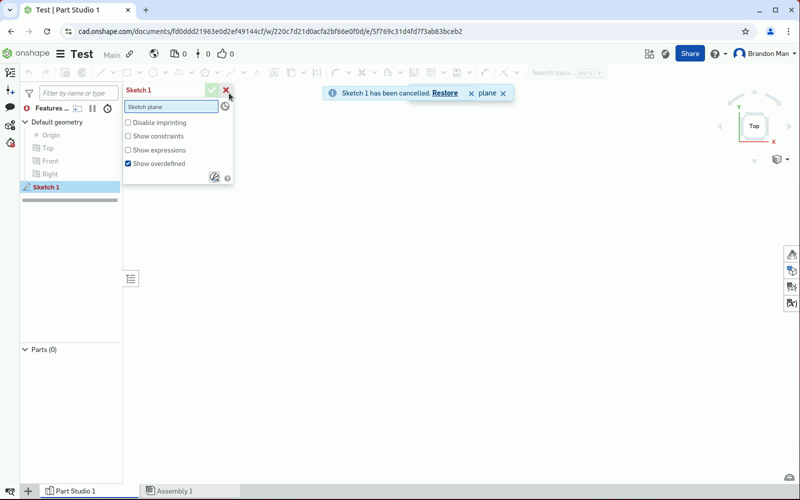
mouse_move(73, 150)
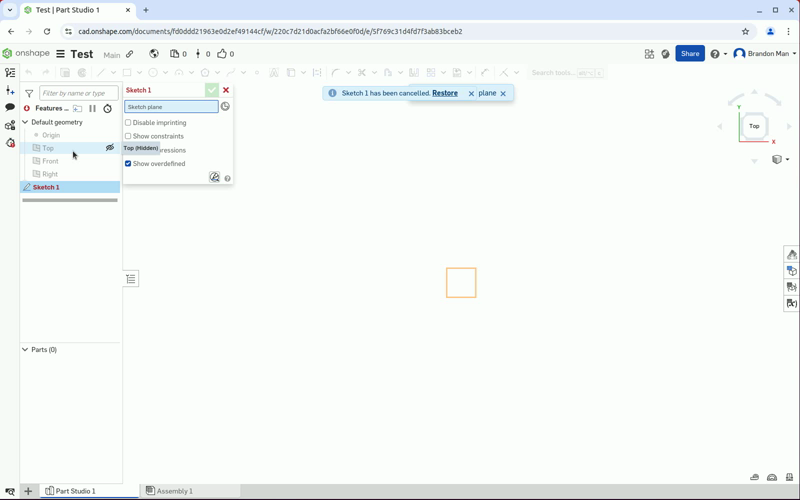
click(73, 150)
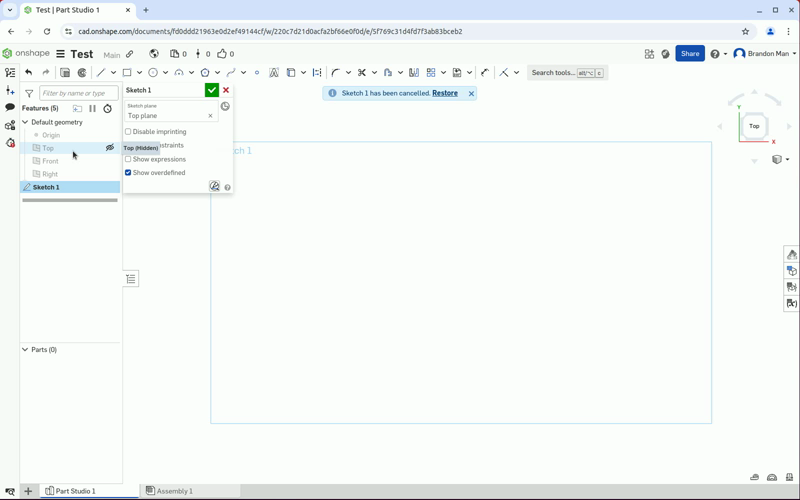
mouse_move(73, 352)
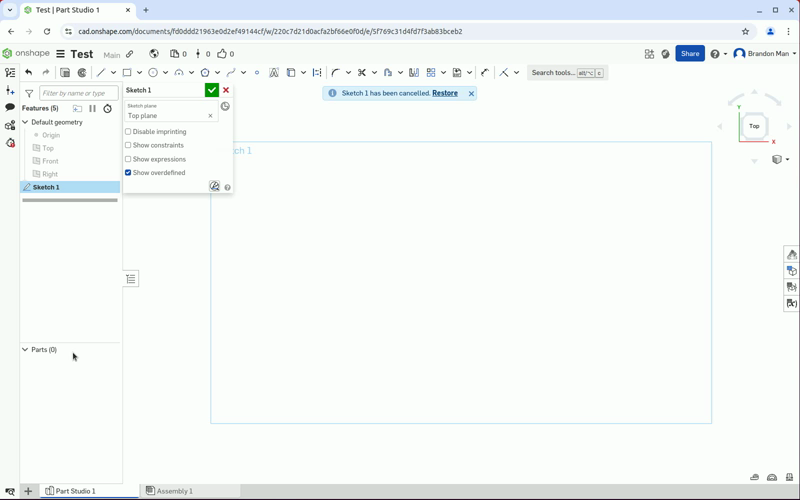
key(y)
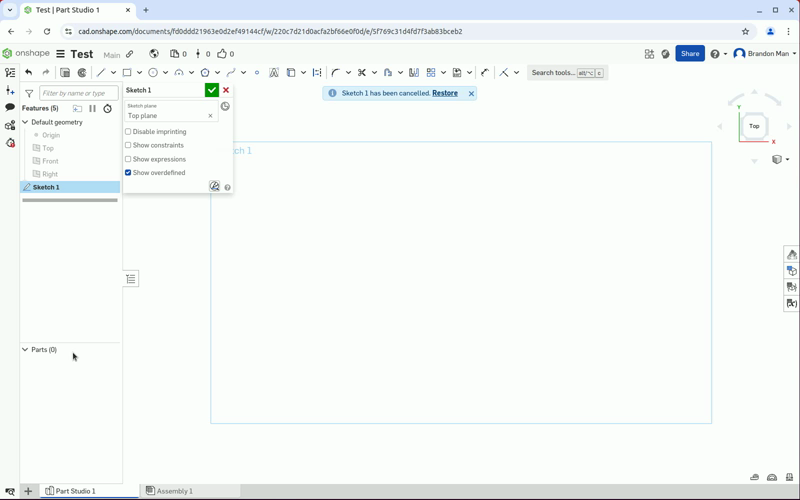
key(l)
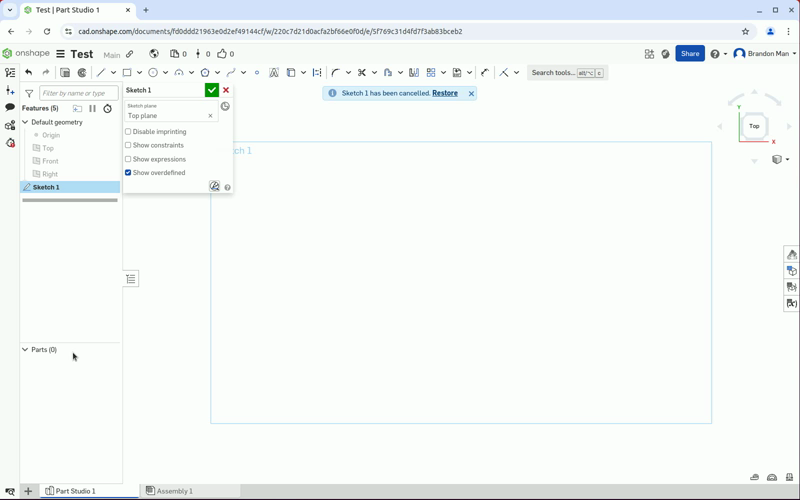
key_down(shift)
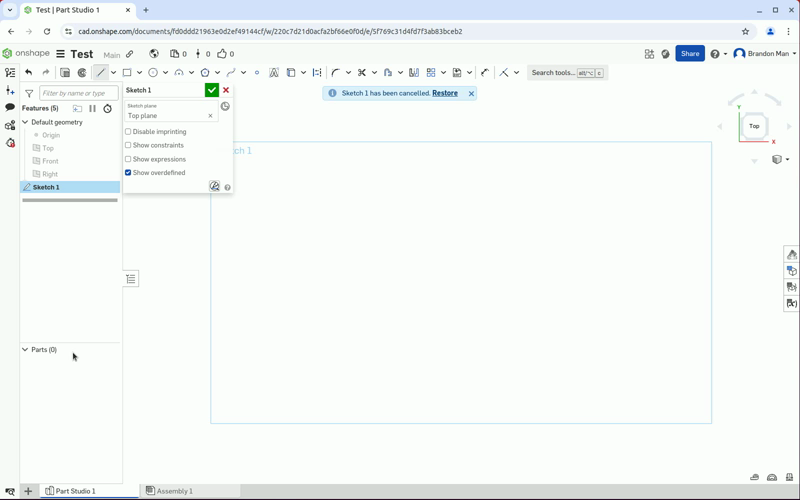
mouse_move(348, 342)
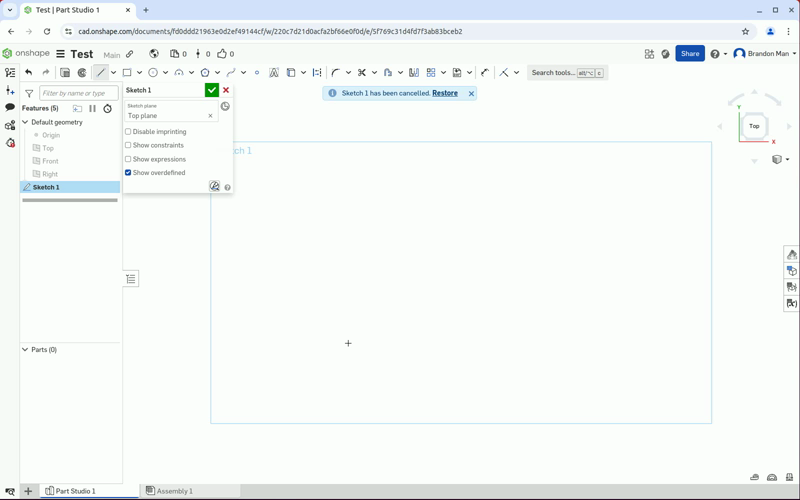
click(348, 342)
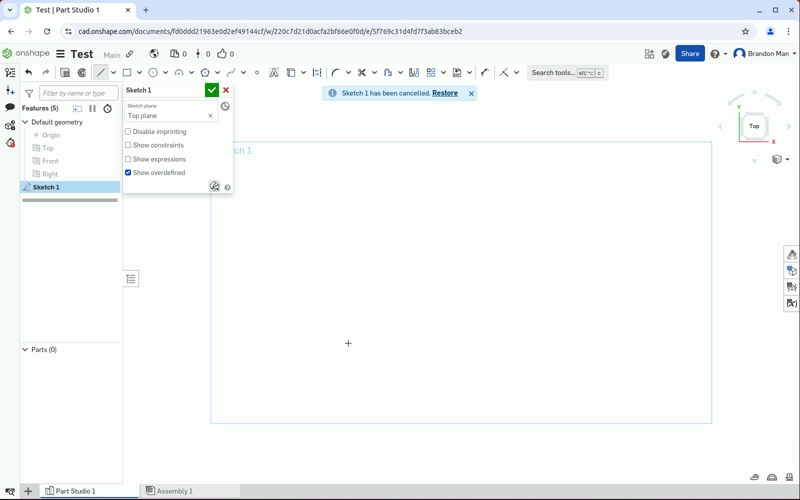
key_up(shift)
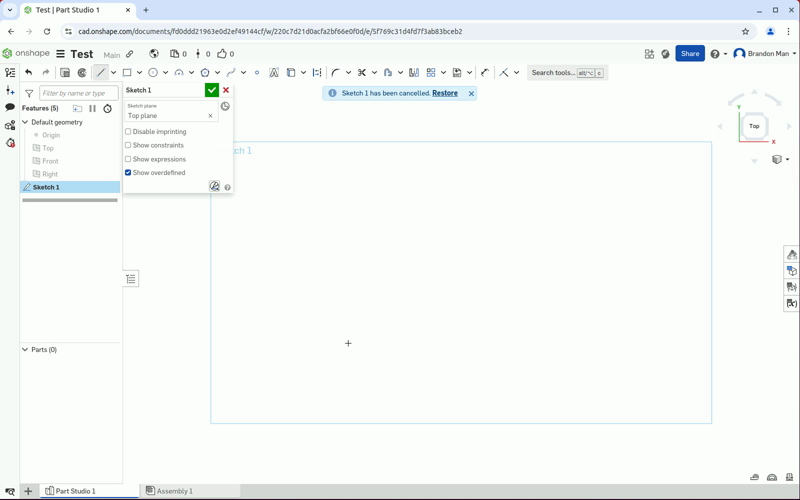
key_down(shift)
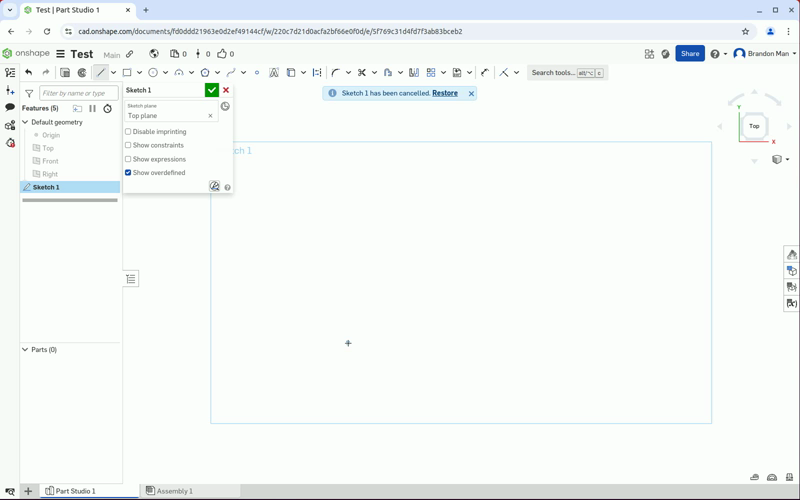
mouse_move(572, 342)
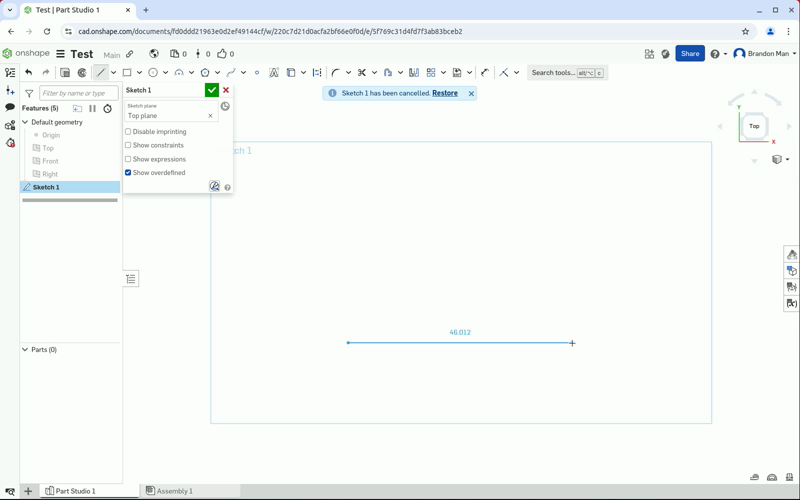
click(572, 342)
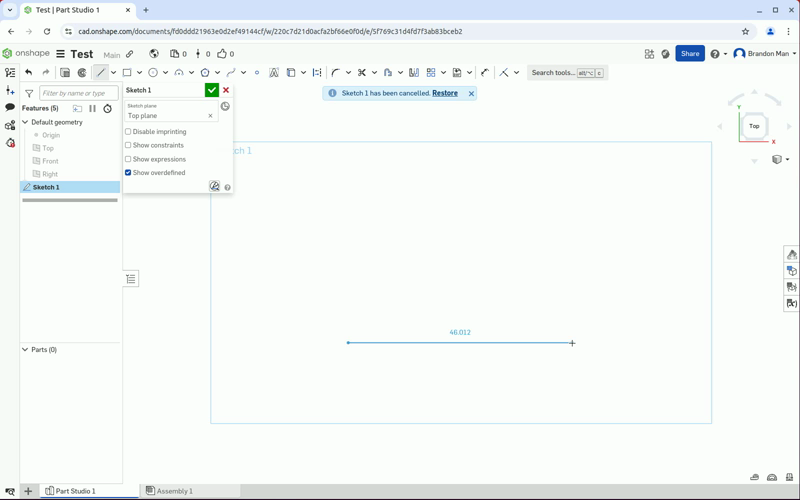
key_up(shift)
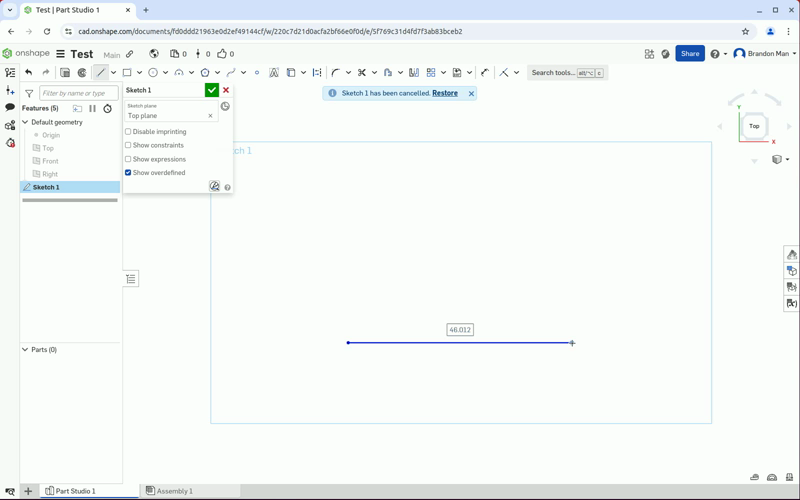
key_down(shift)
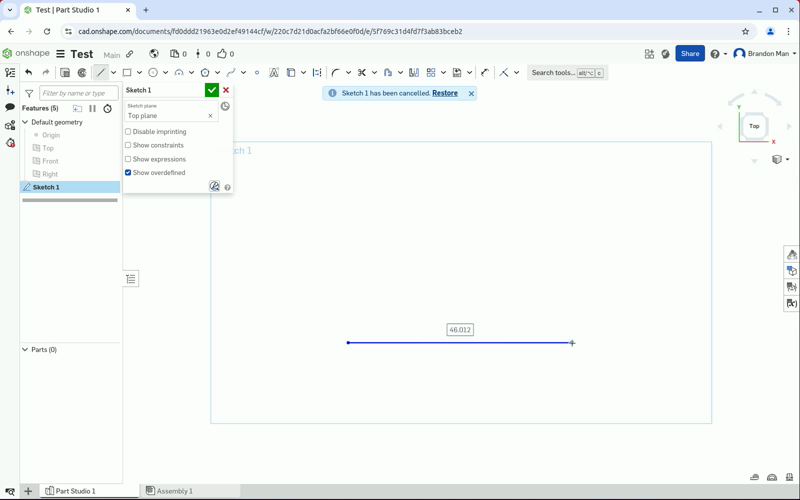
mouse_move(572, 222)
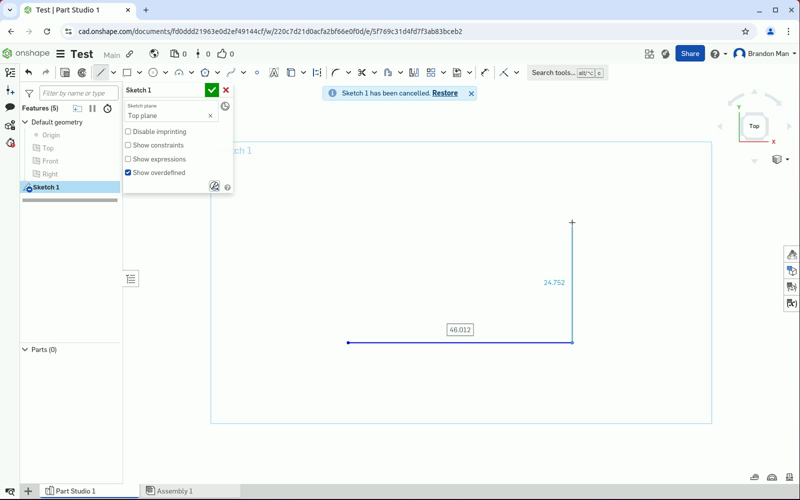
click(572, 222)
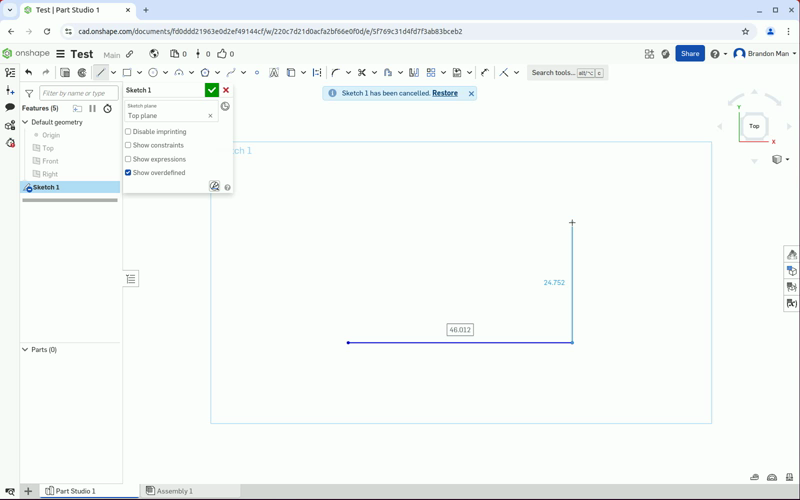
key_up(shift)
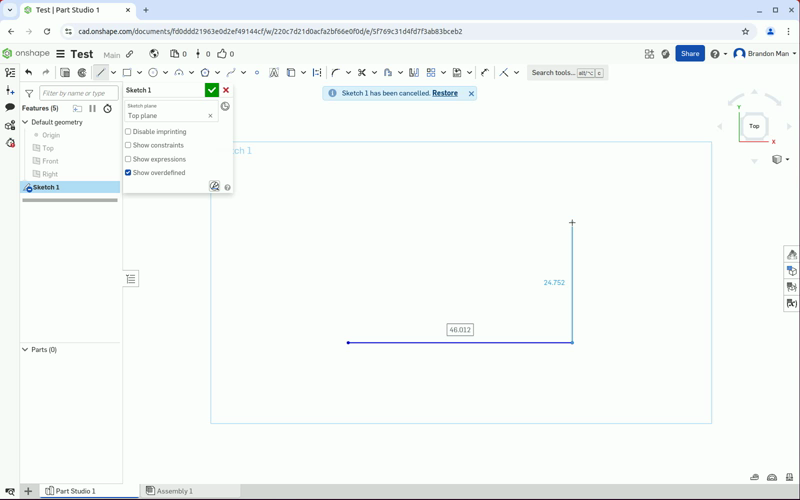
key_down(shift)
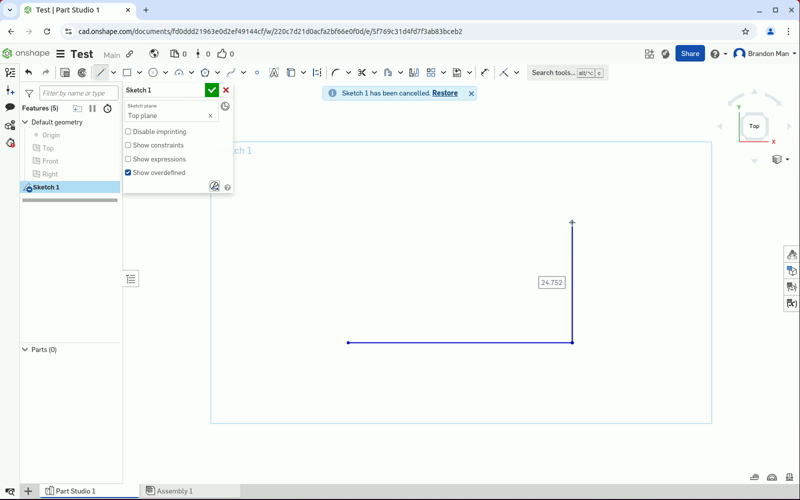
mouse_move(348, 222)
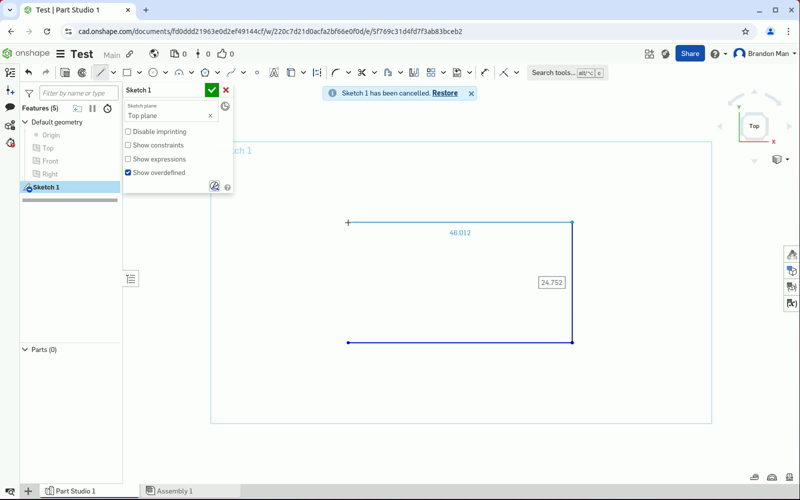
click(348, 222)
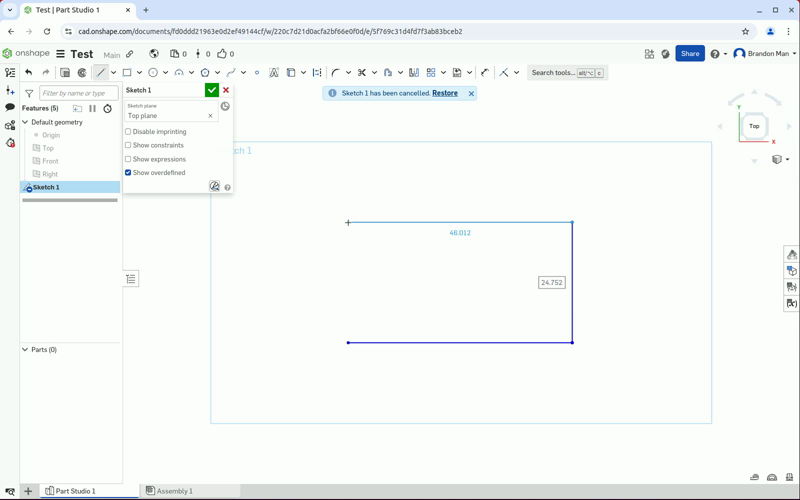
key_up(shift)
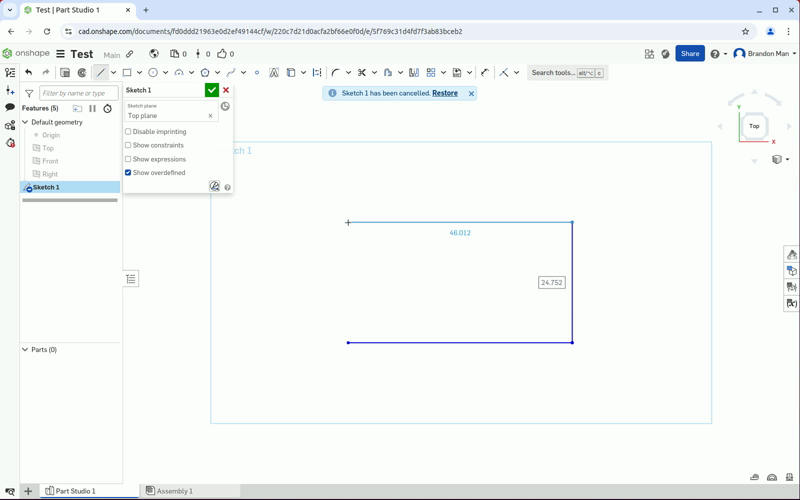
key_down(shift)
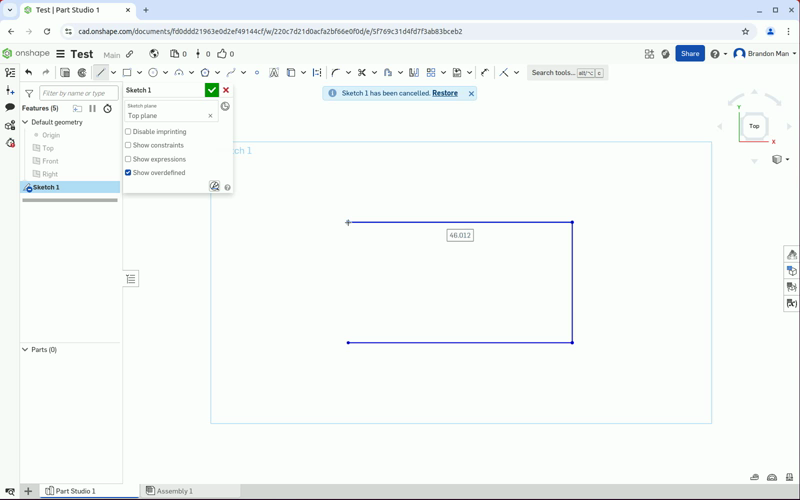
mouse_move(348, 342)
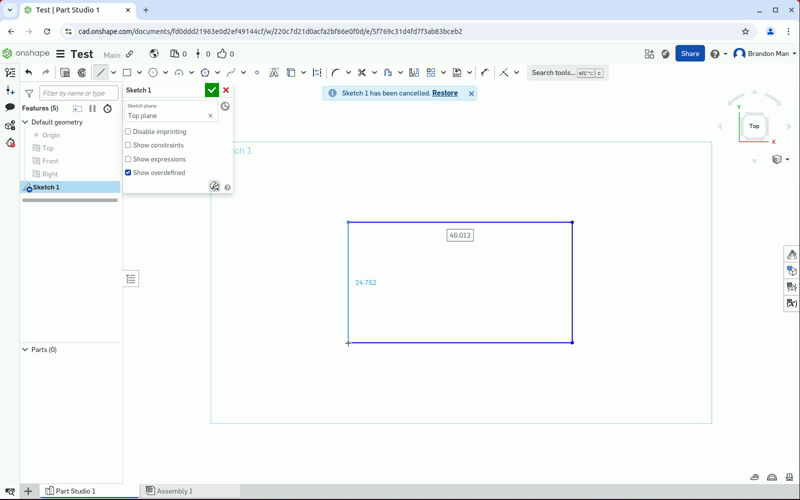
key_up(shift)
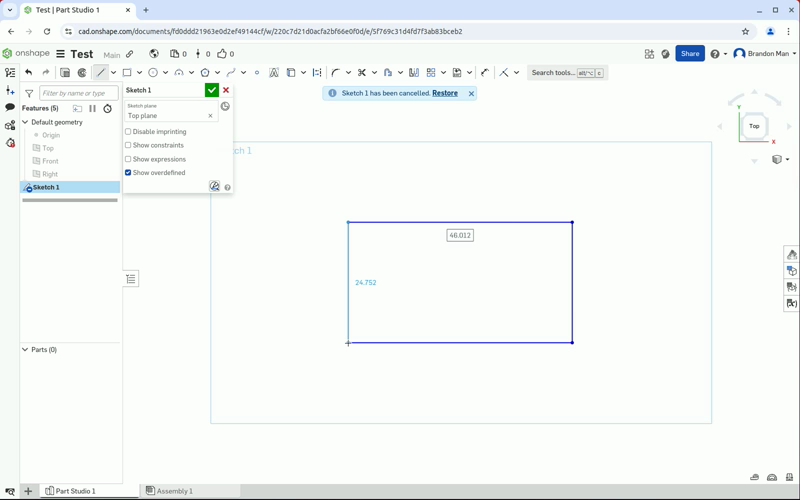
click(348, 342)
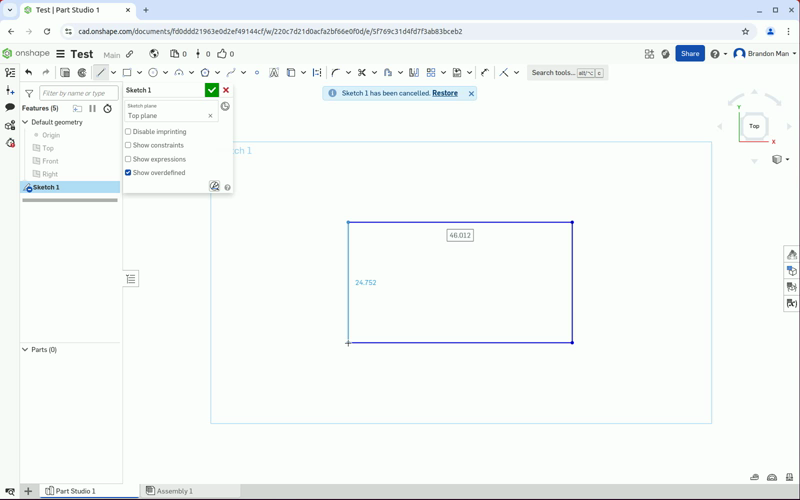
key(esc)
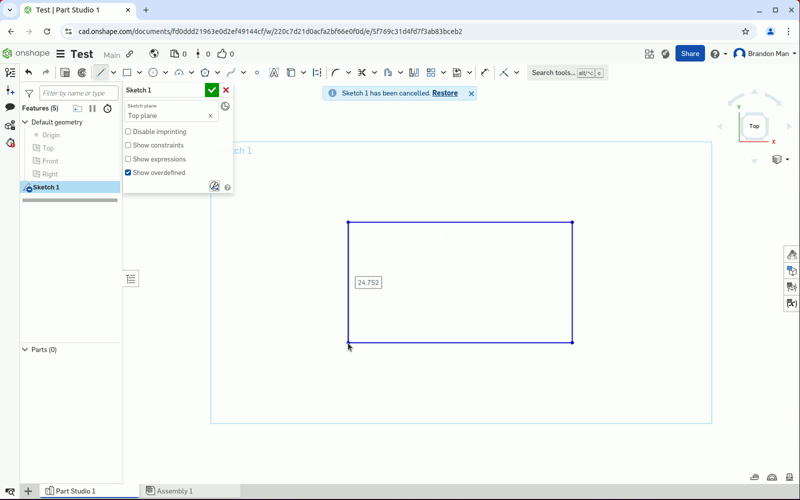
mouse_move(391, 303)
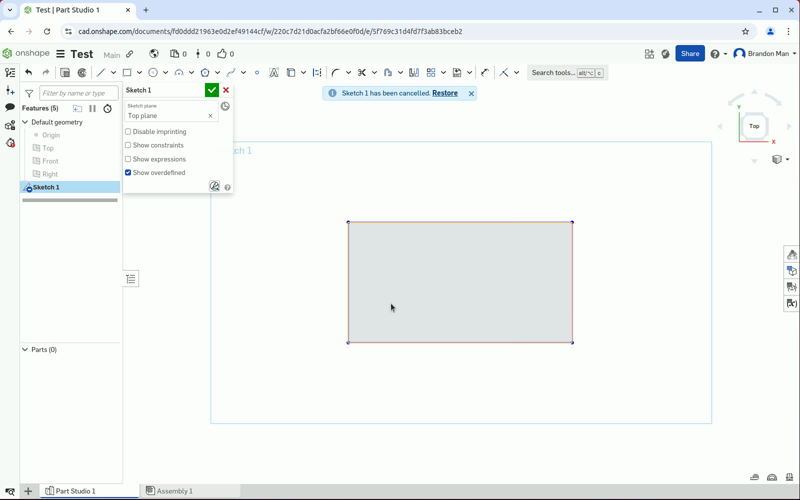
click(391, 303)
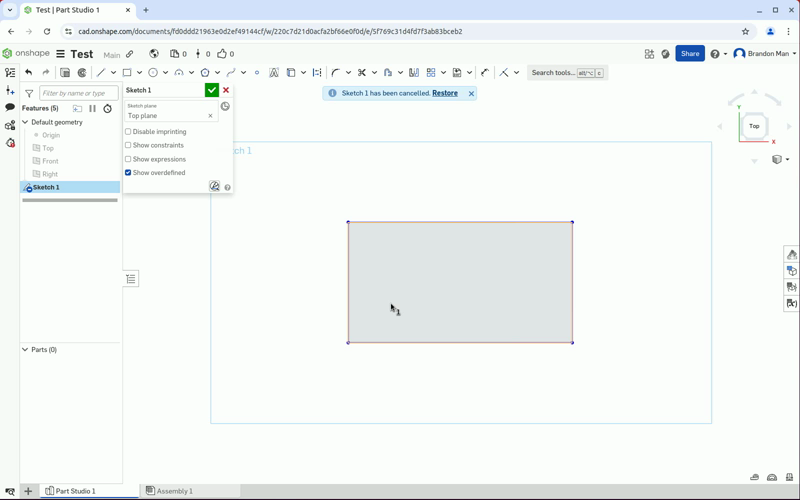
mouse_move(73, 352)
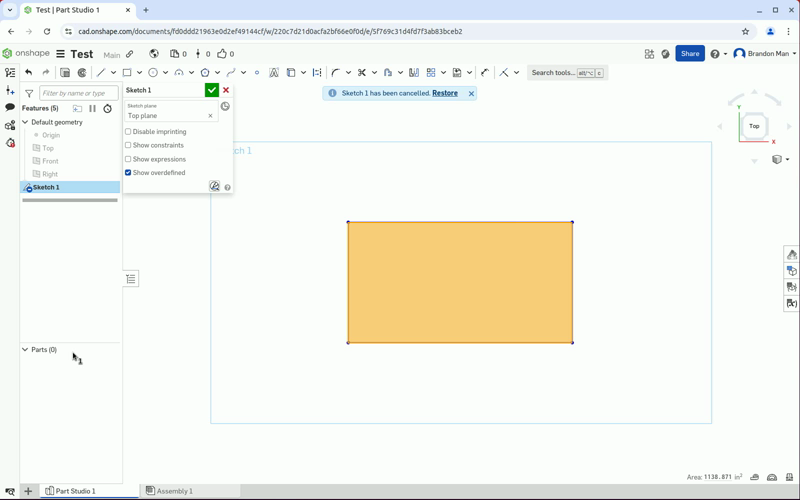
key(shift+y)
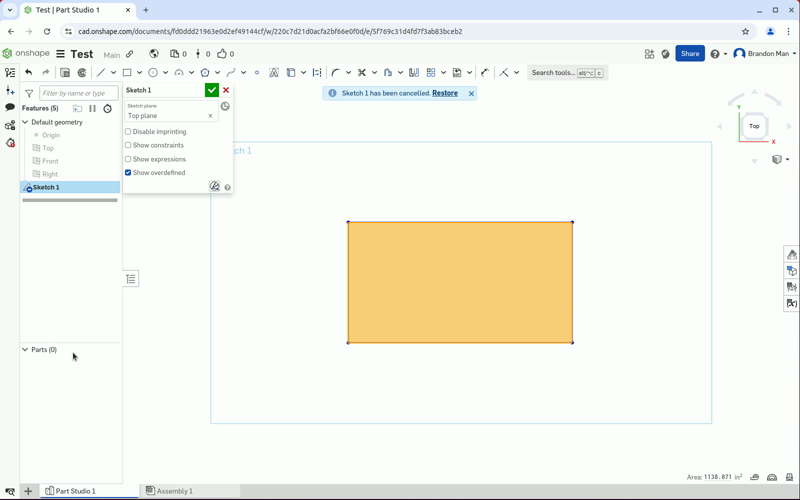
key(shift+e)
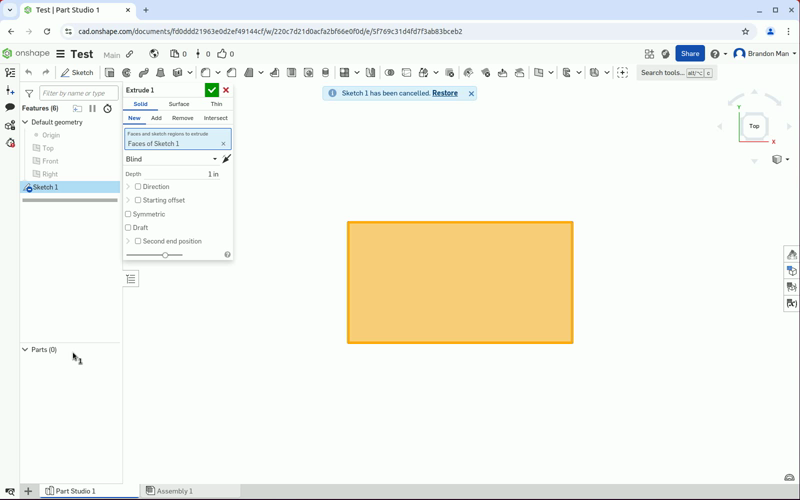
mouse_move(143, 106)
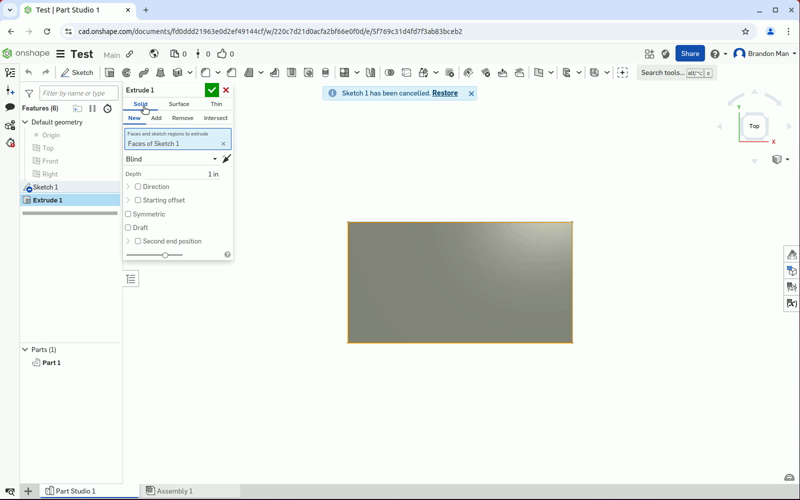
click(143, 106)
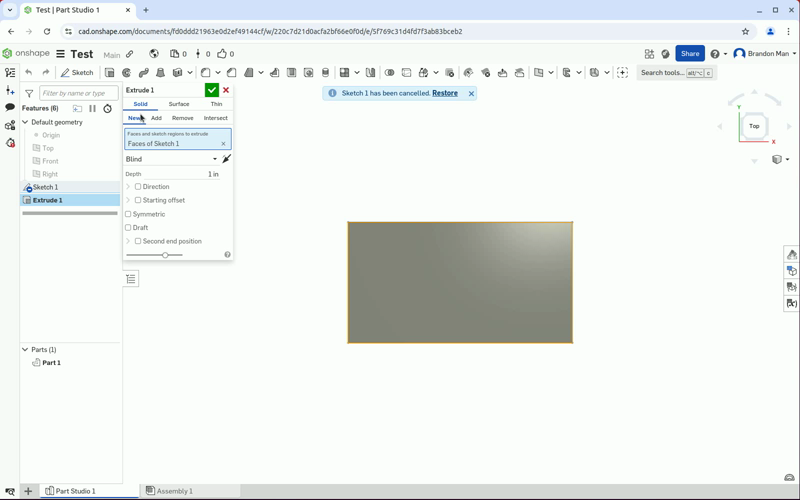
mouse_move(137, 120)
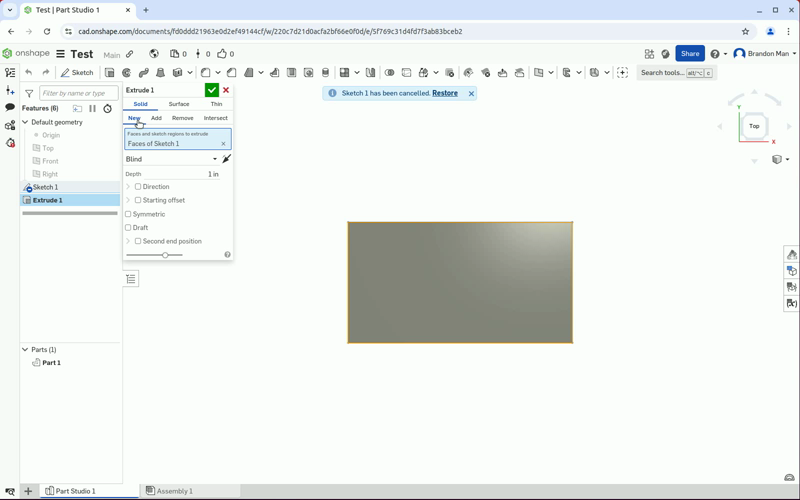
click(137, 120)
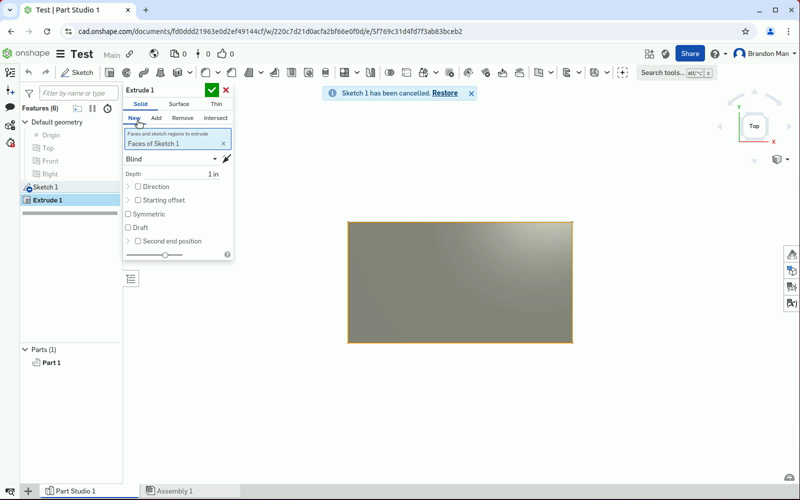
key(tab, 4)
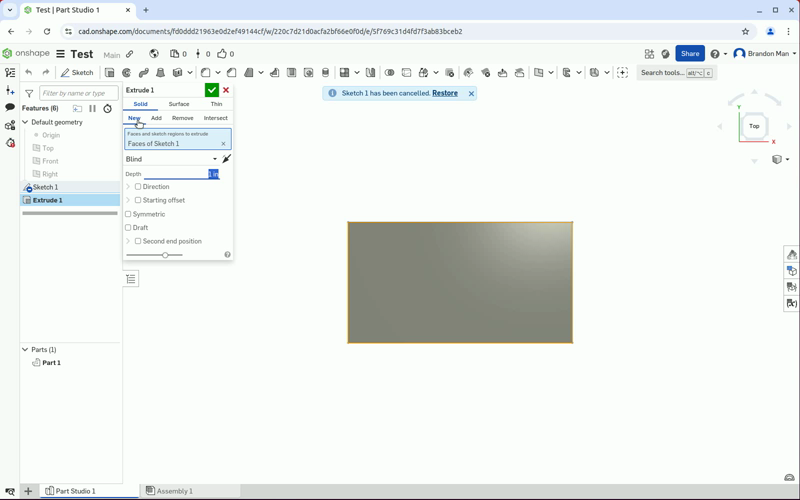
text(10.832)
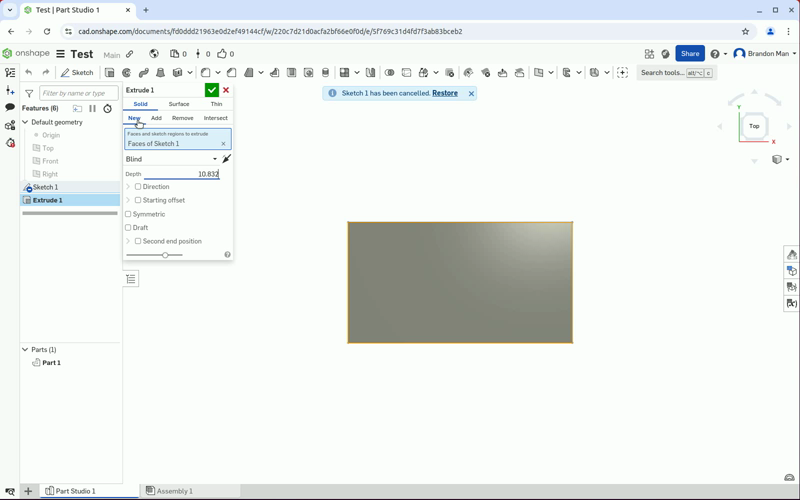
key(enter)
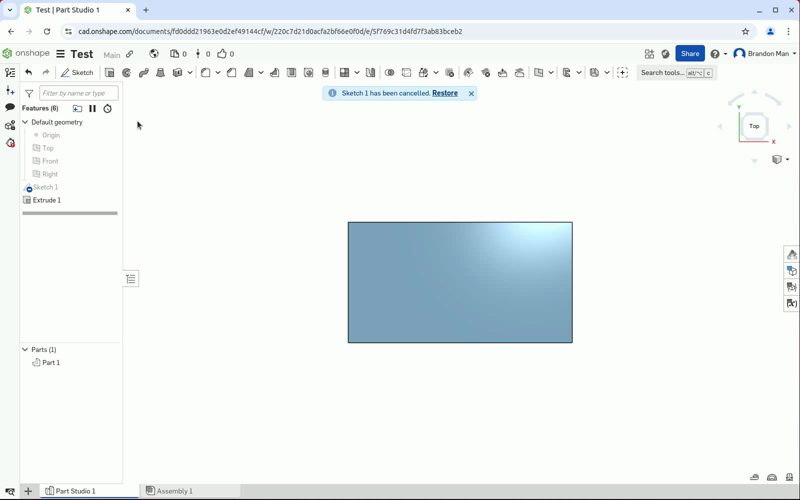
key(shift+h)
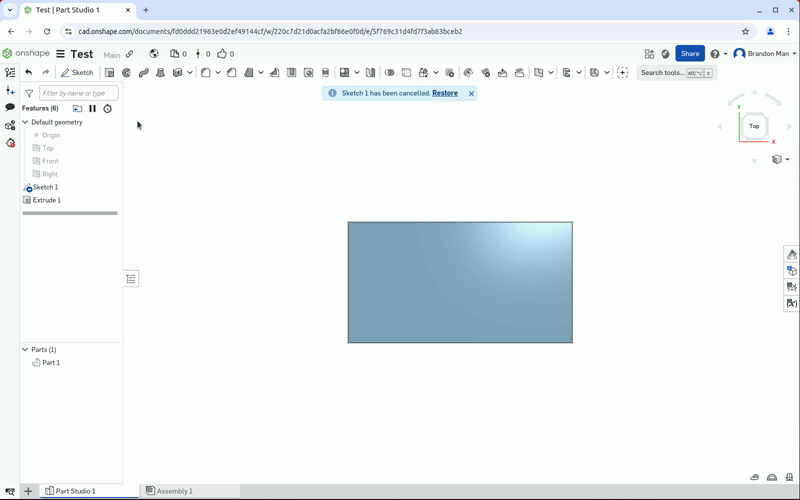
key(shift+h)
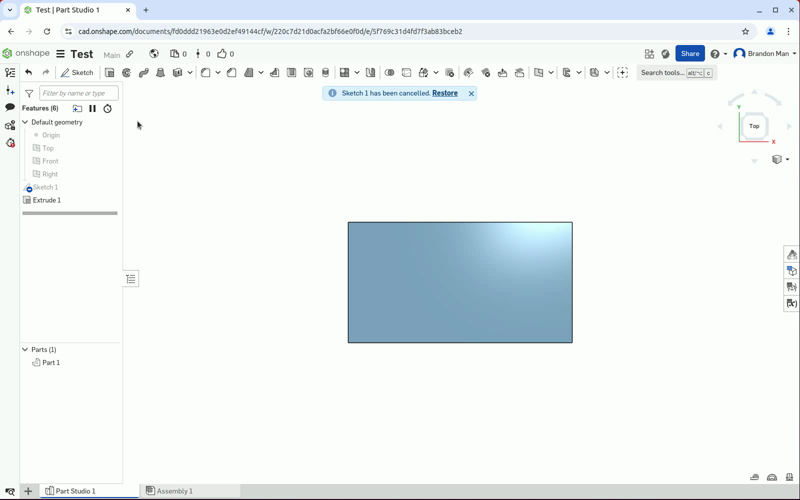
mouse_move(73, 189)
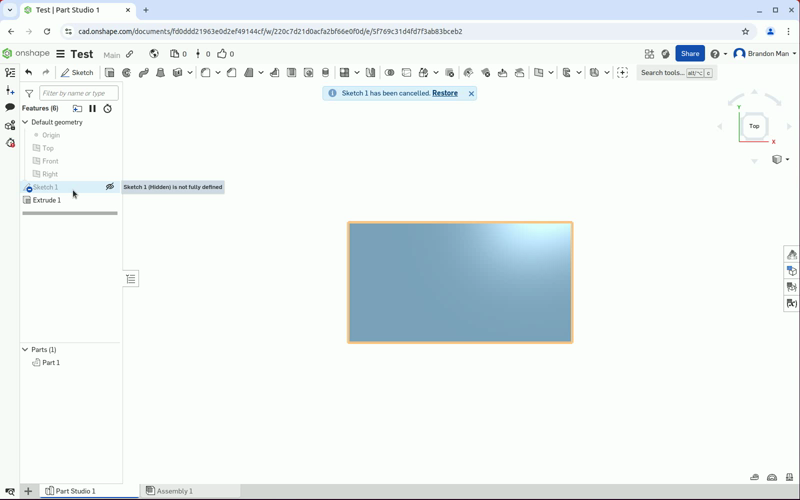
click(73, 189)
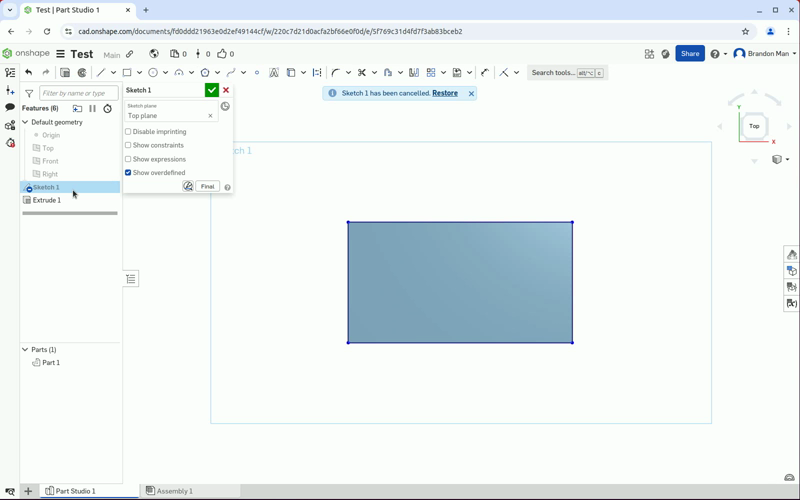
mouse_move(229, 92)
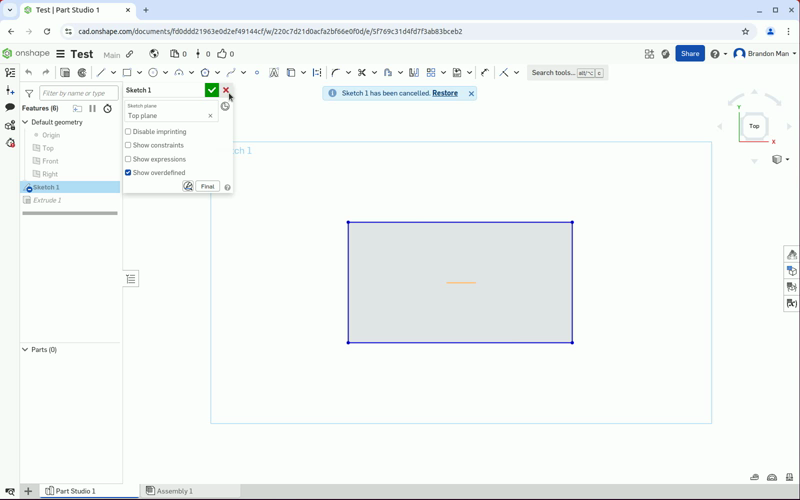
click(229, 92)
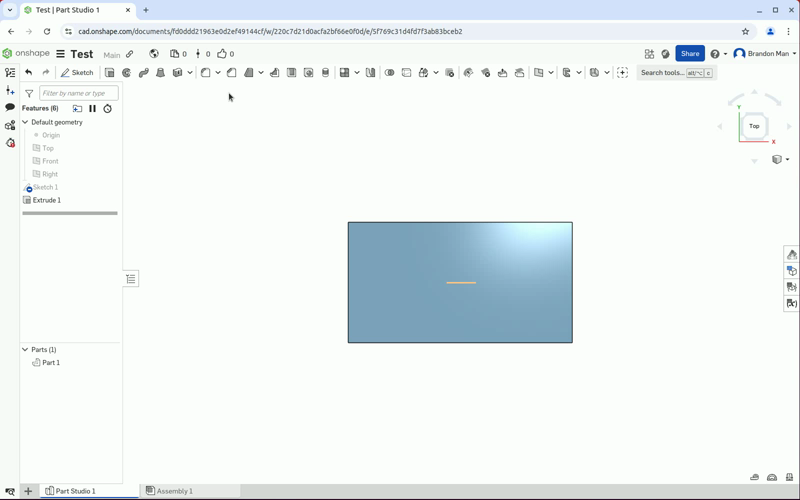
mouse_move(541, 75)
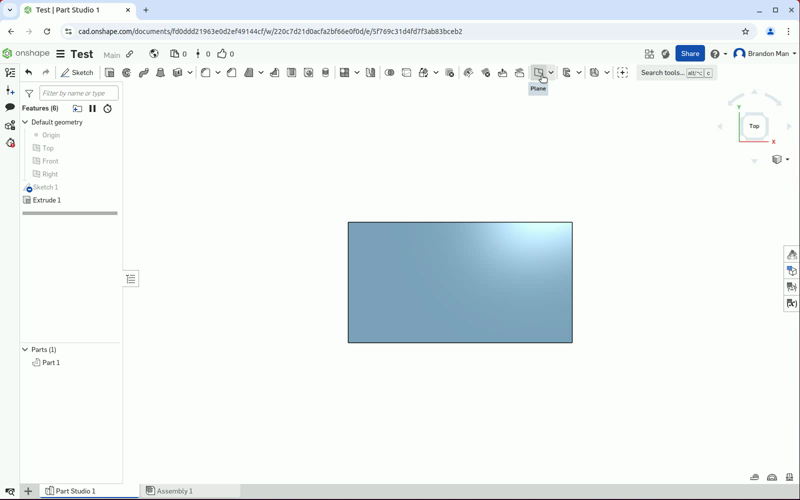
click(541, 75)
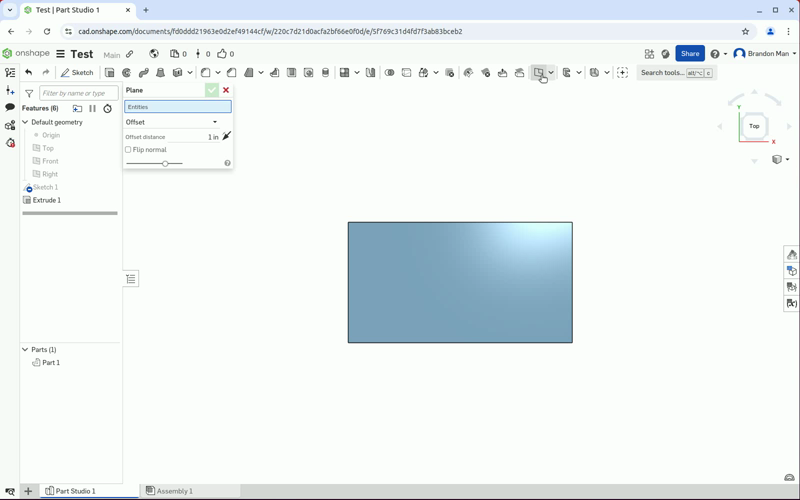
mouse_move(73, 150)
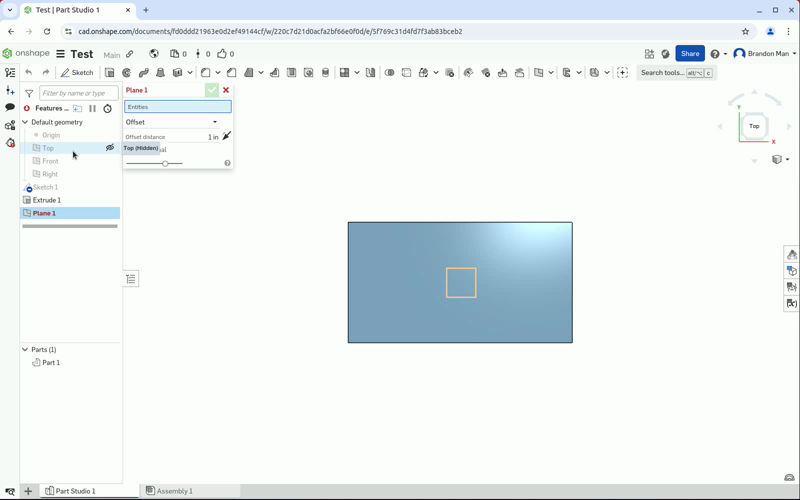
click(73, 150)
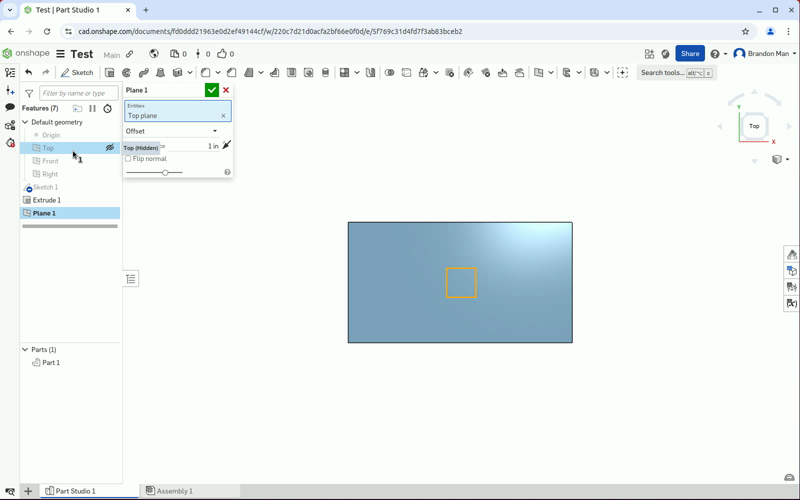
key(tab, 2)
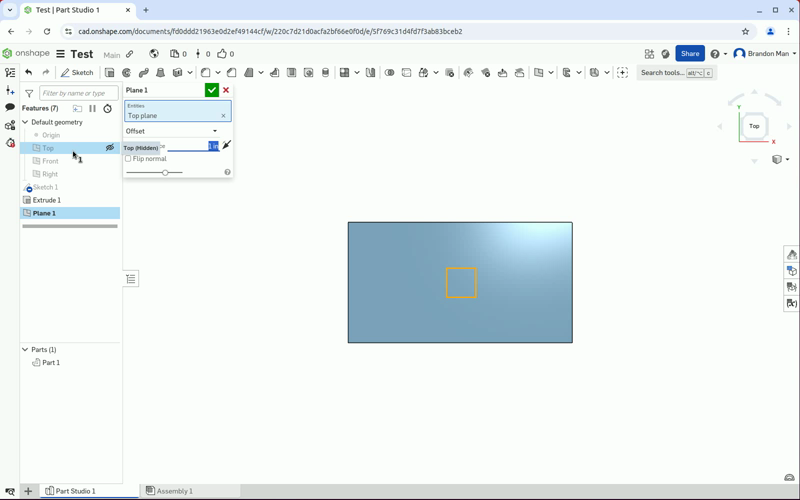
text(10.845)
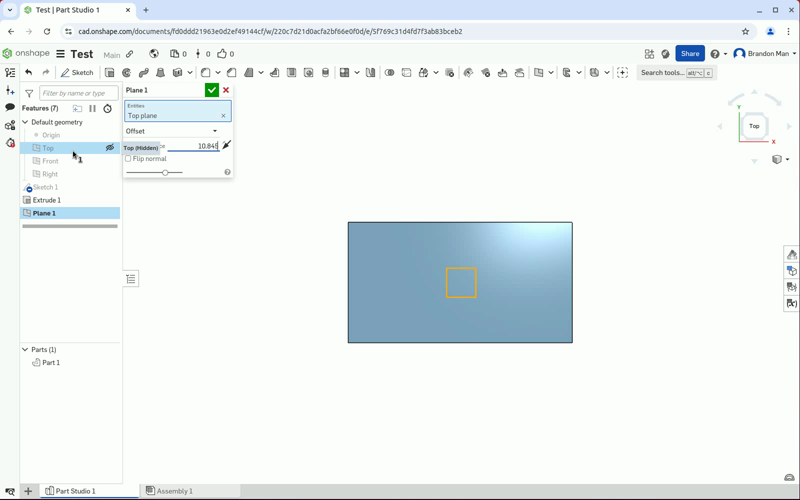
key(enter, 2)
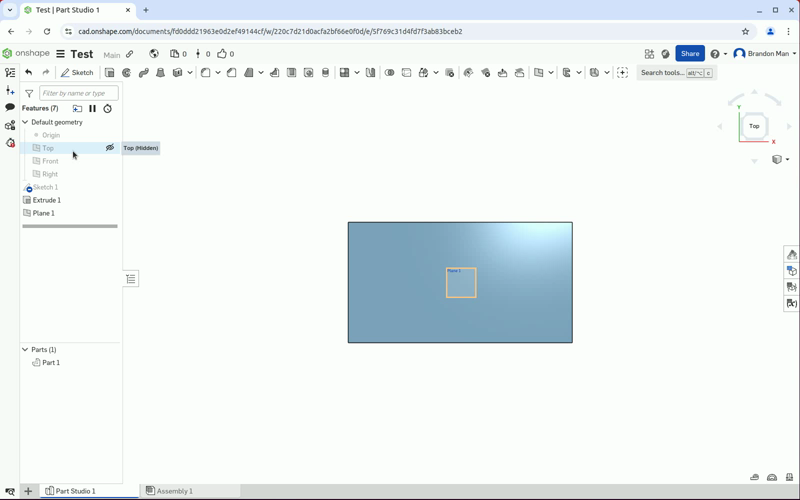
key(shift+s)
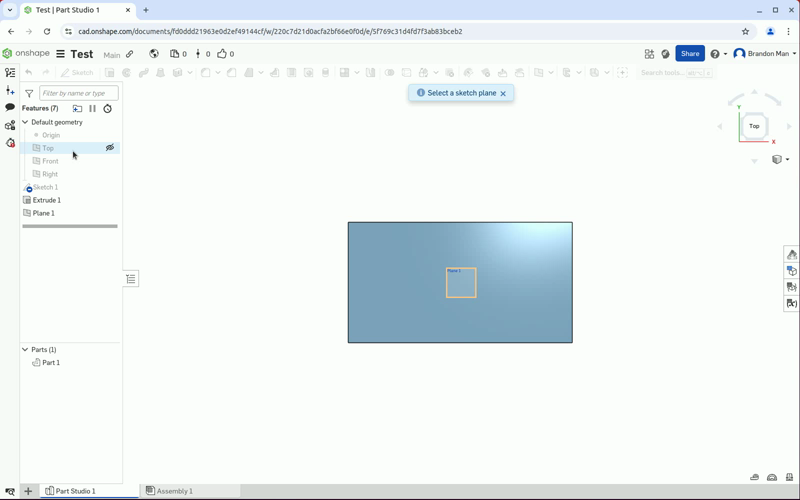
mouse_move(73, 215)
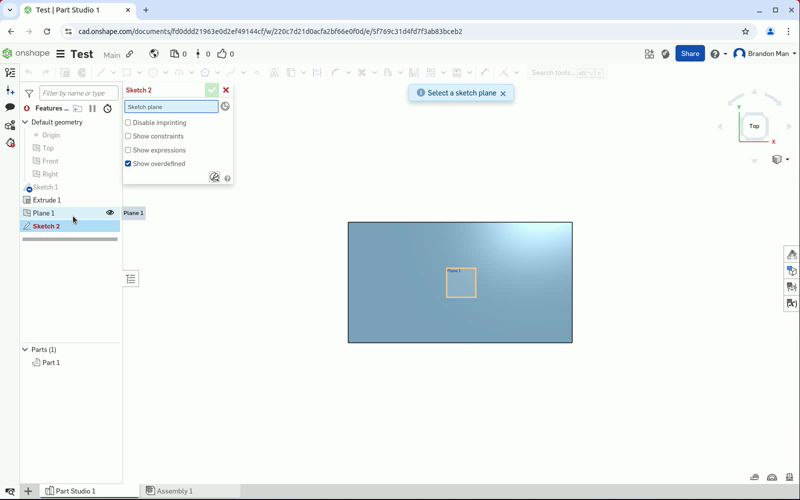
click(73, 215)
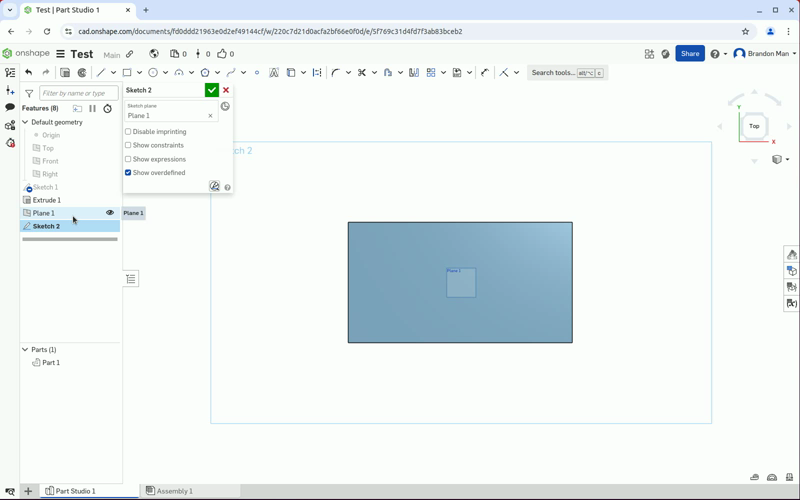
mouse_move(73, 352)
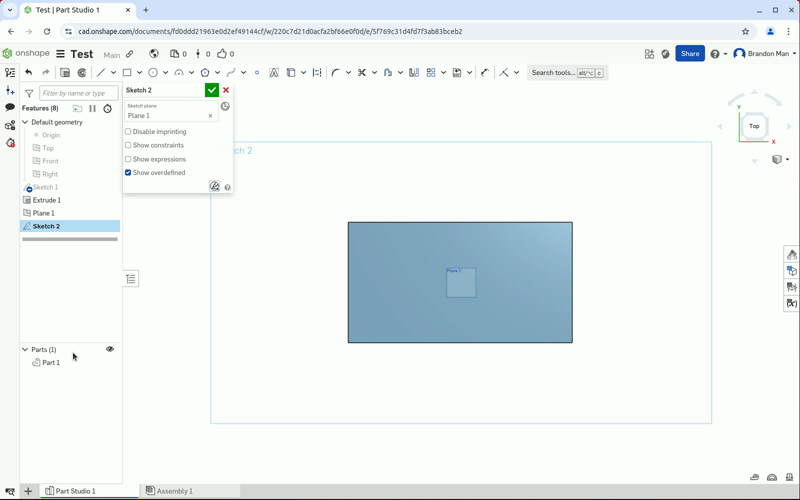
key(y)
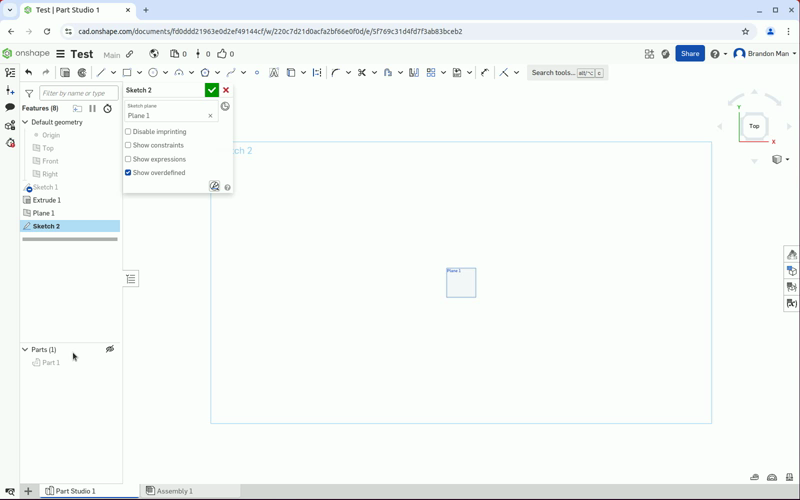
key(l)
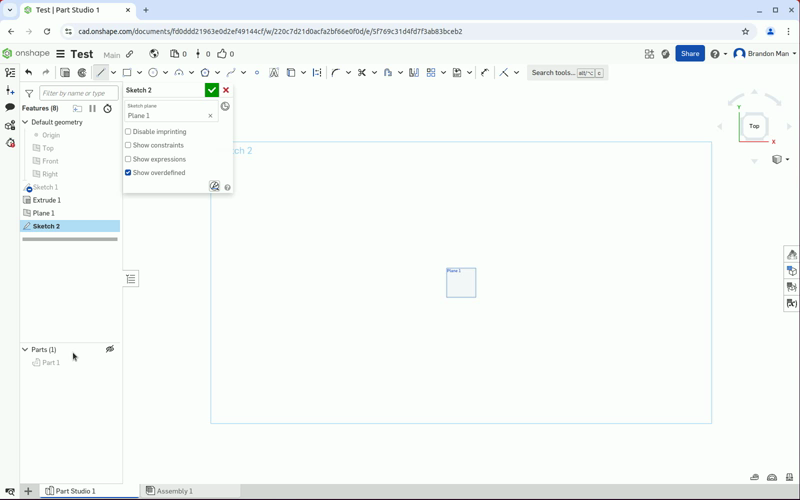
key_down(shift)
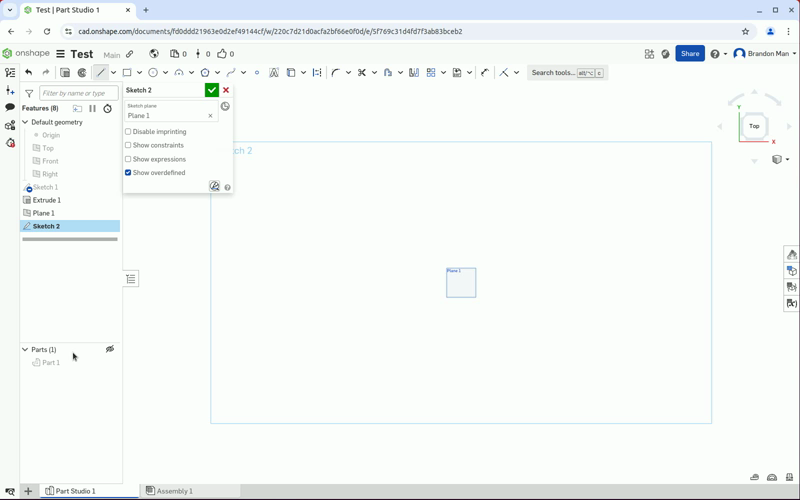
mouse_move(348, 341)
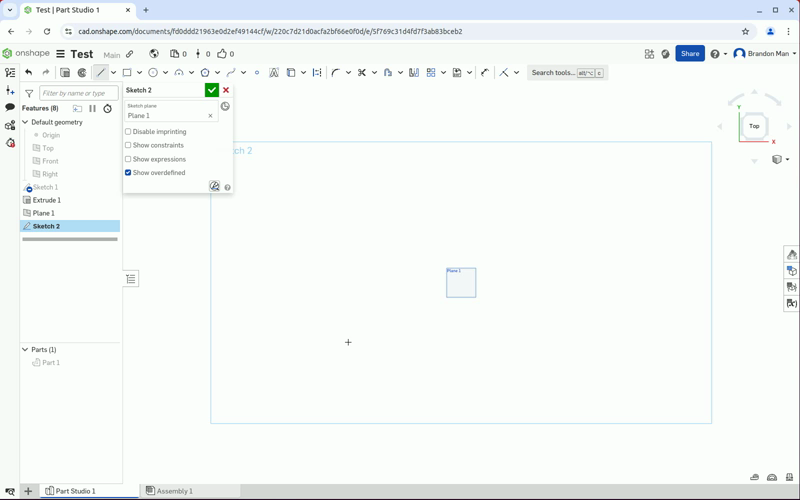
click(348, 341)
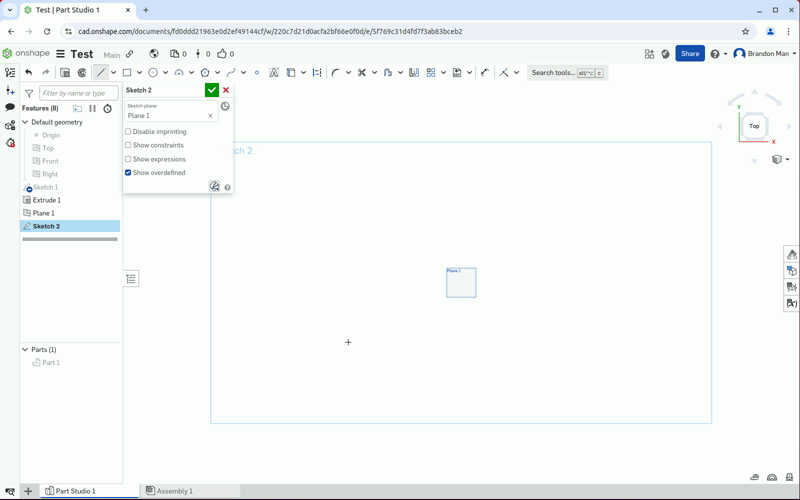
key_up(shift)
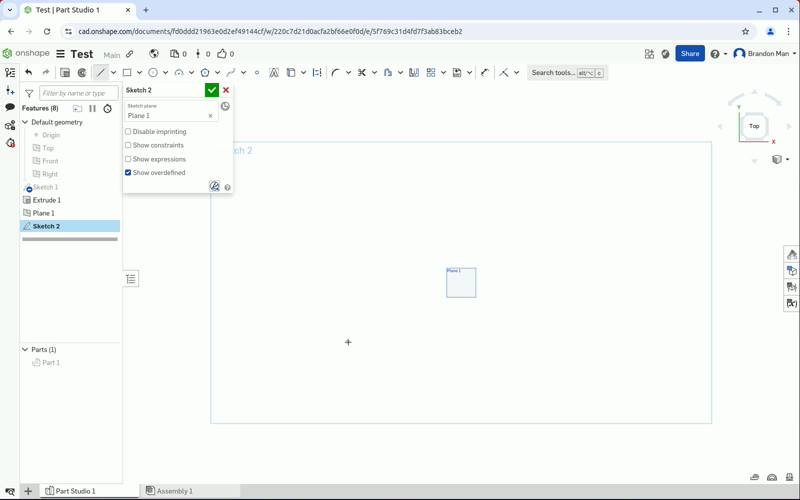
key_down(shift)
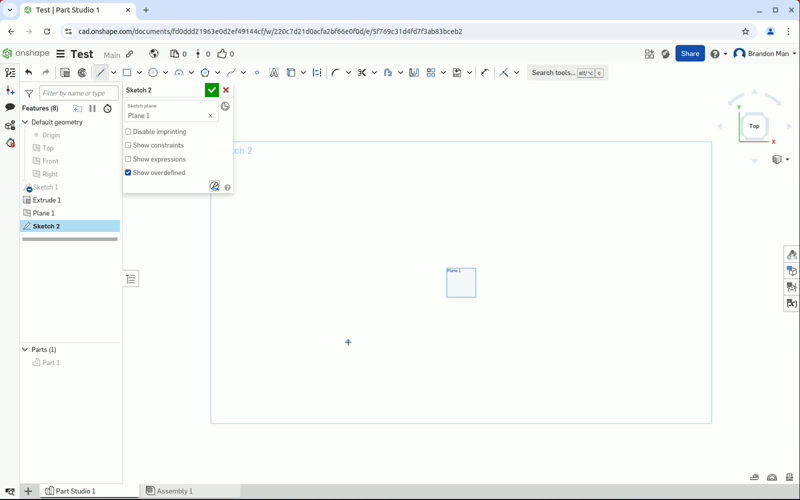
mouse_move(378, 341)
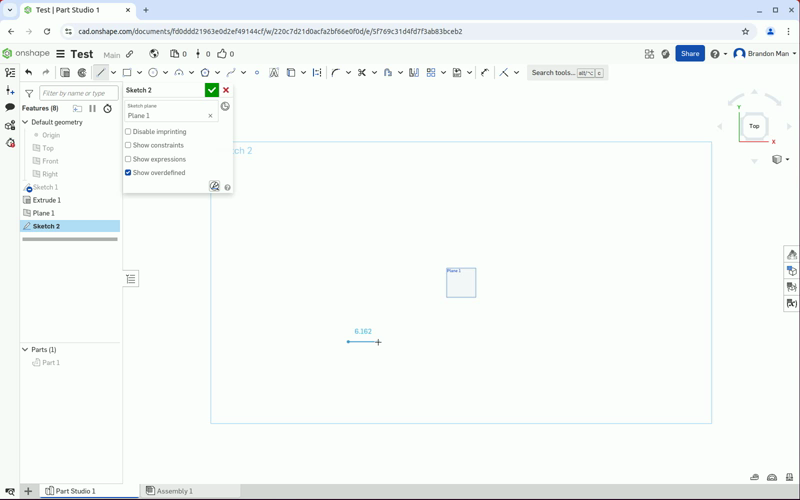
mouse_move(368, 341)
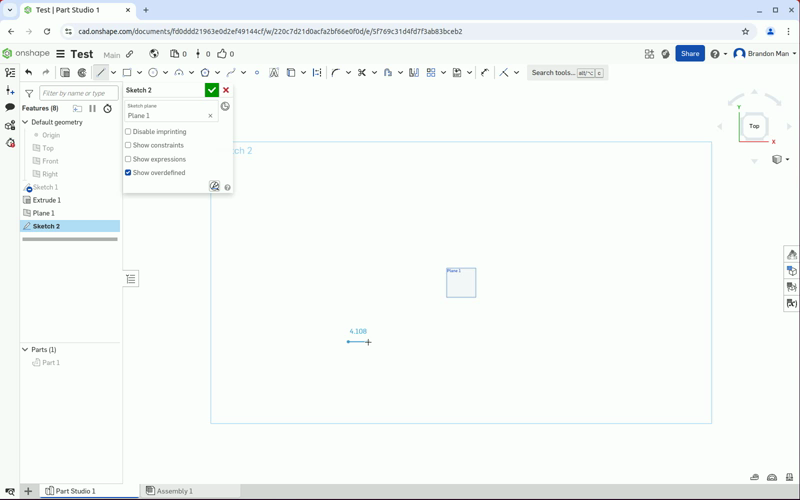
click(368, 341)
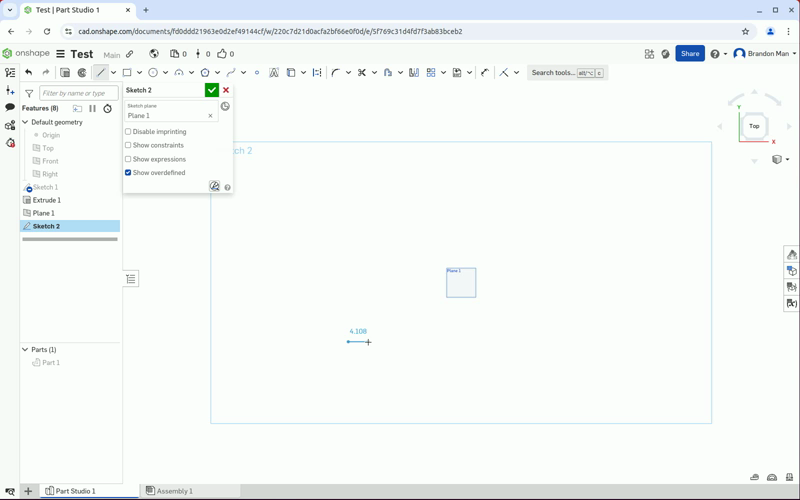
key_up(shift)
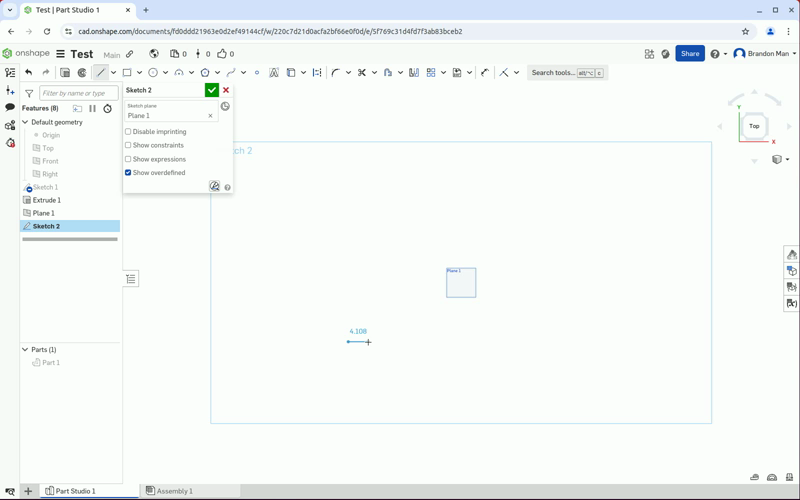
key_down(shift)
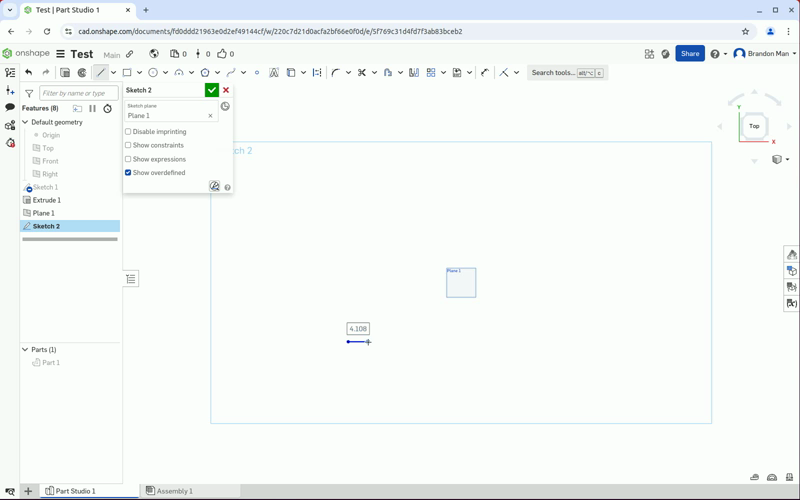
mouse_move(368, 224)
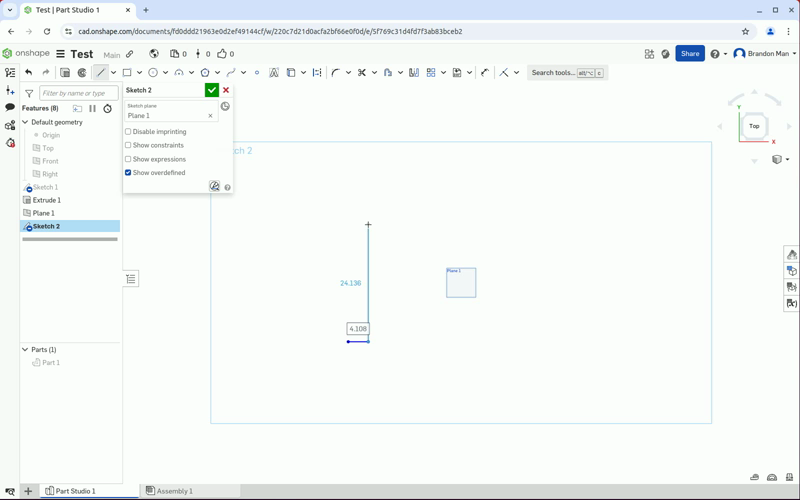
click(368, 224)
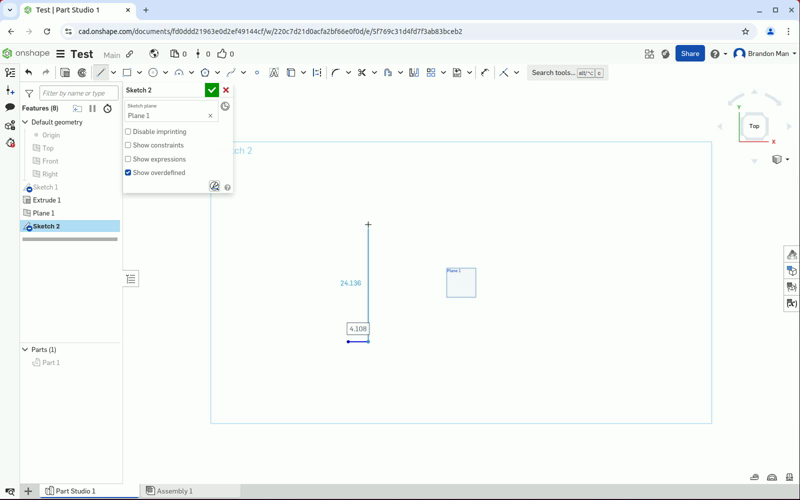
key_up(shift)
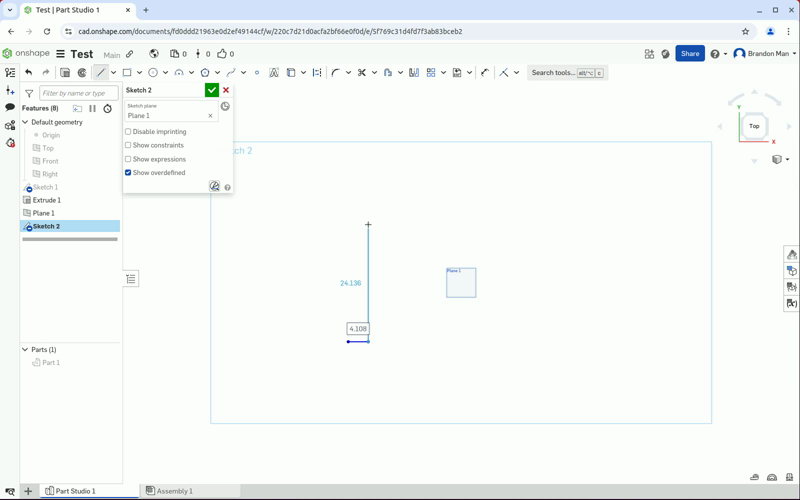
key_down(shift)
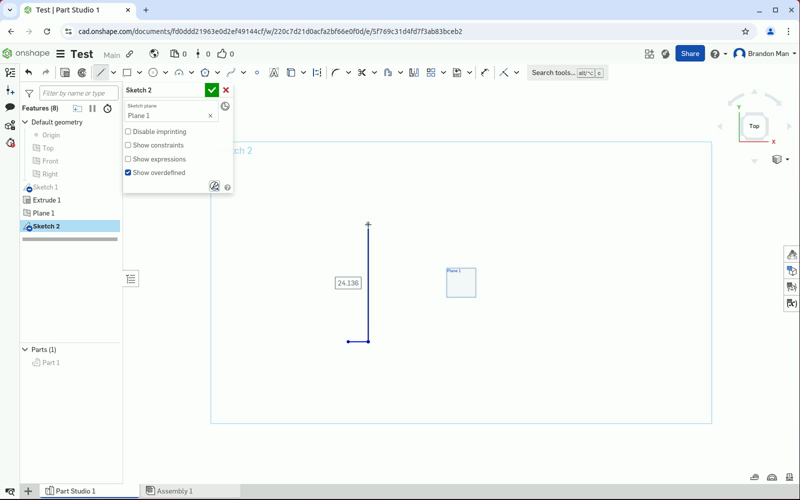
mouse_move(398, 224)
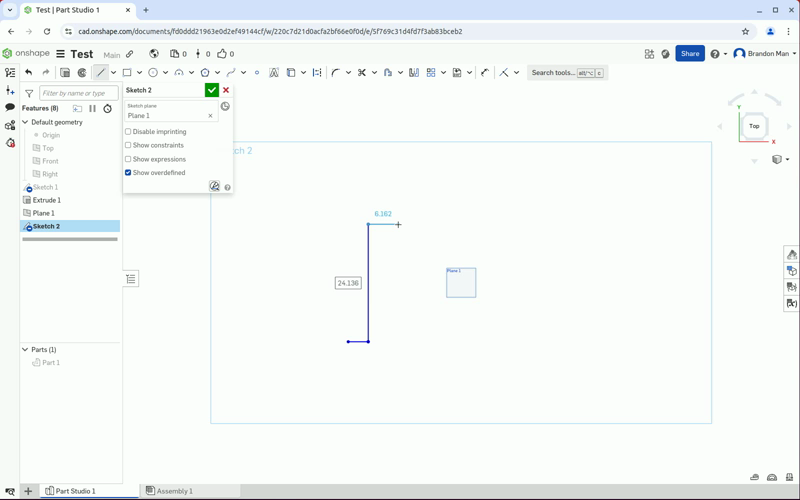
mouse_move(348, 224)
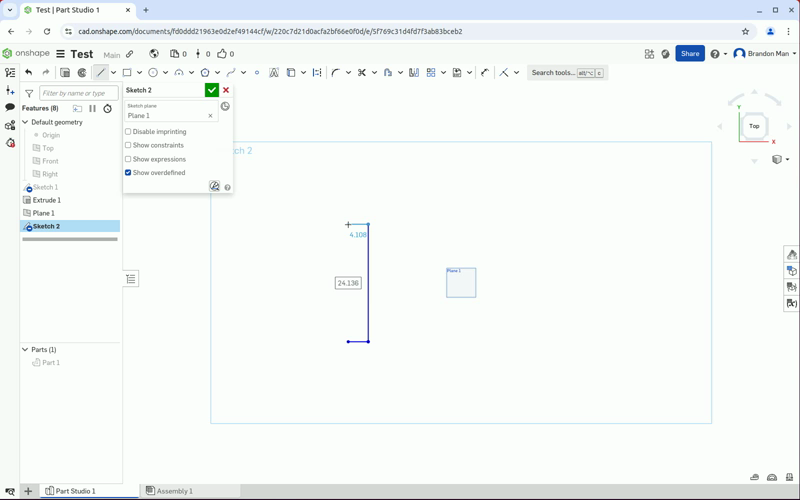
click(348, 224)
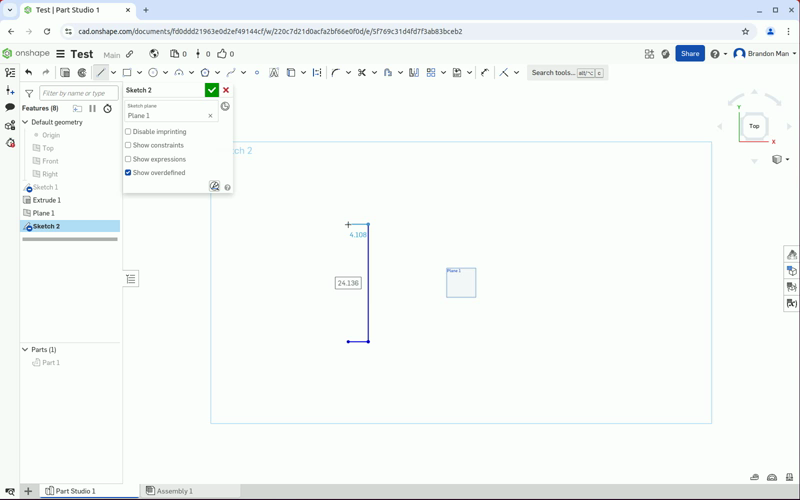
key_up(shift)
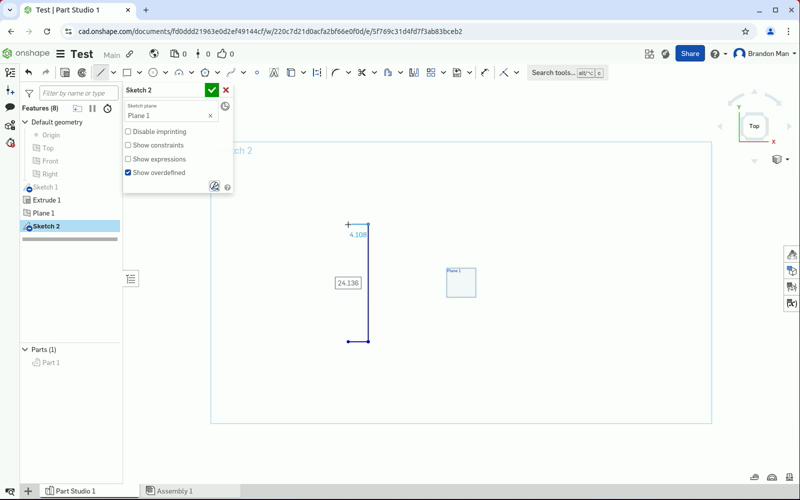
key_down(shift)
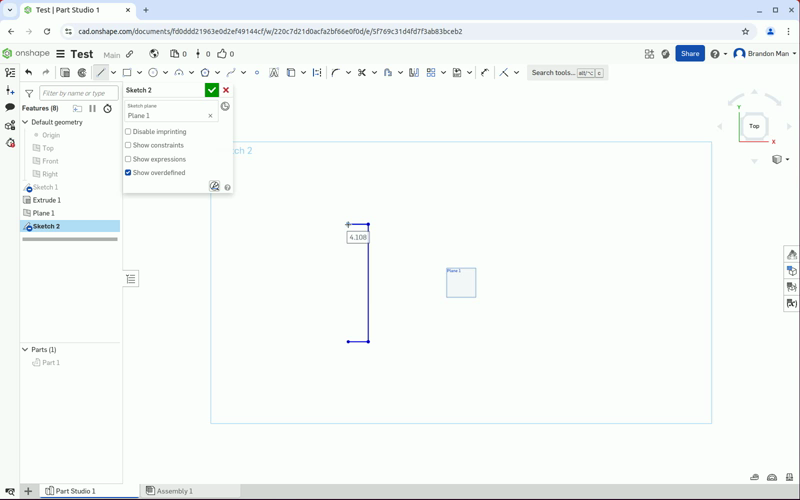
mouse_move(348, 341)
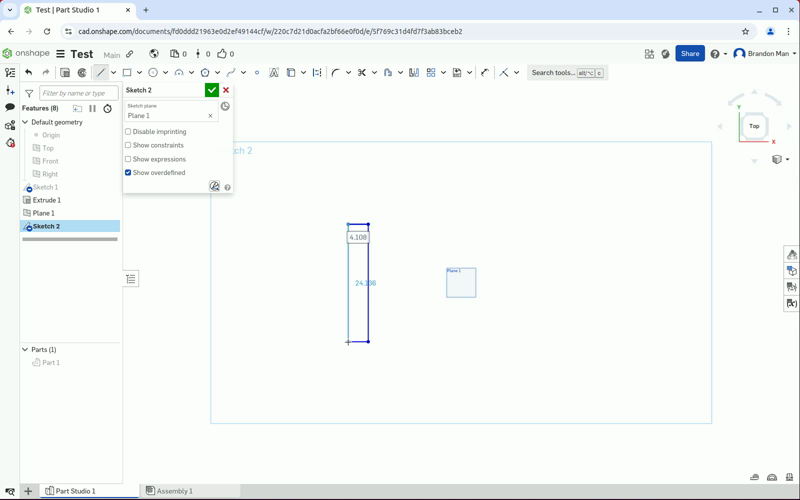
key_up(shift)
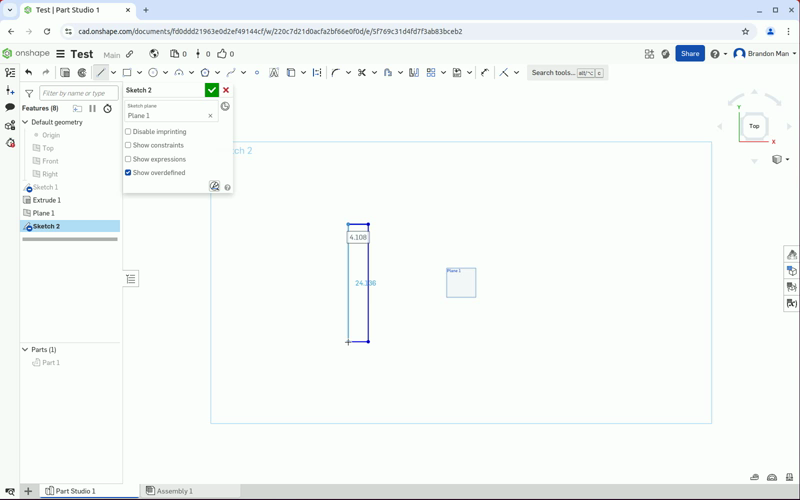
click(348, 341)
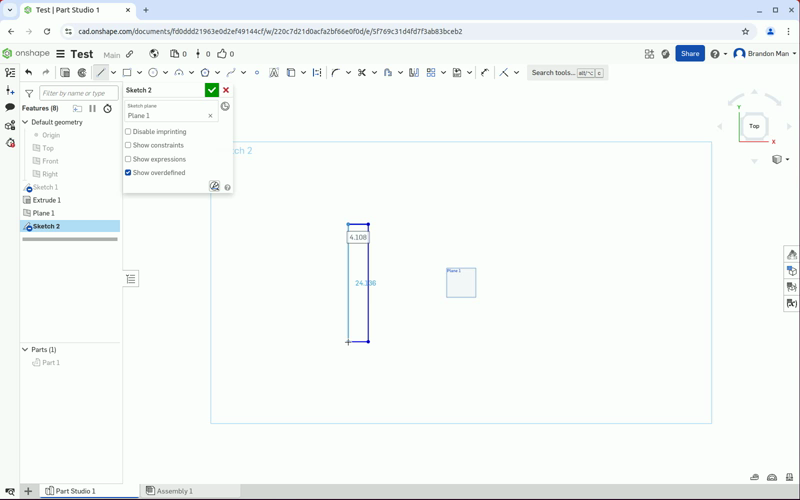
key(esc)
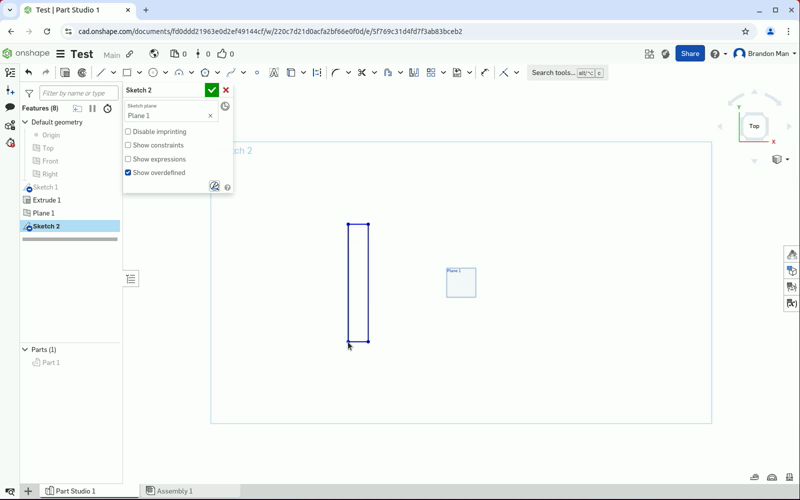
mouse_move(354, 263)
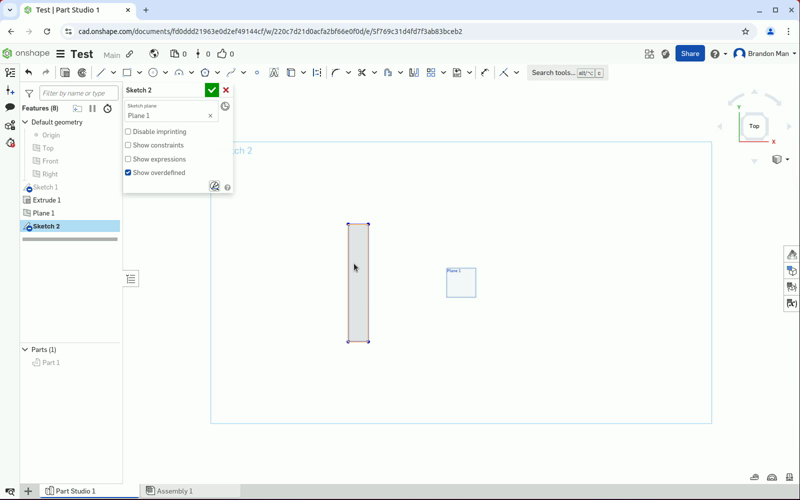
click(354, 263)
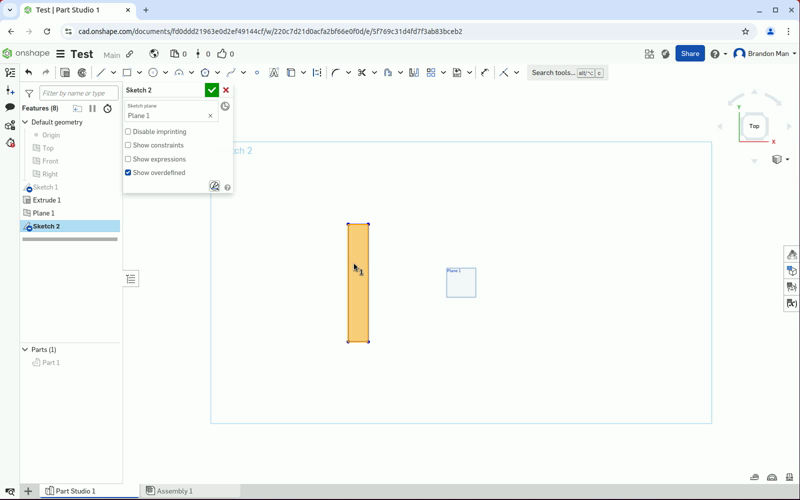
mouse_move(73, 352)
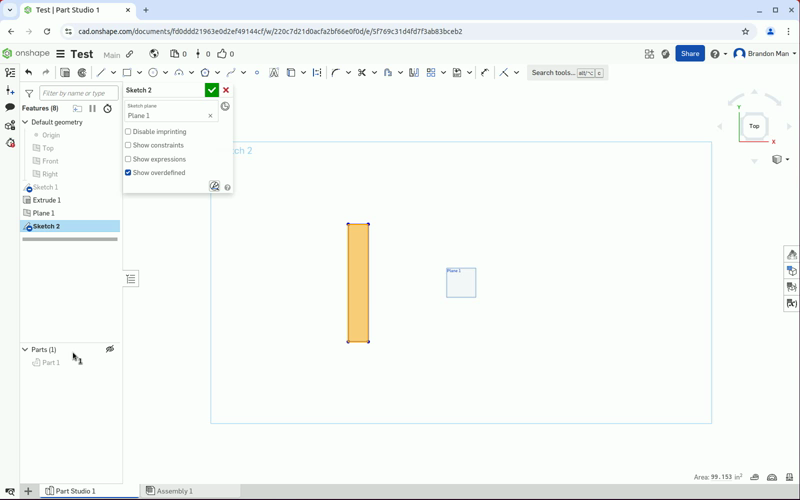
key(shift+y)
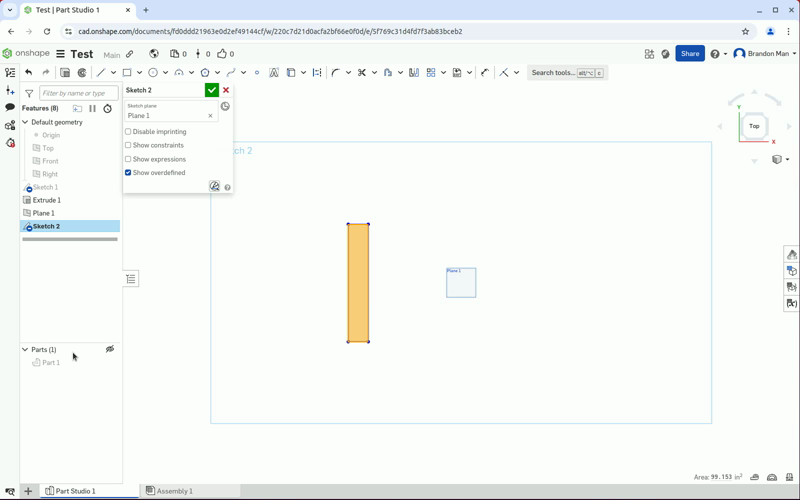
key(shift+e)
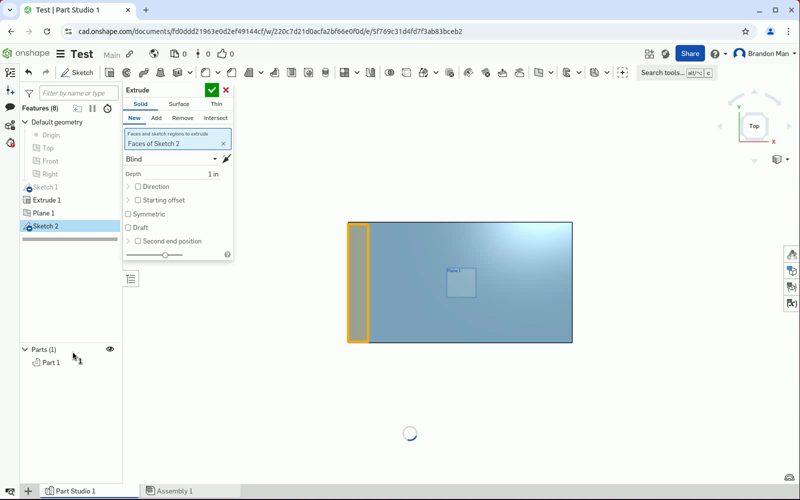
mouse_move(143, 106)
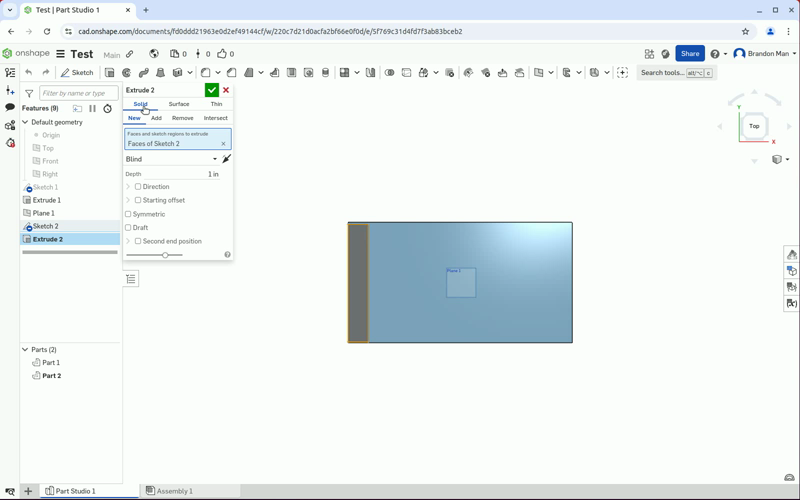
click(143, 106)
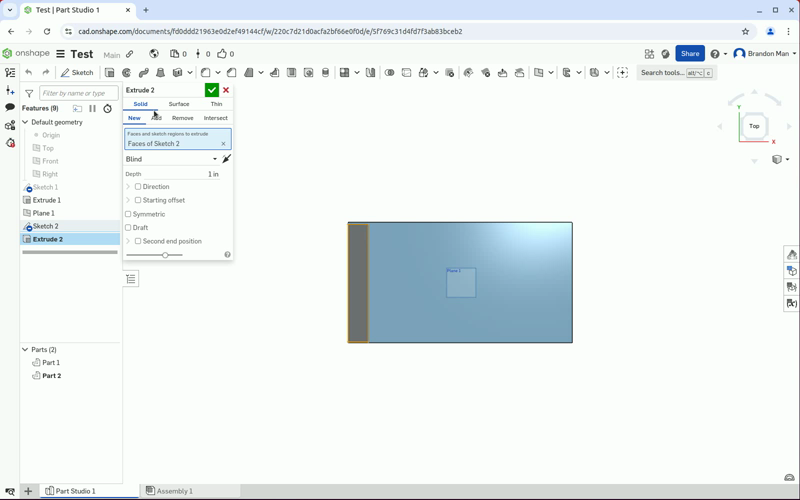
mouse_move(186, 120)
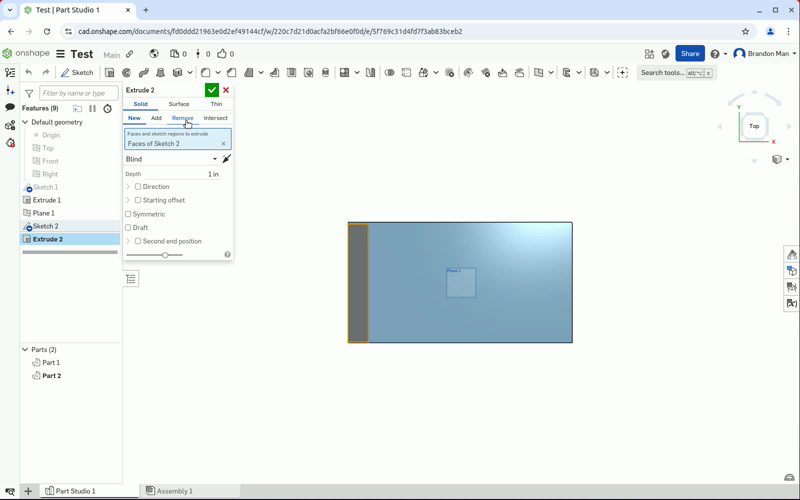
click(186, 120)
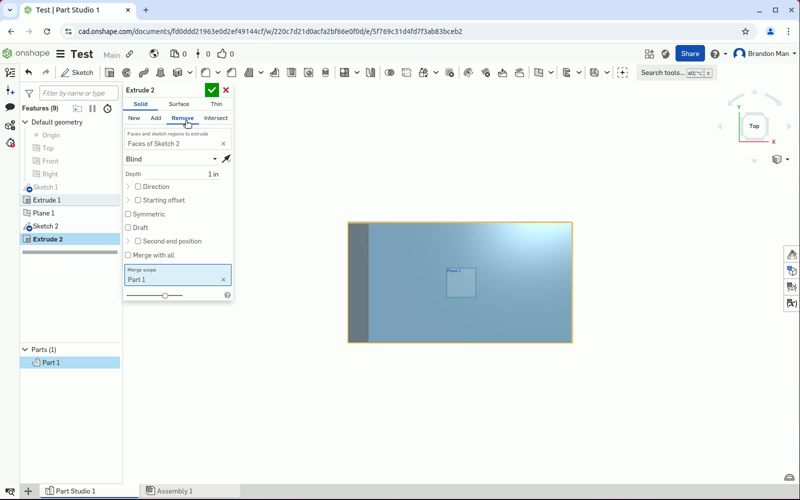
key(tab, 4)
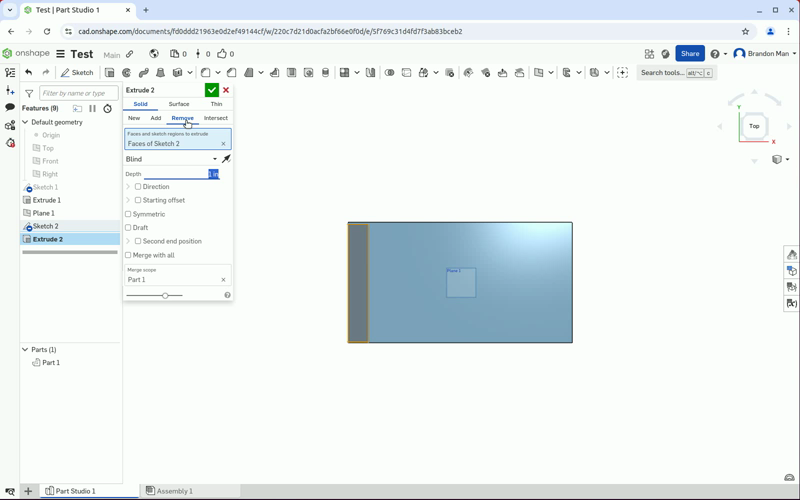
text(5.536)
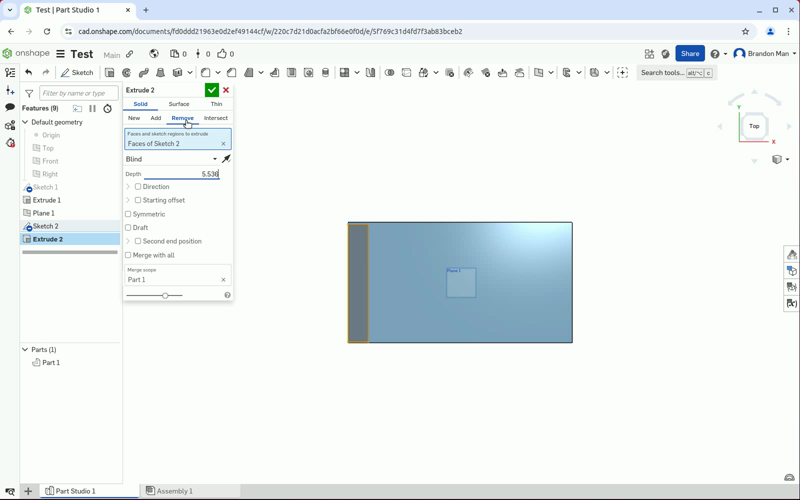
key(tab, 6)
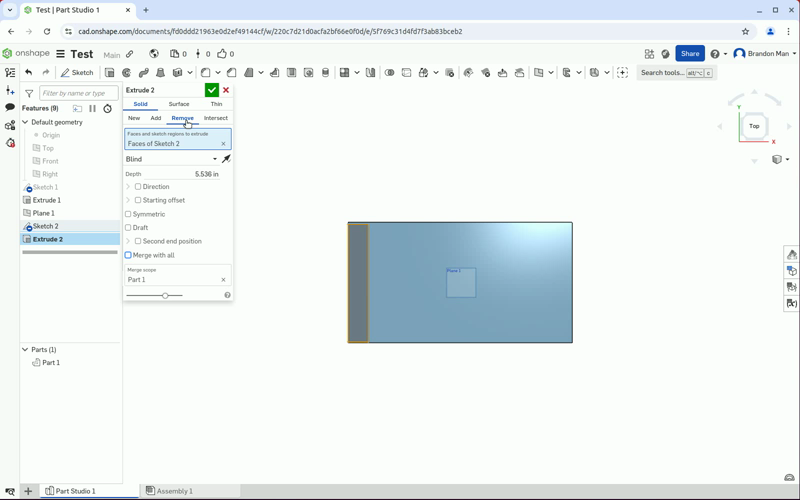
key(space)
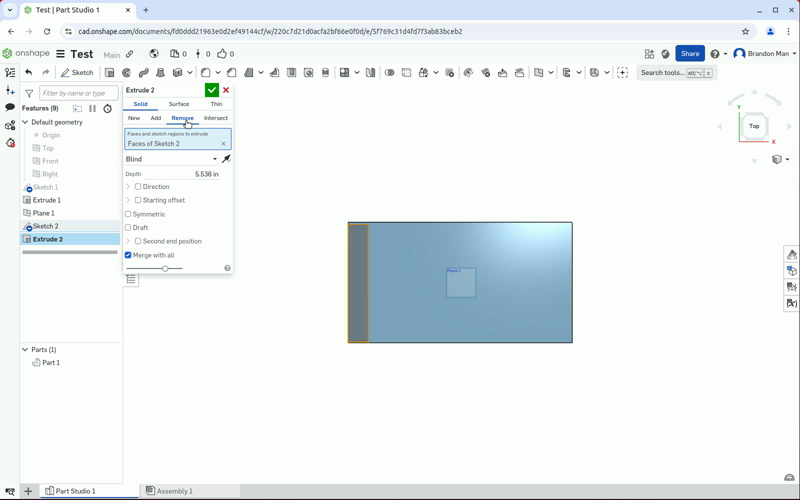
key(enter)
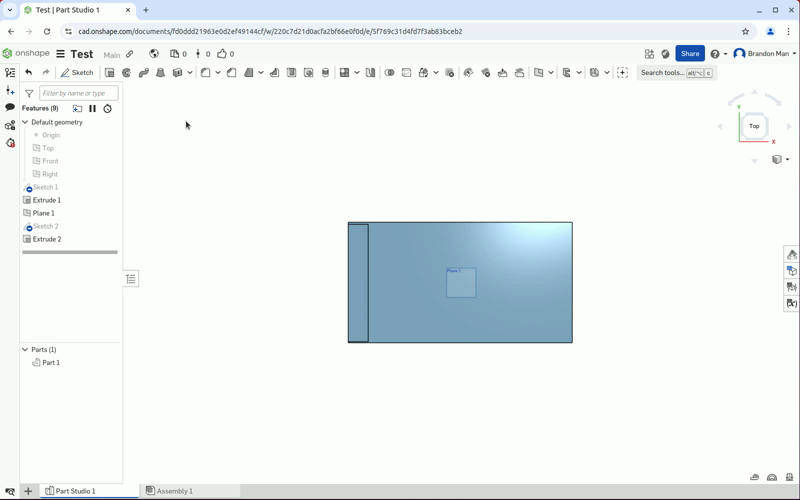
key(shift+h)
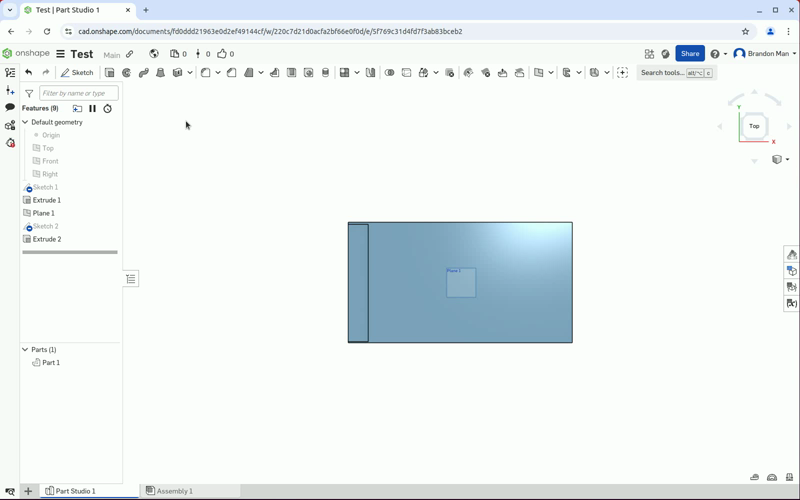
key(shift+h)
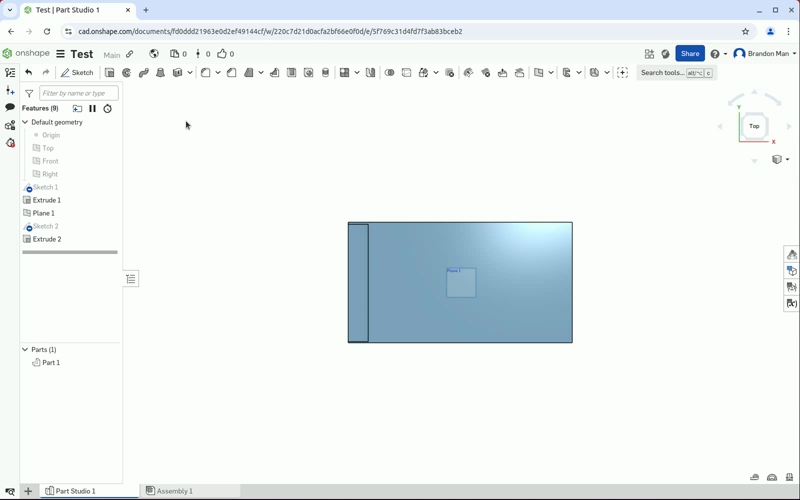
mouse_move(73, 189)
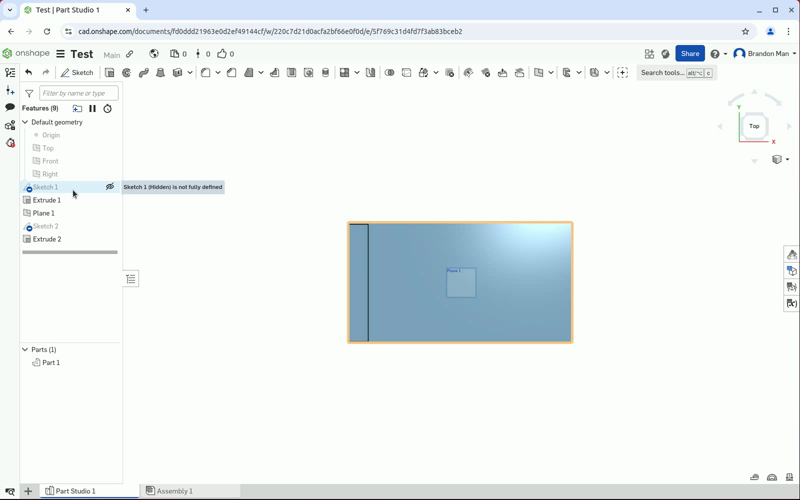
click(73, 189)
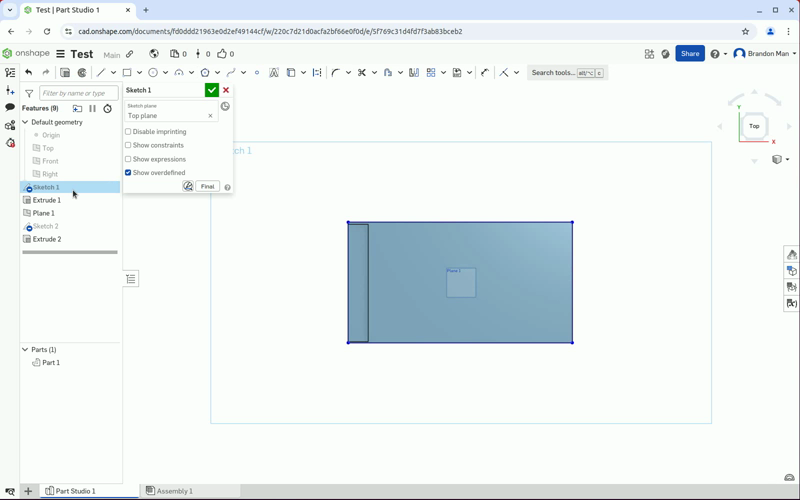
mouse_move(229, 92)
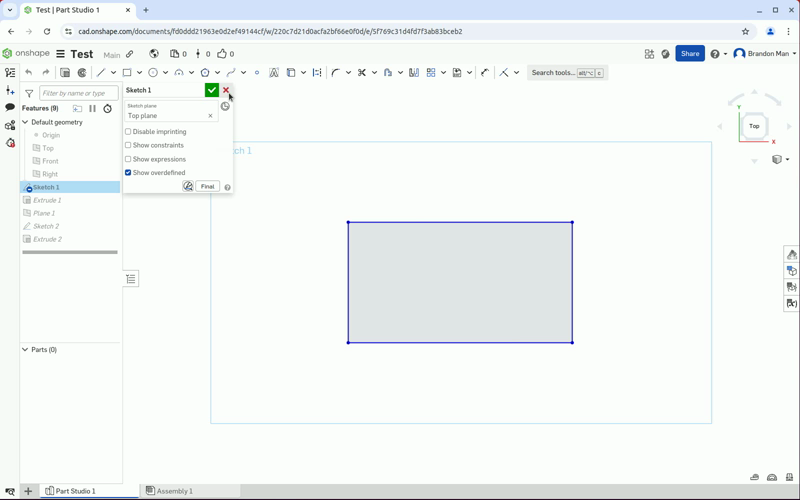
click(229, 92)
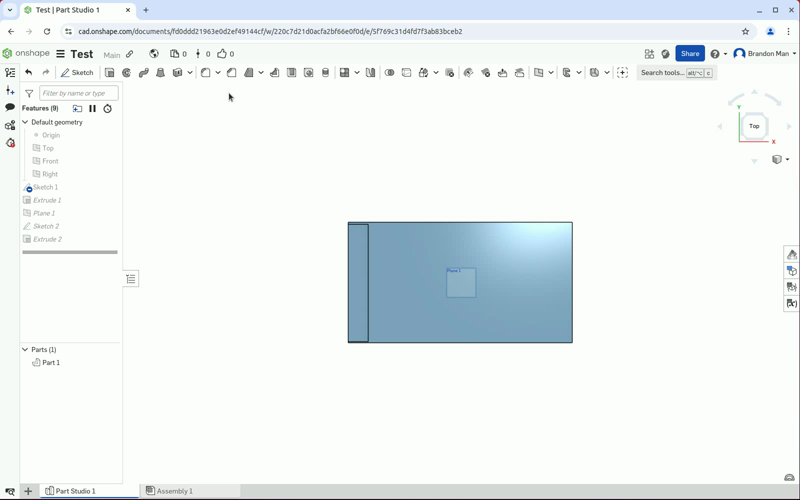
mouse_move(73, 352)
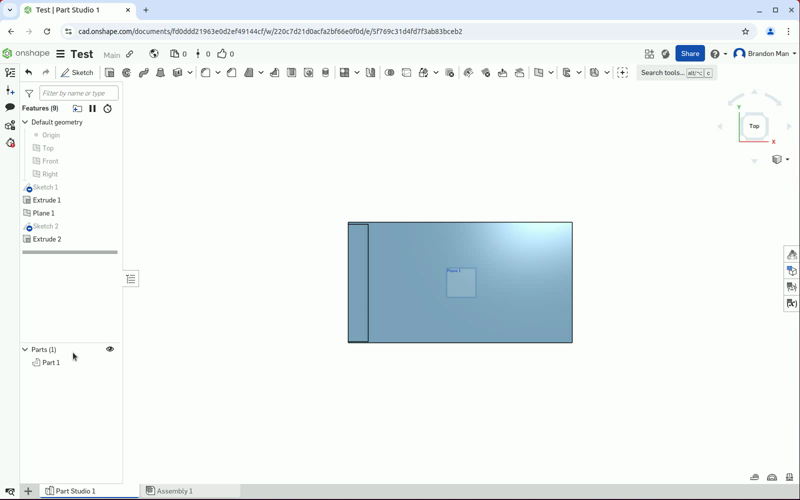
key(y)
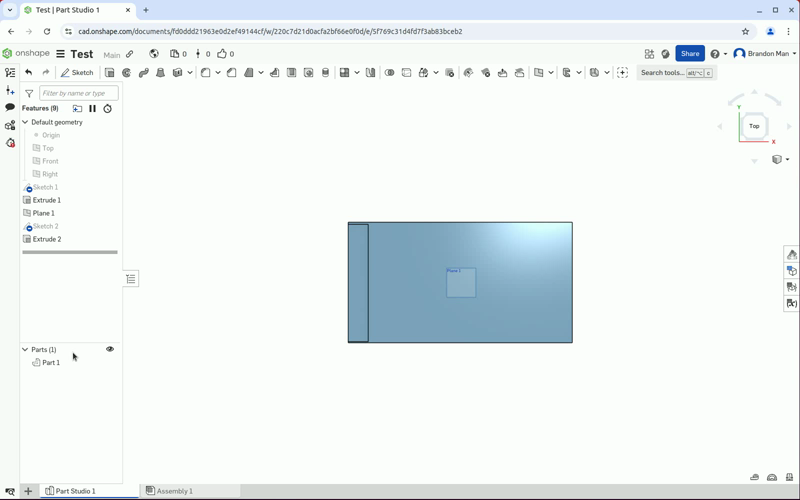
key(shift+p)
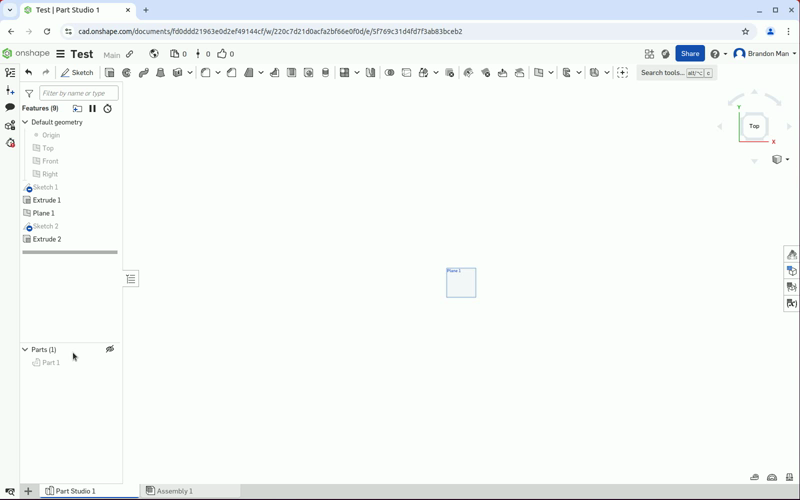
key(space)
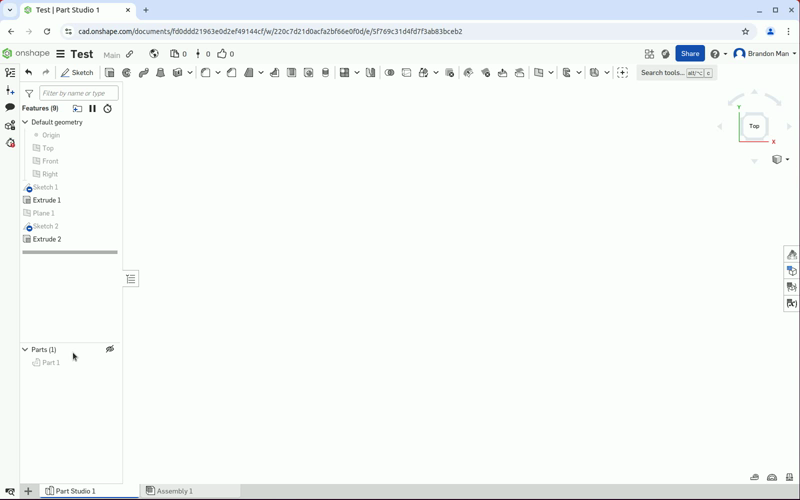
key_down(shift)
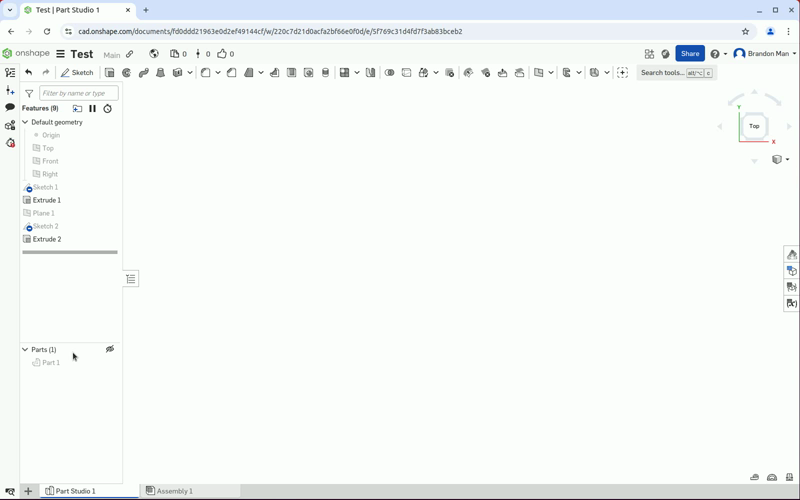
key(up)
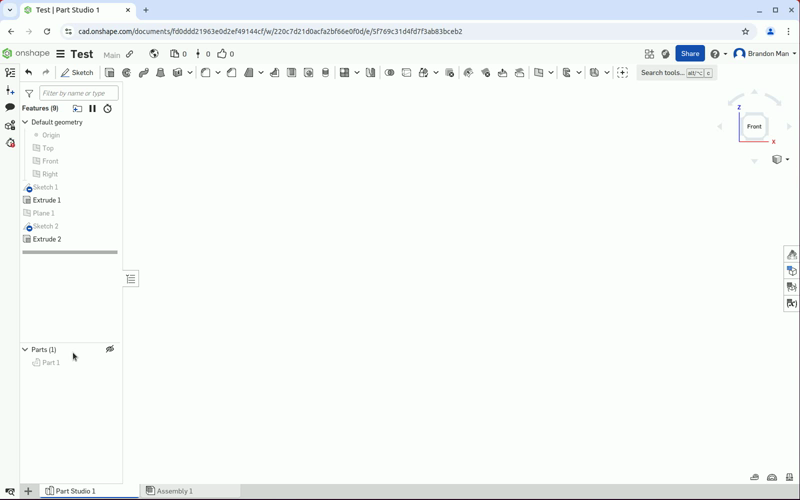
key_up(shift)
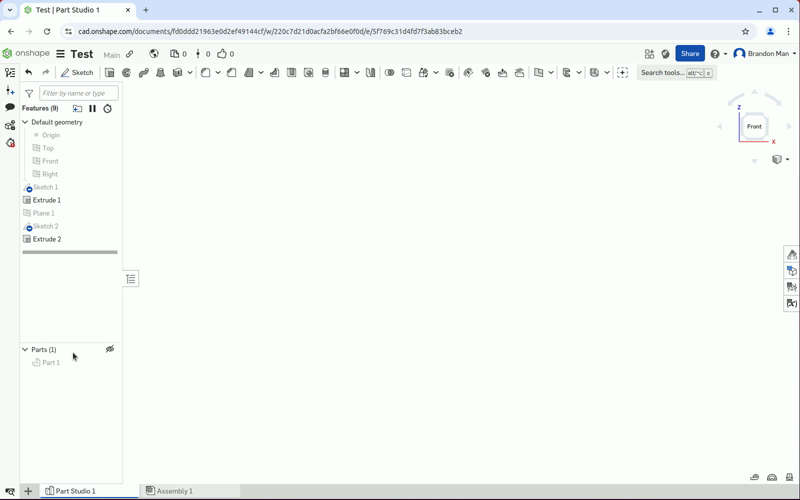
mouse_move(73, 352)
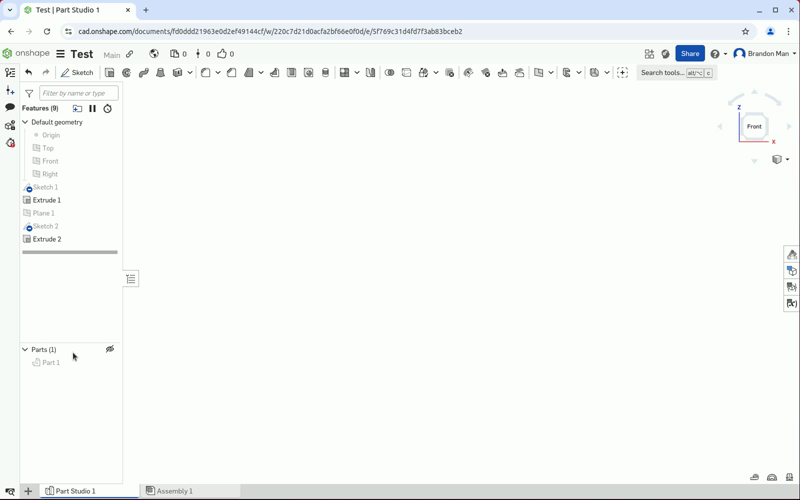
key(shift+y)
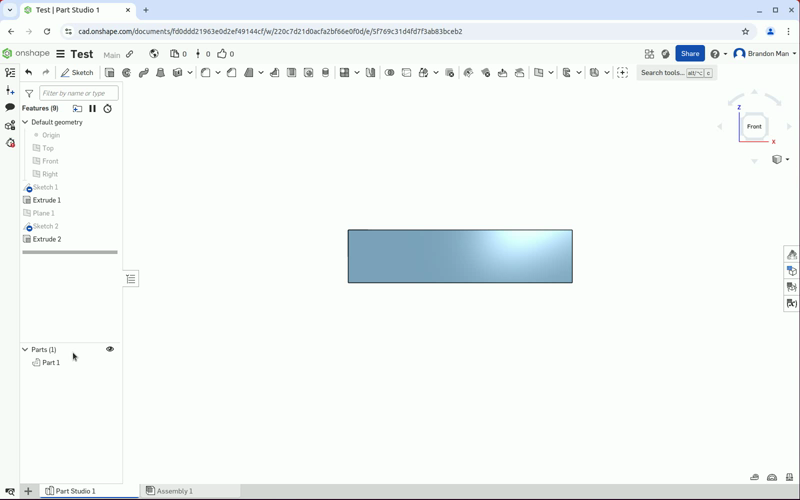
mouse_move(541, 75)
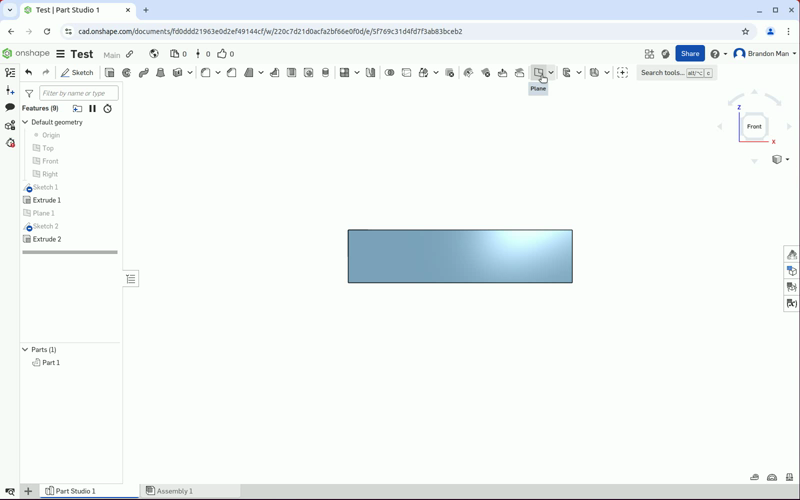
click(541, 75)
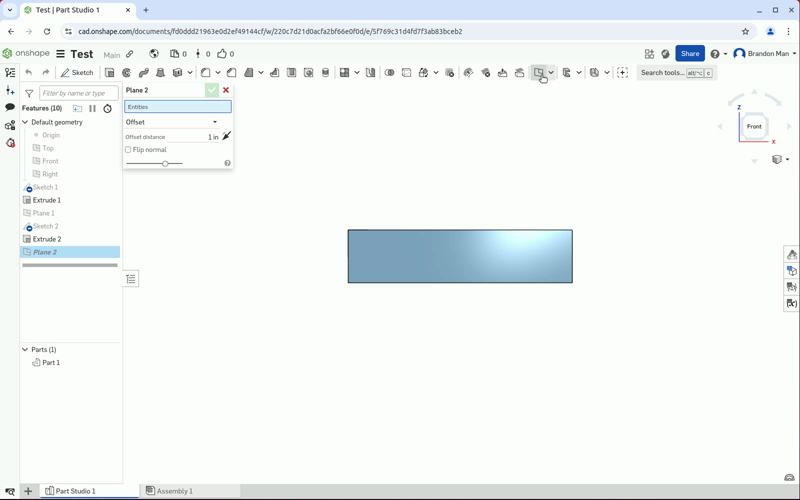
mouse_move(73, 163)
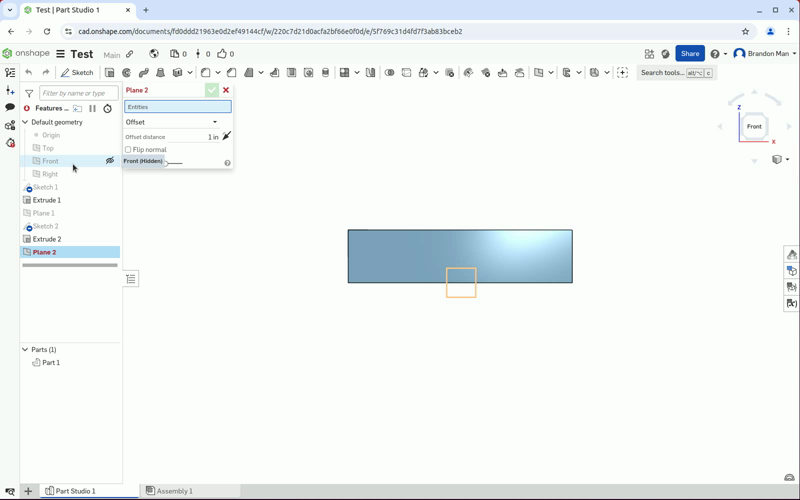
click(73, 163)
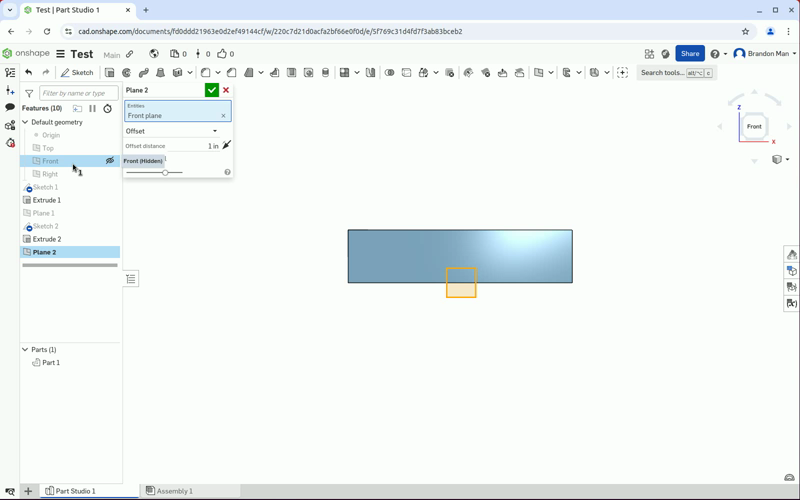
key(tab, 2)
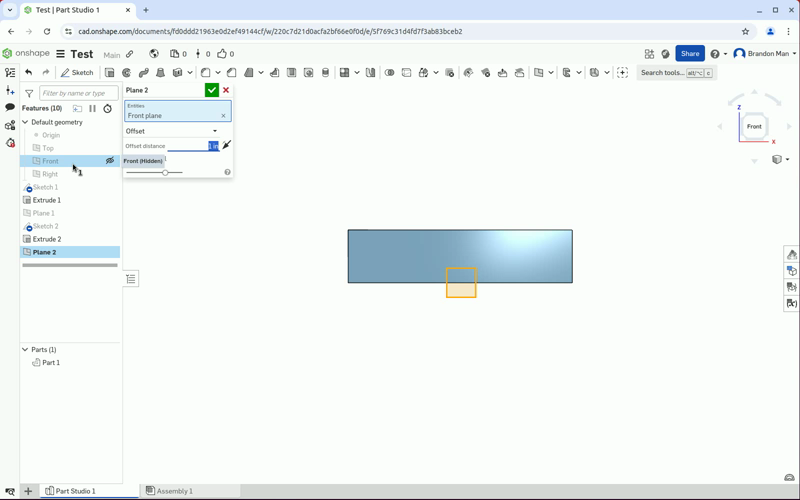
text(12.263)
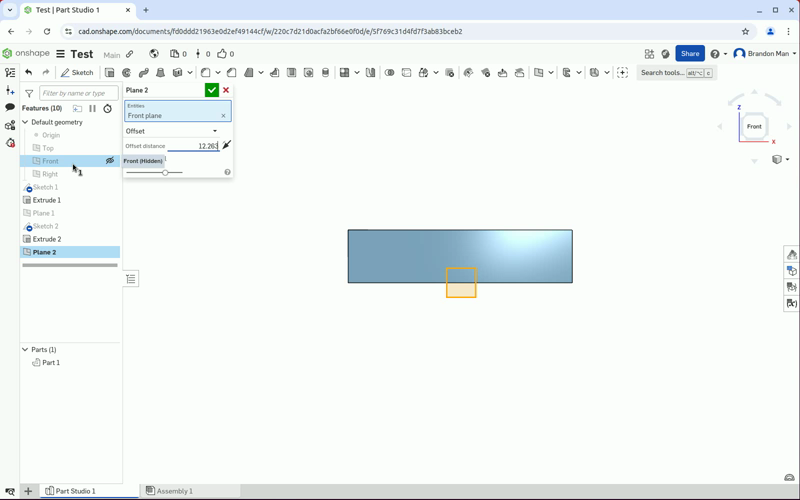
key(enter, 2)
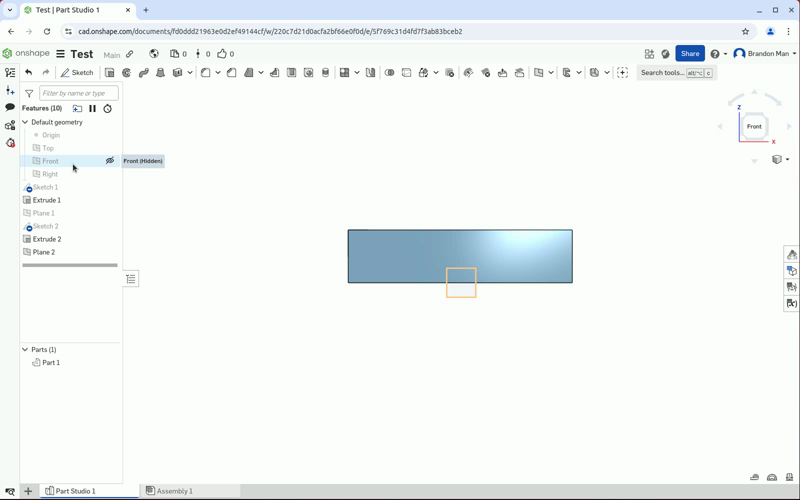
key(shift+s)
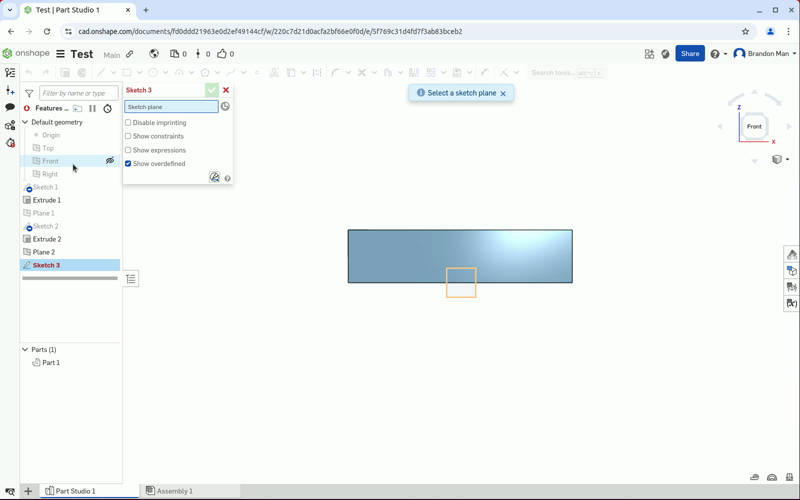
mouse_move(73, 254)
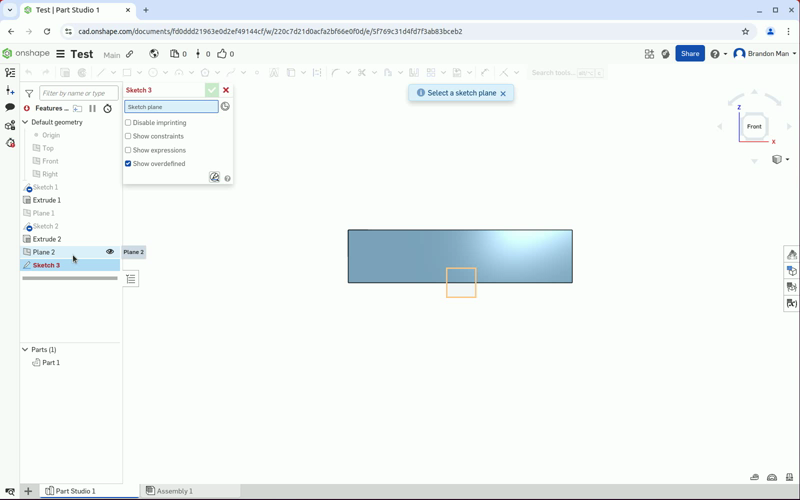
click(73, 254)
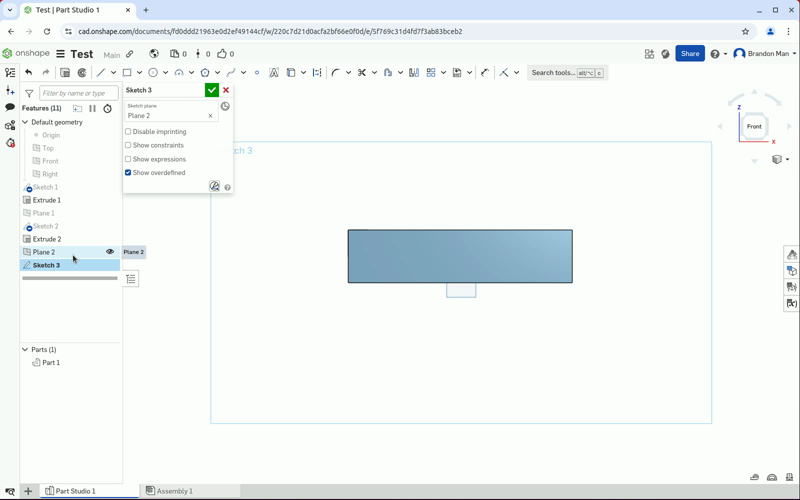
mouse_move(73, 352)
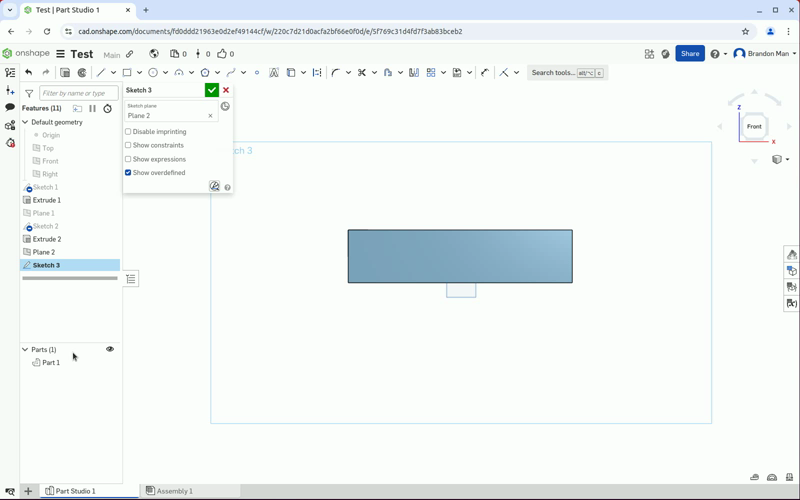
key(y)
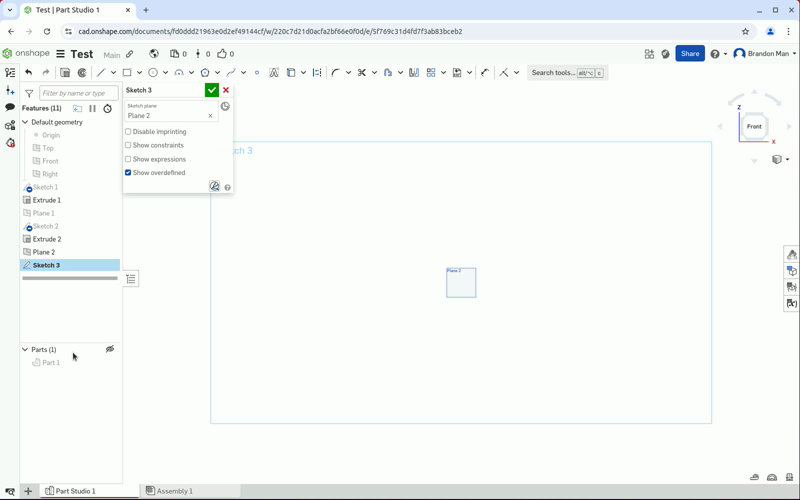
key(c)
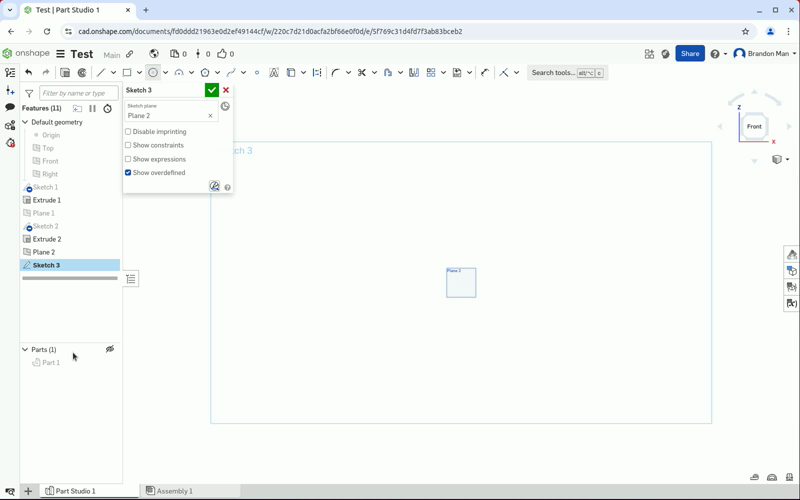
key_down(shift)
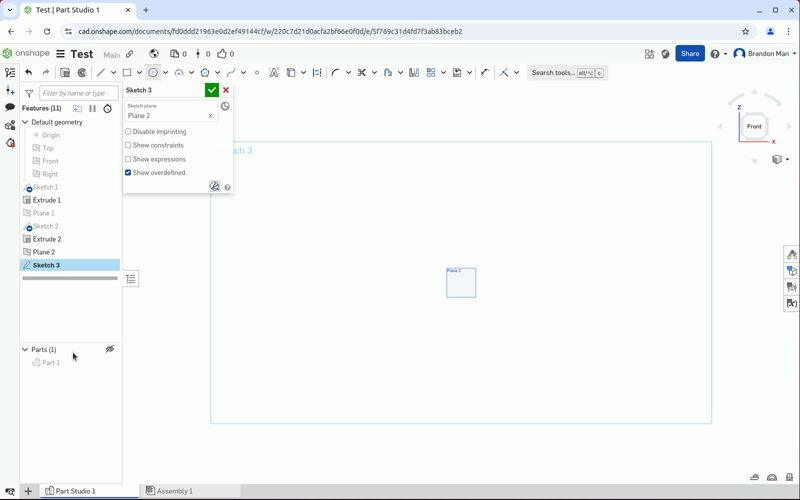
mouse_move(383, 245)
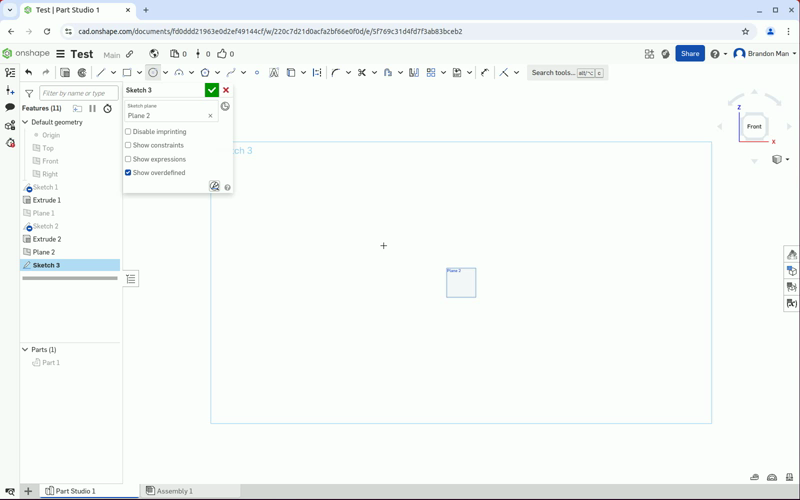
click(383, 245)
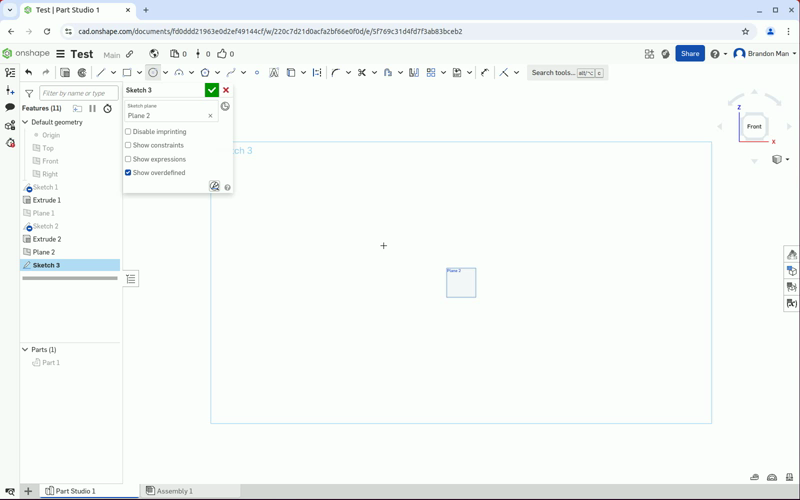
key_up(shift)
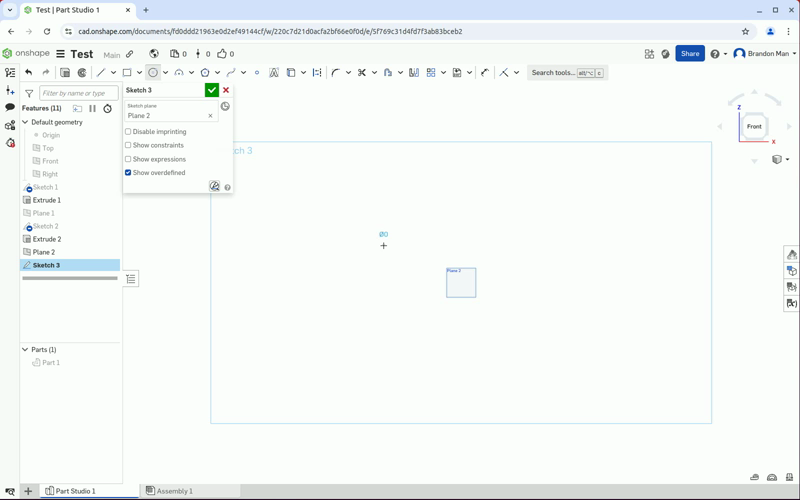
mouse_move(386, 245)
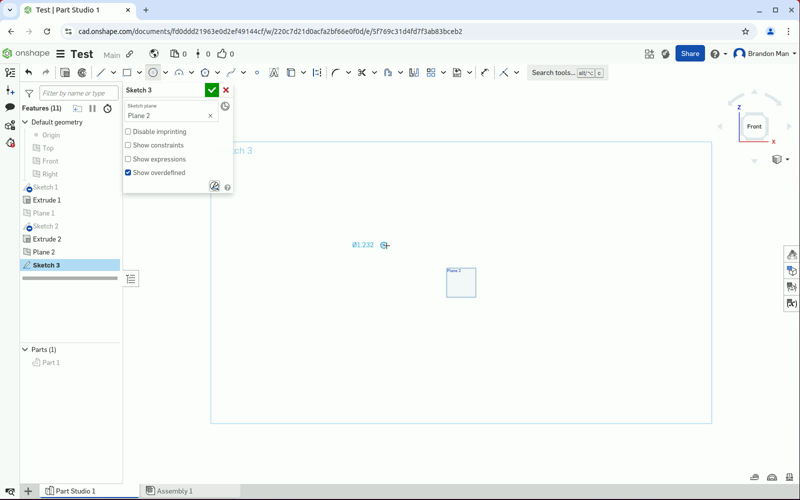
click(386, 245)
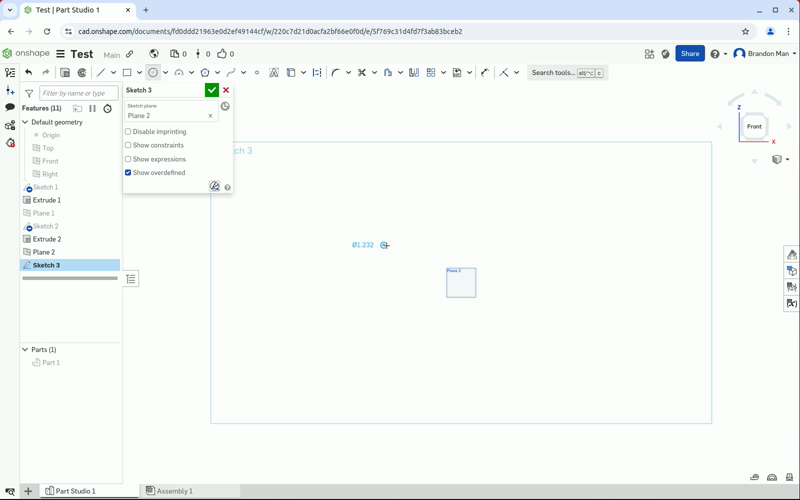
key(esc)
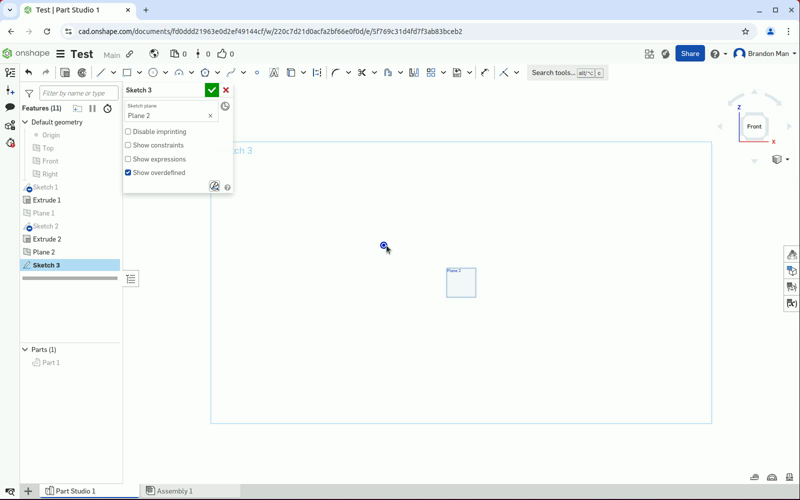
mouse_move(384, 248)
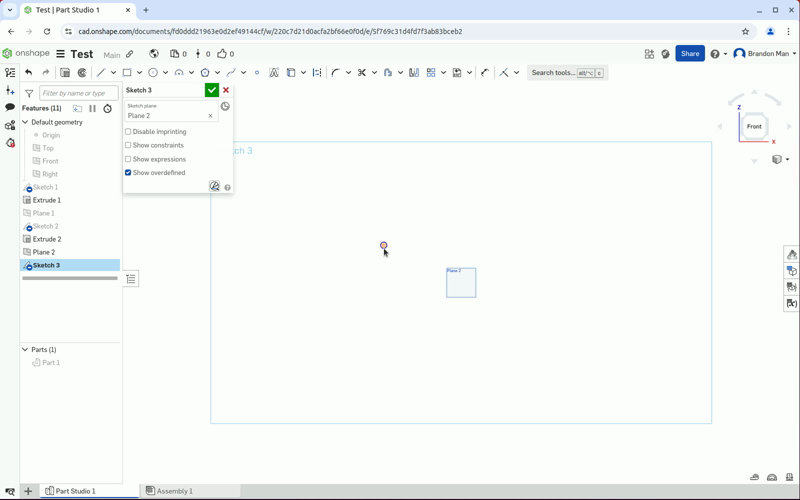
scroll(6)
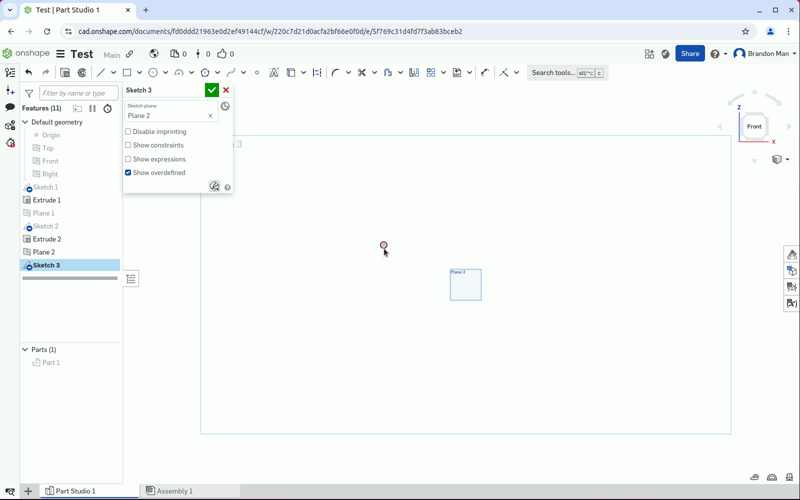
scroll(6)
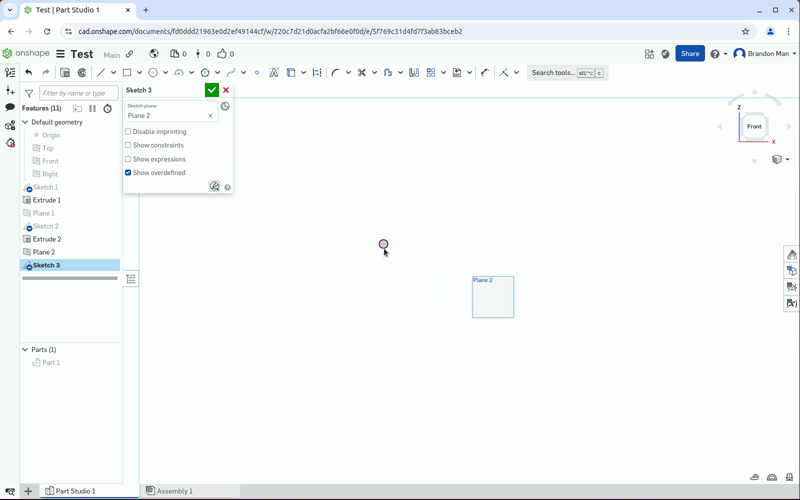
scroll(6)
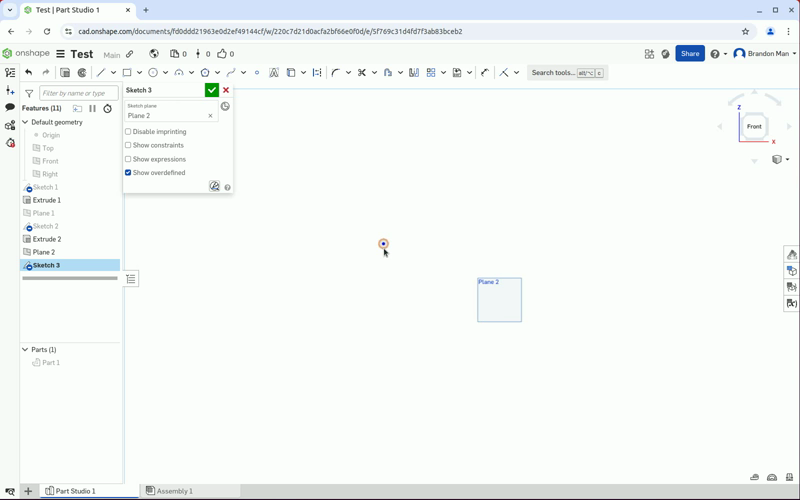
scroll(6)
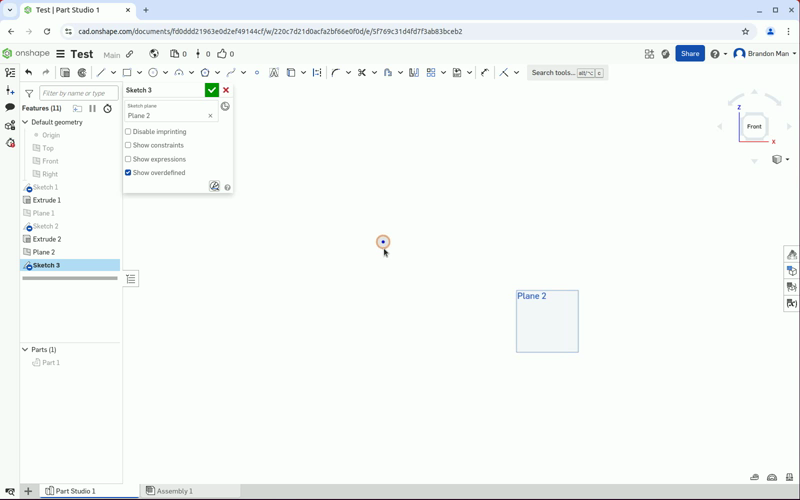
scroll(6)
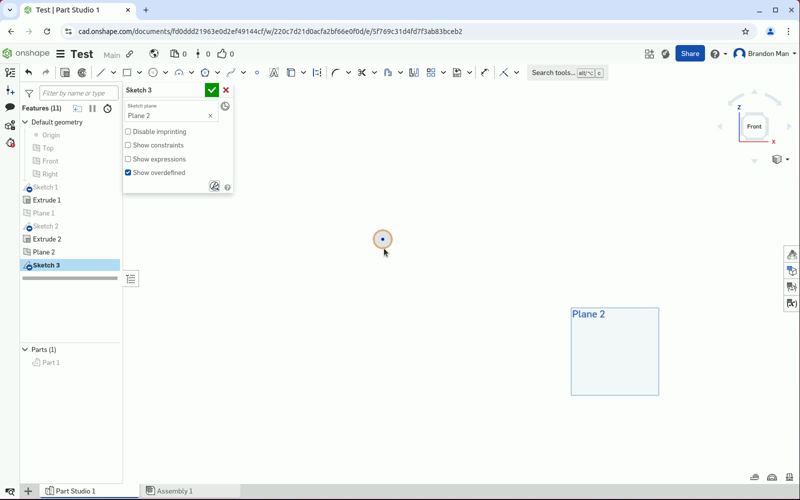
scroll(6)
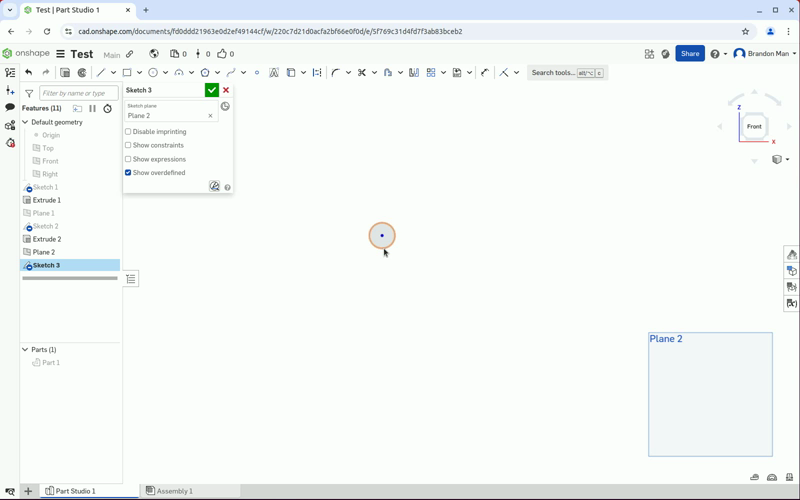
scroll(6)
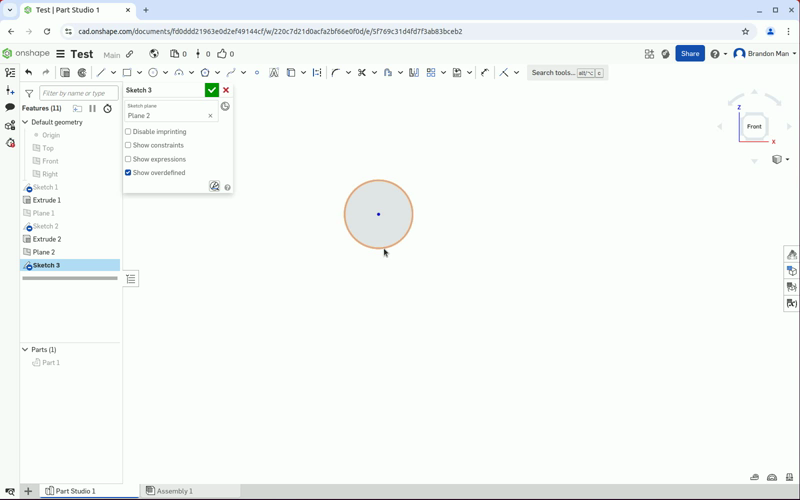
click(384, 248)
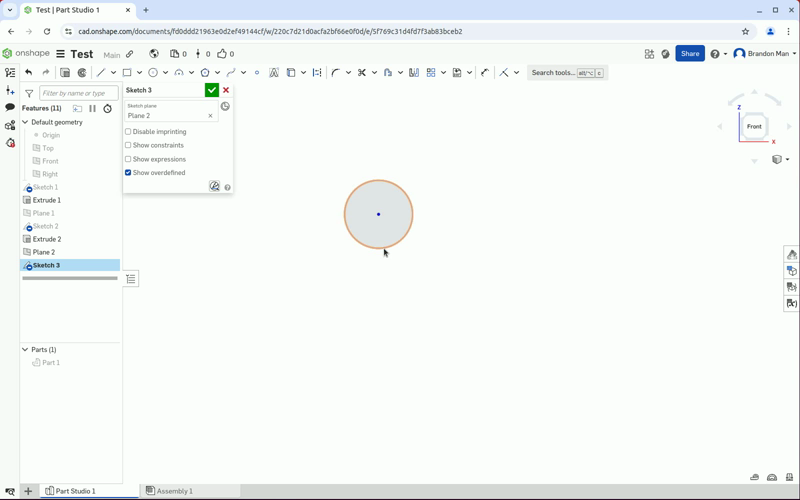
scroll(-6)
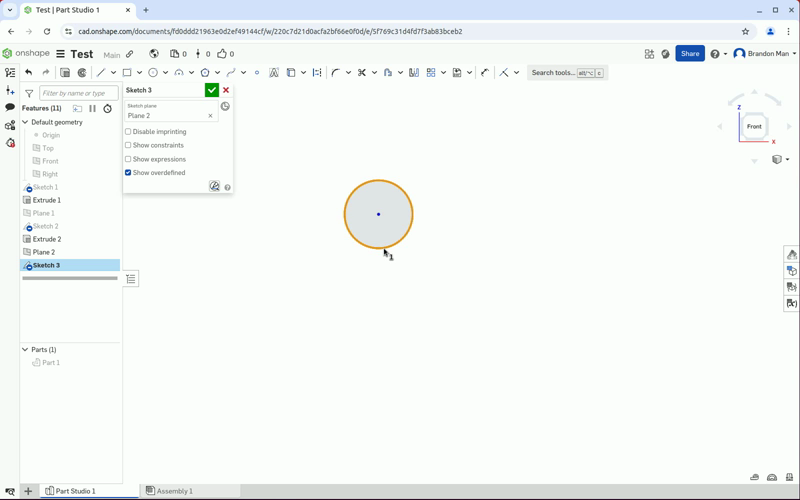
scroll(-6)
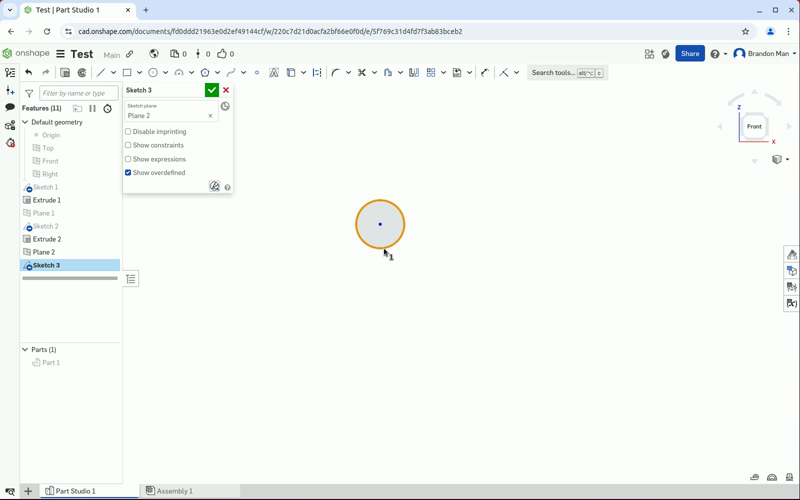
scroll(-6)
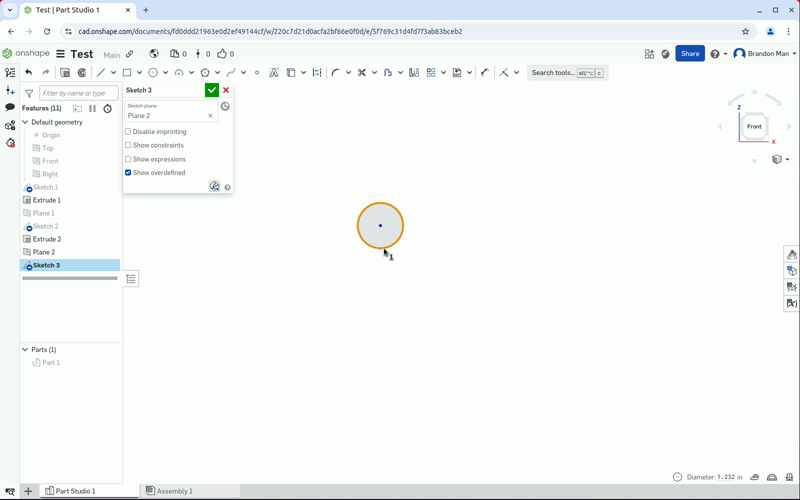
scroll(-6)
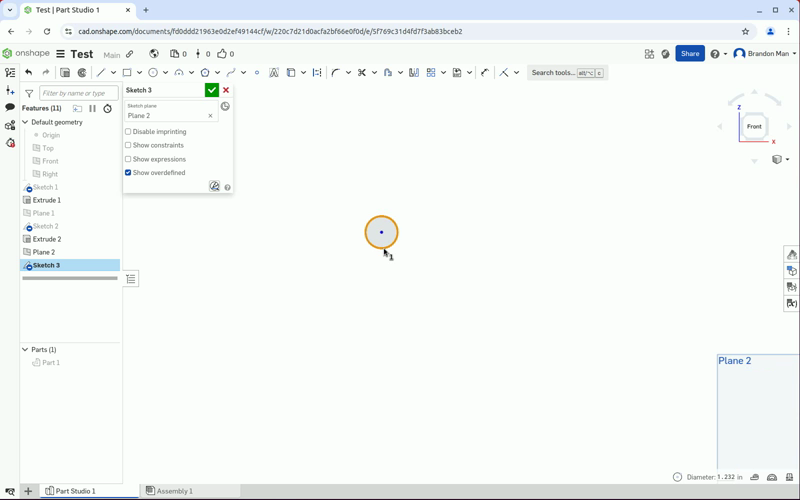
scroll(-6)
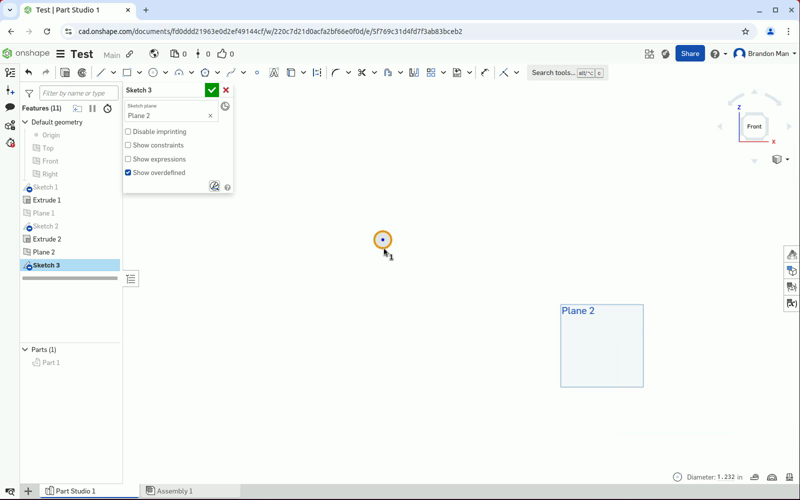
scroll(-6)
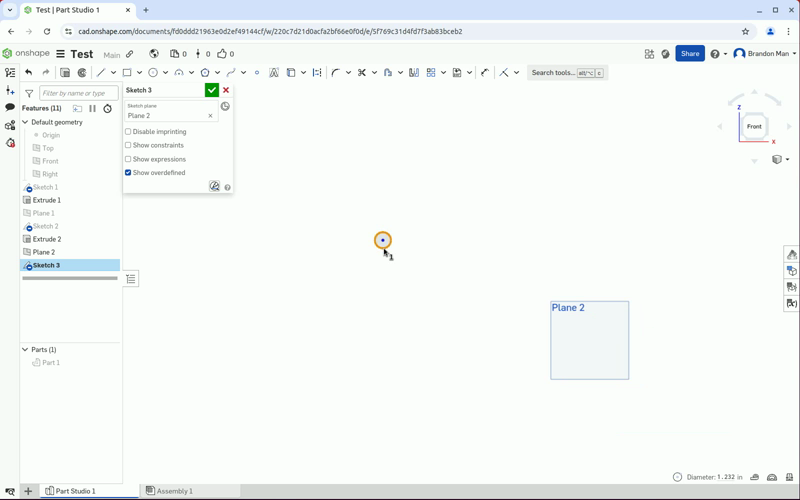
scroll(-6)
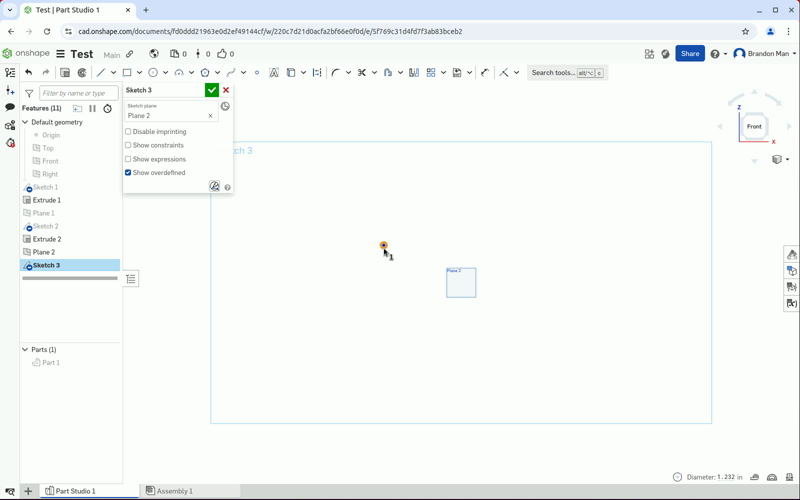
mouse_move(73, 352)
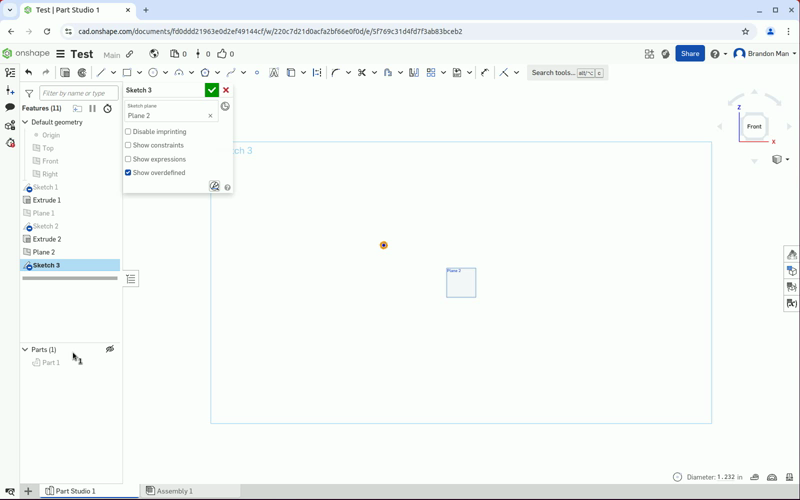
key(shift+y)
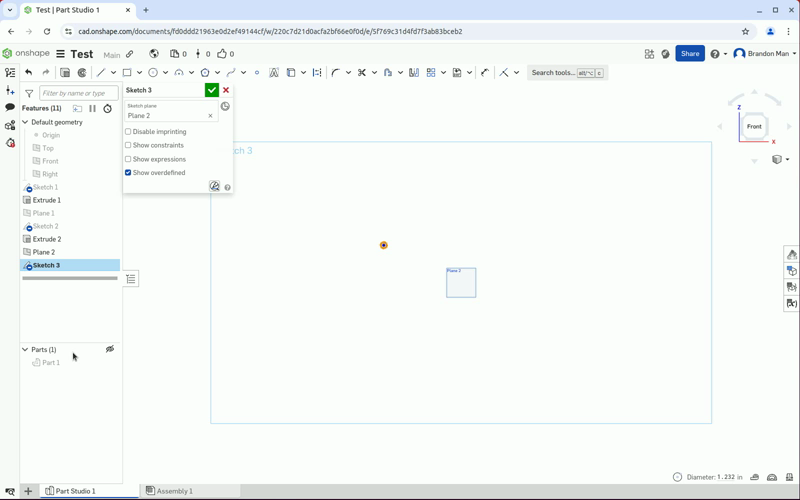
key(shift+e)
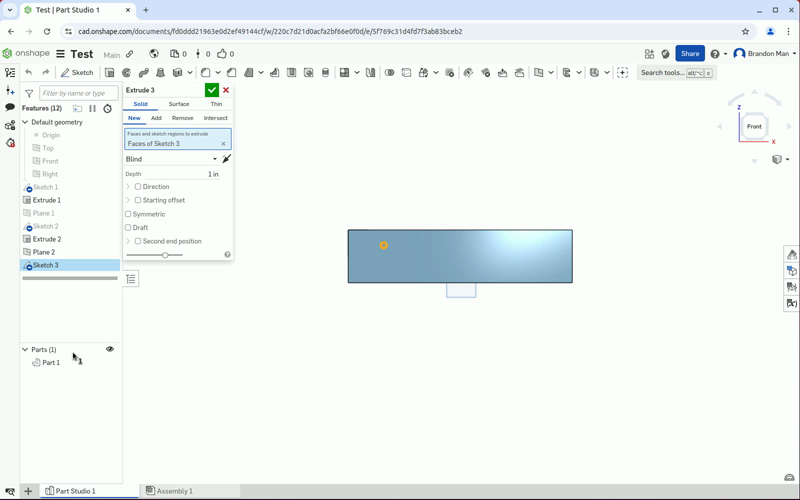
mouse_move(143, 106)
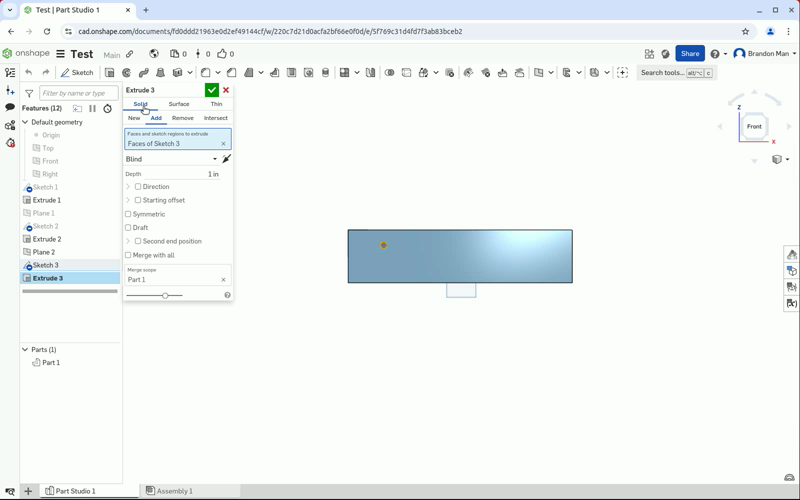
click(143, 106)
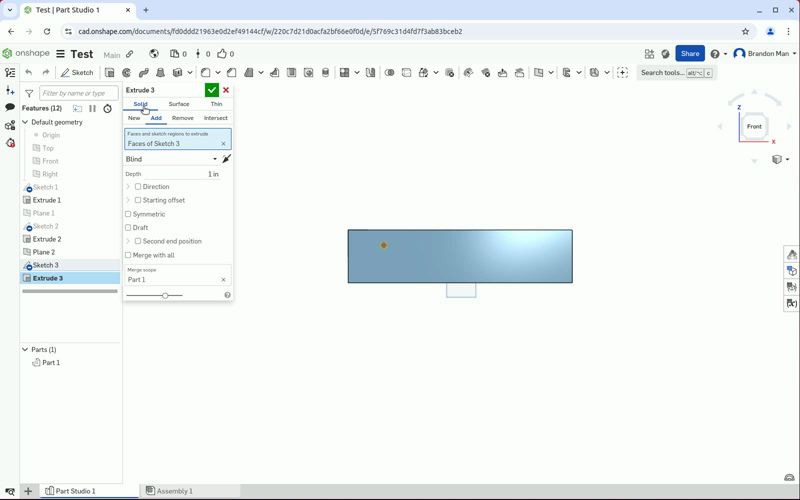
mouse_move(186, 120)
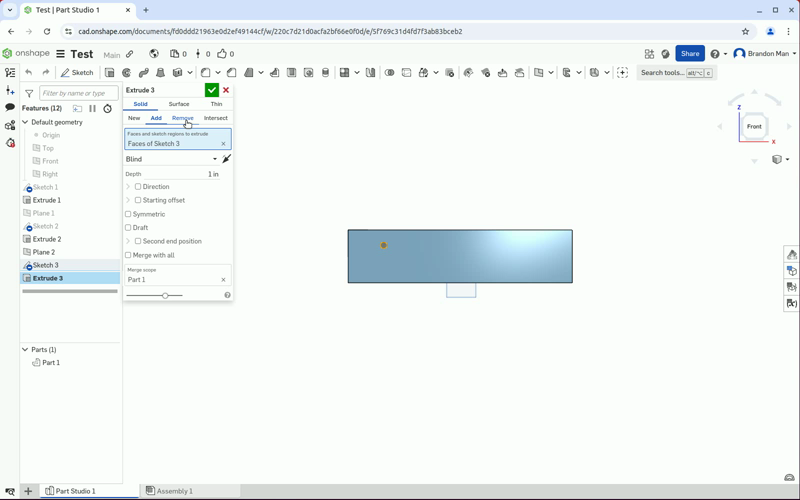
click(186, 120)
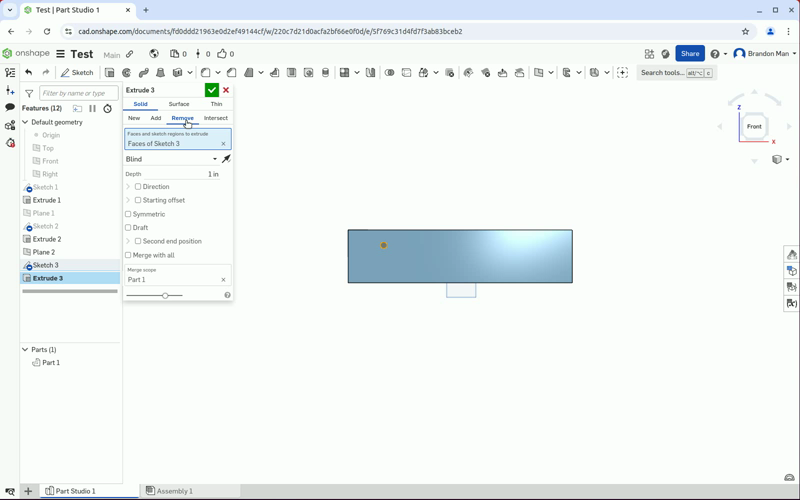
key(tab, 4)
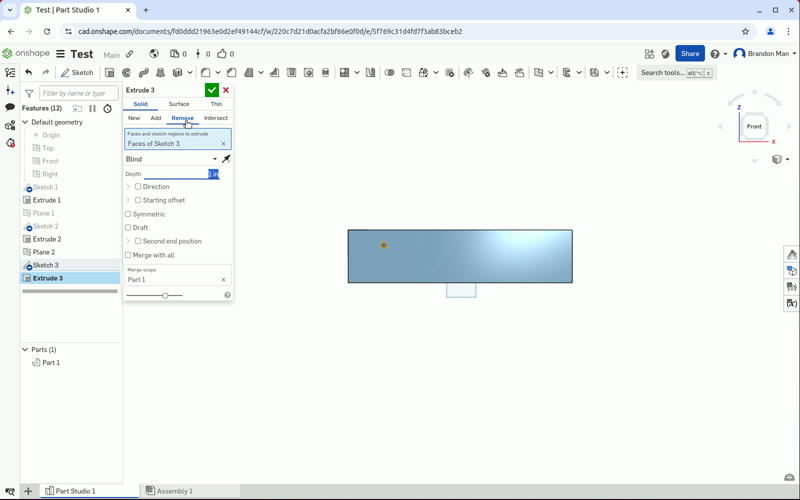
text(1.204)
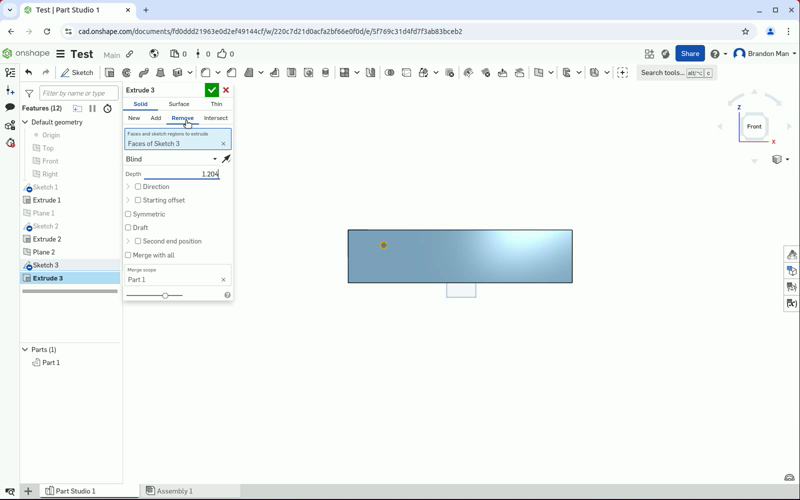
key(tab, 6)
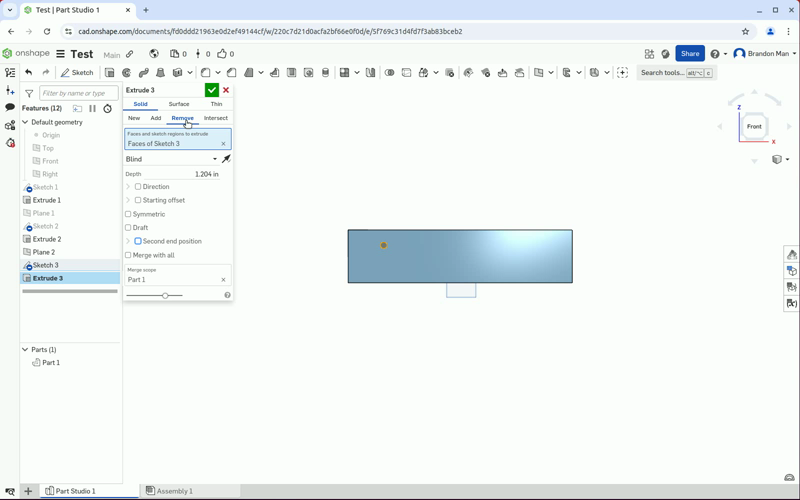
key(space)
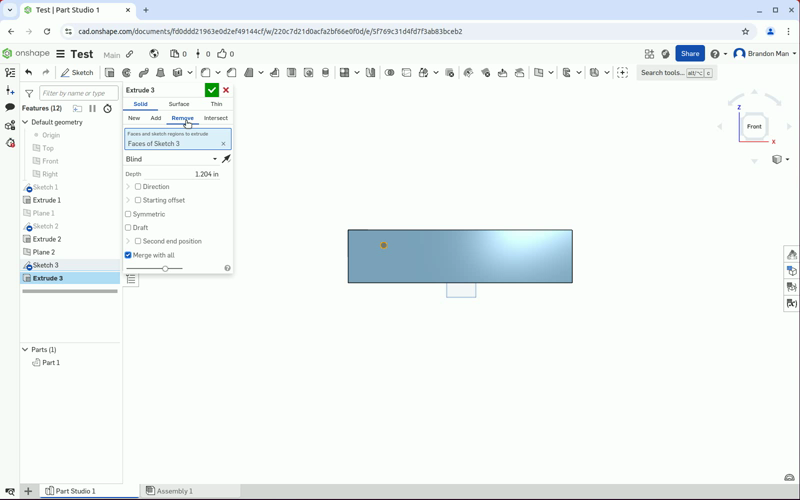
key(enter)
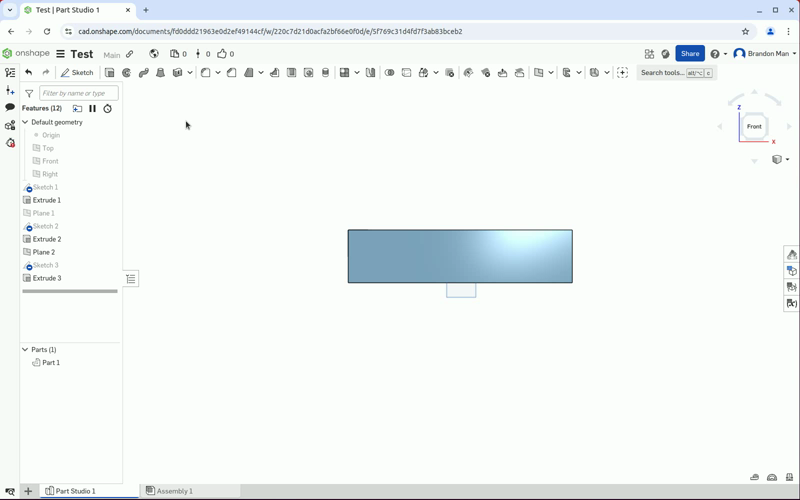
key(shift+h)
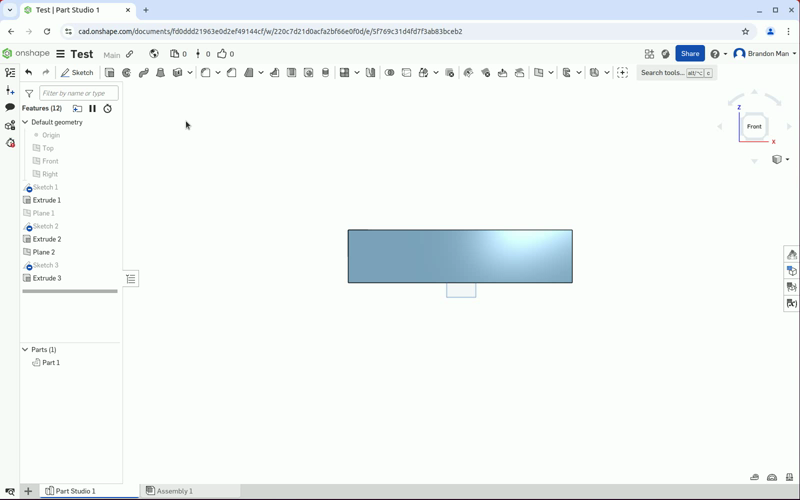
key(shift+h)
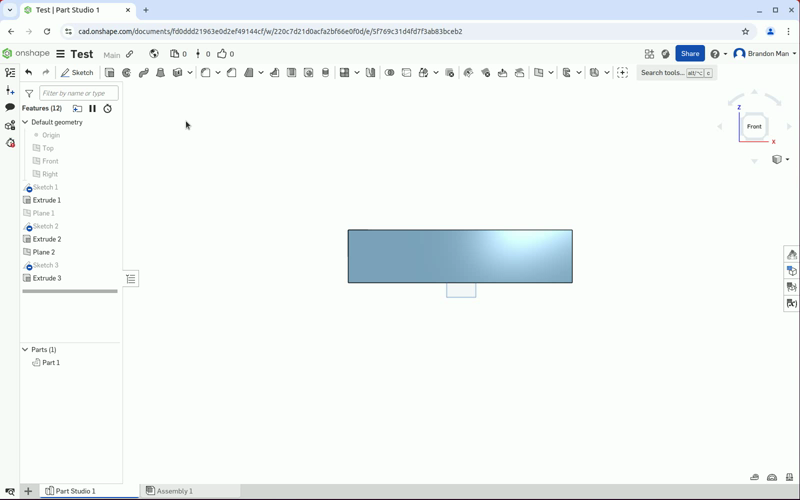
mouse_move(73, 189)
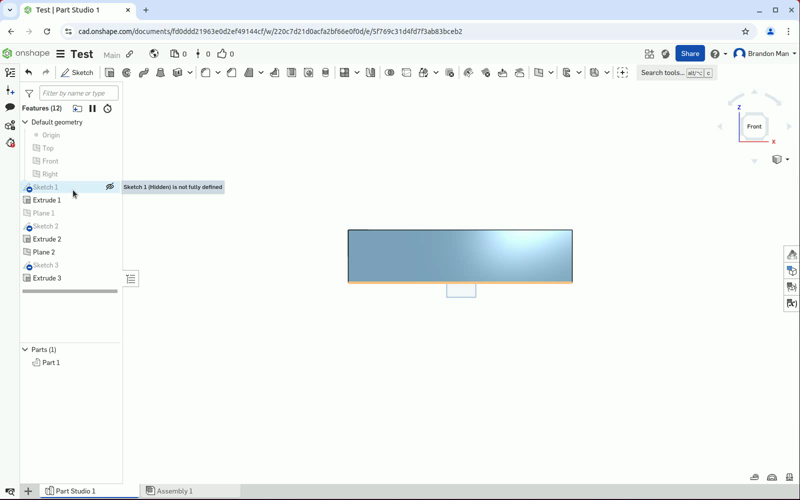
click(73, 189)
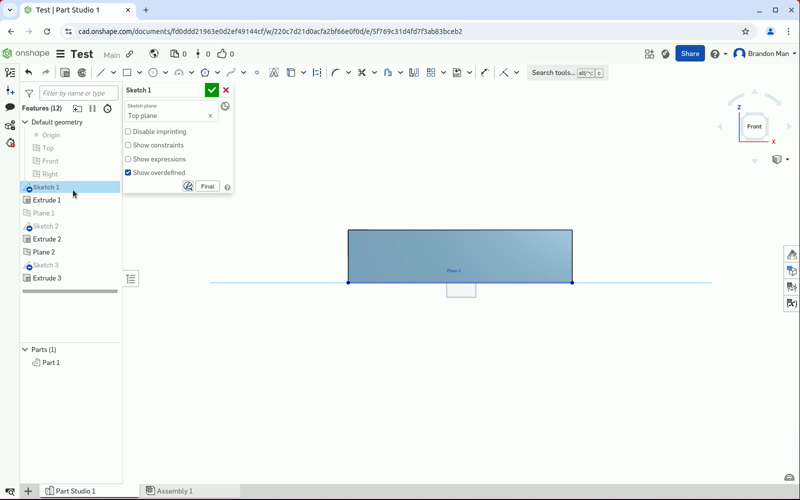
mouse_move(229, 92)
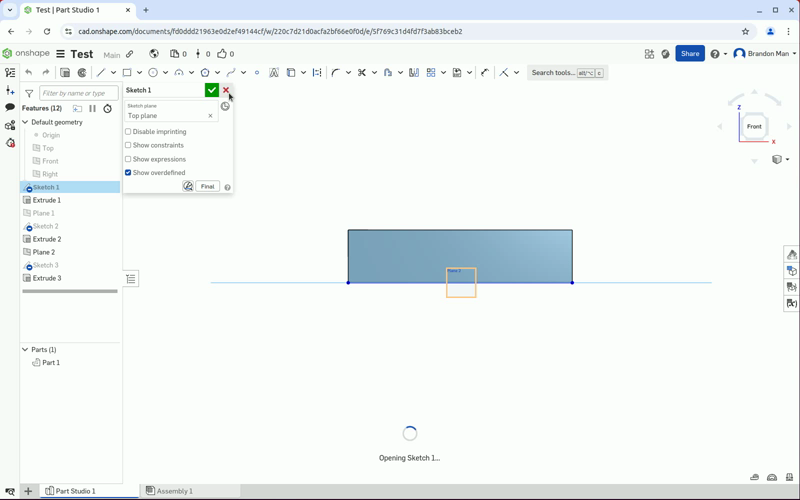
click(229, 92)
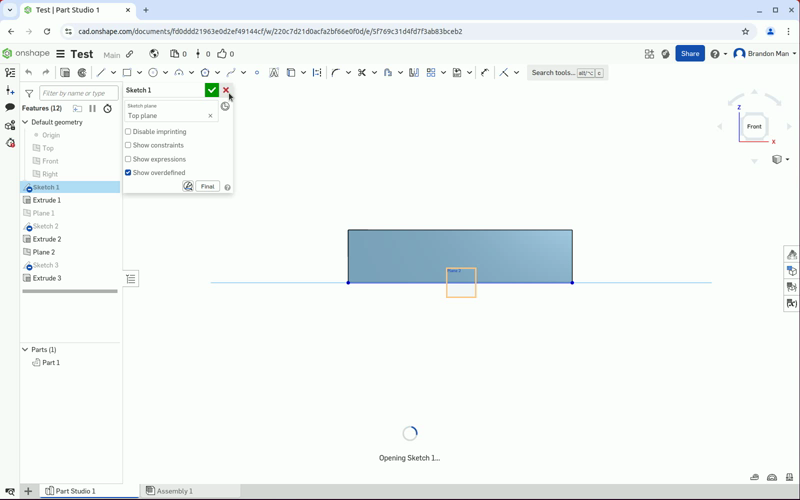
key(shift+s)
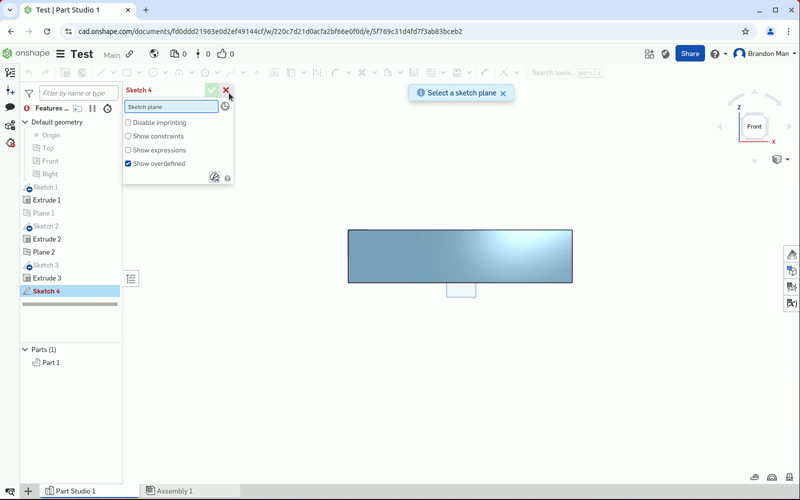
mouse_move(73, 254)
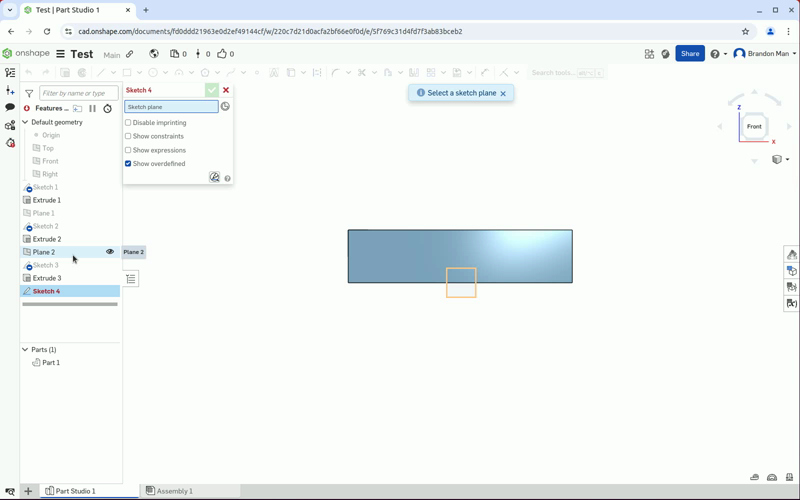
click(73, 254)
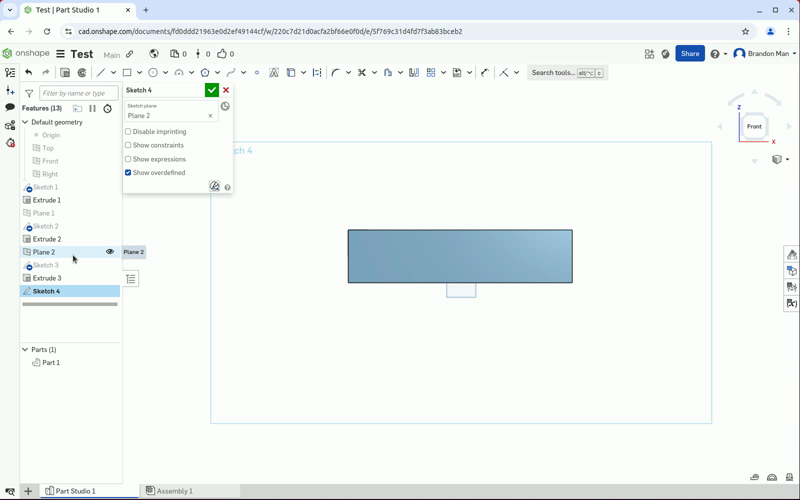
mouse_move(73, 352)
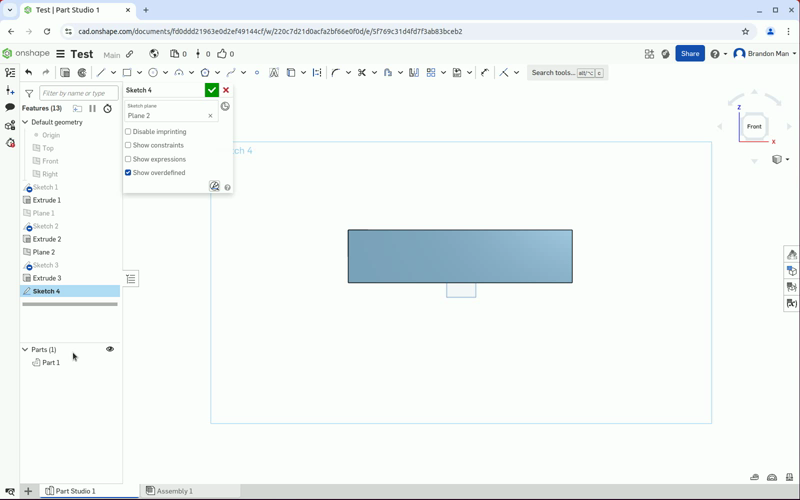
key(y)
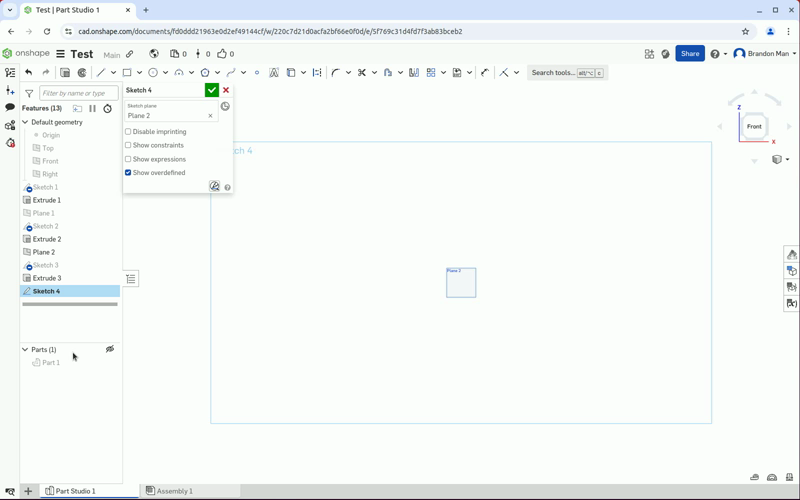
key(c)
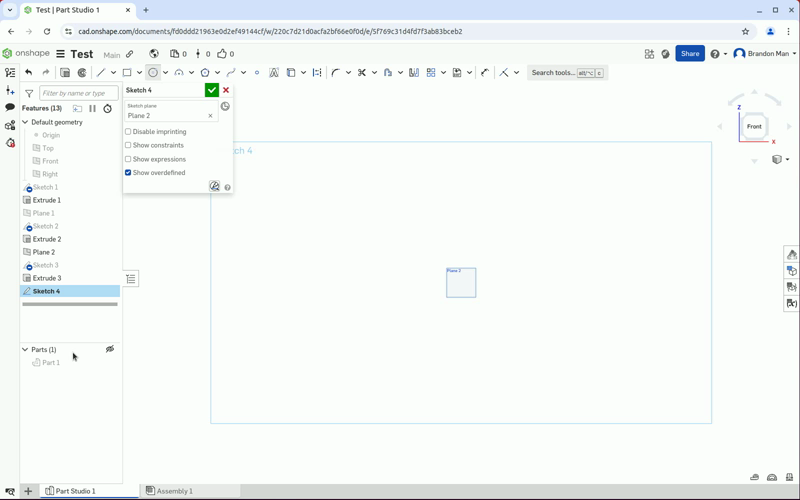
key_down(shift)
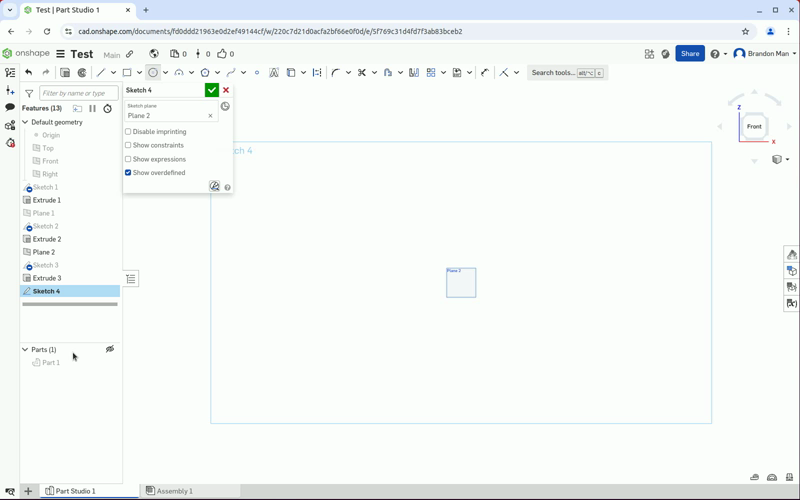
mouse_move(383, 268)
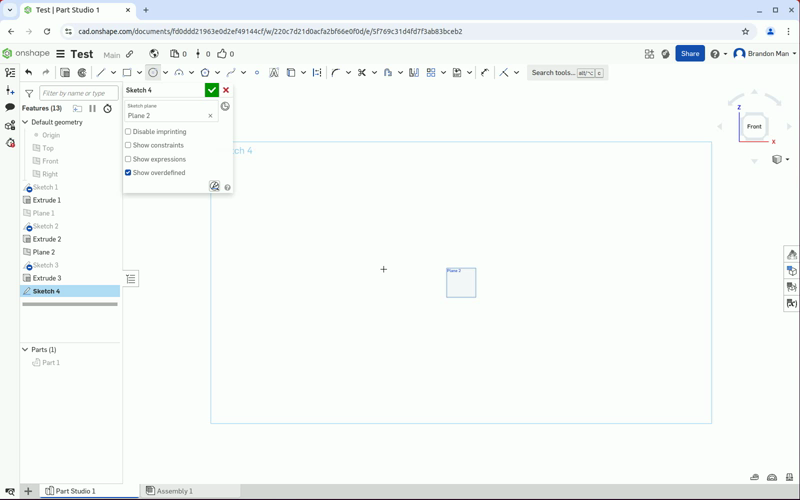
click(383, 268)
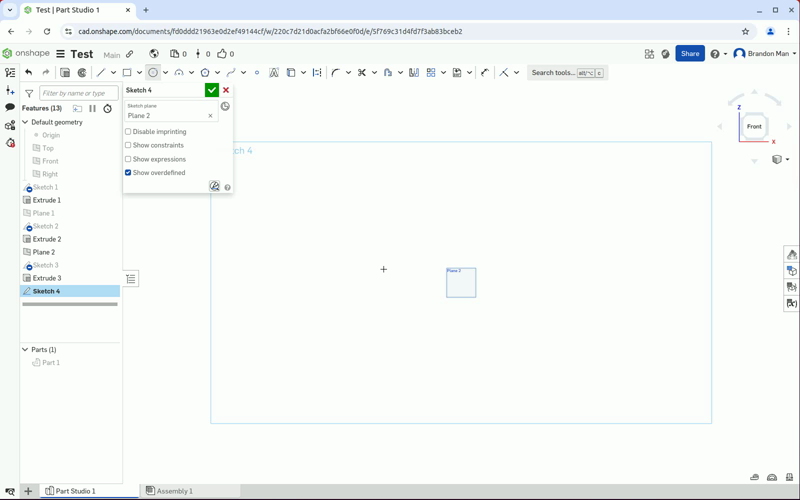
key_up(shift)
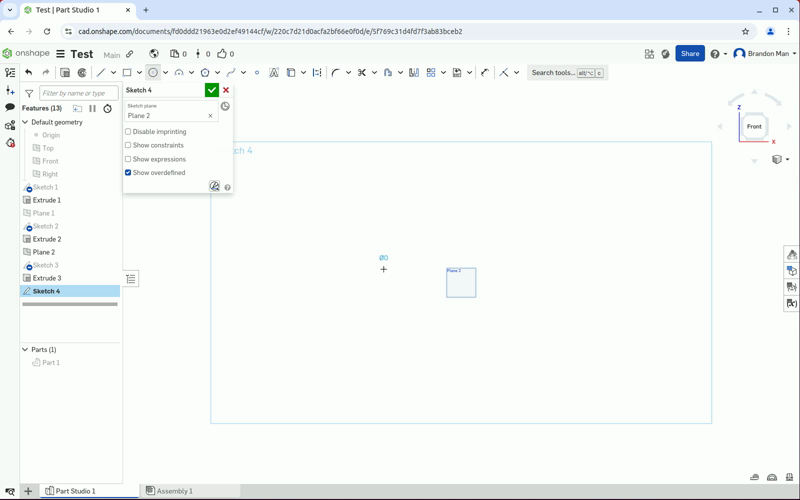
mouse_move(386, 268)
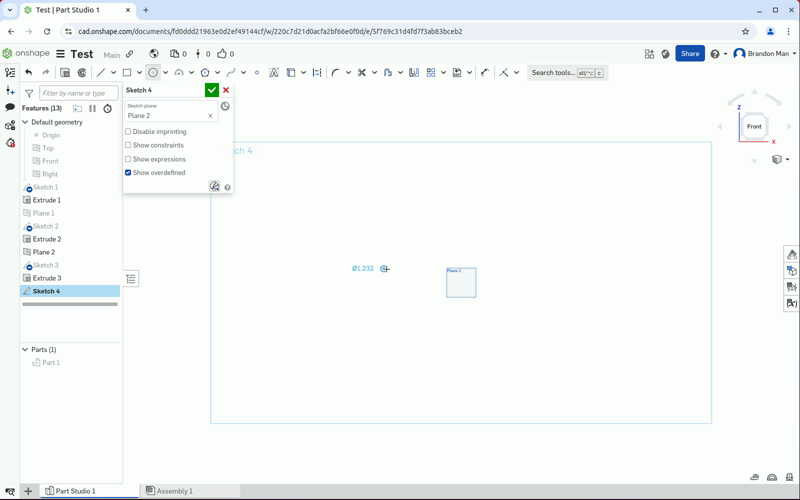
click(386, 268)
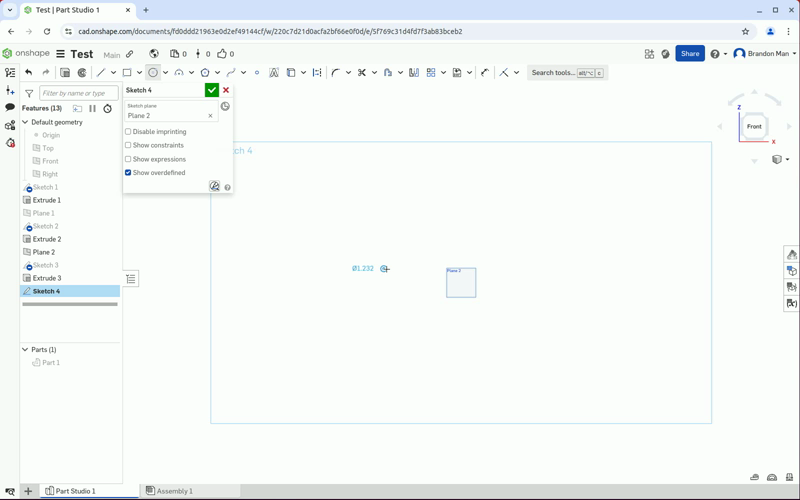
key(esc)
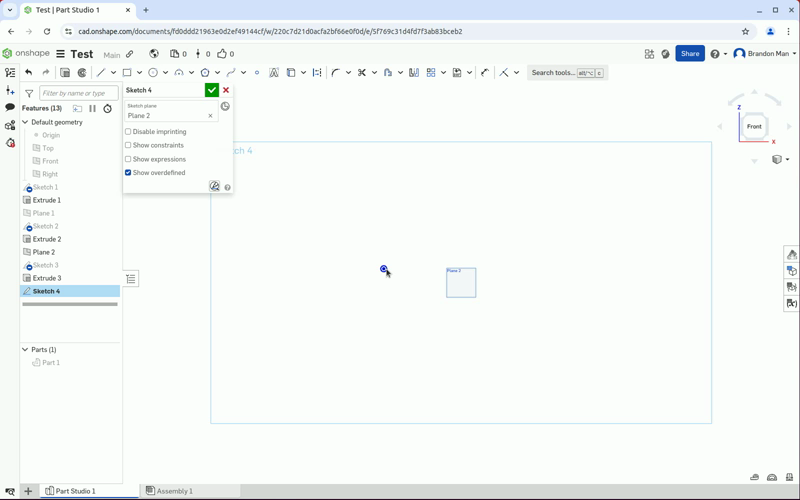
mouse_move(383, 267)
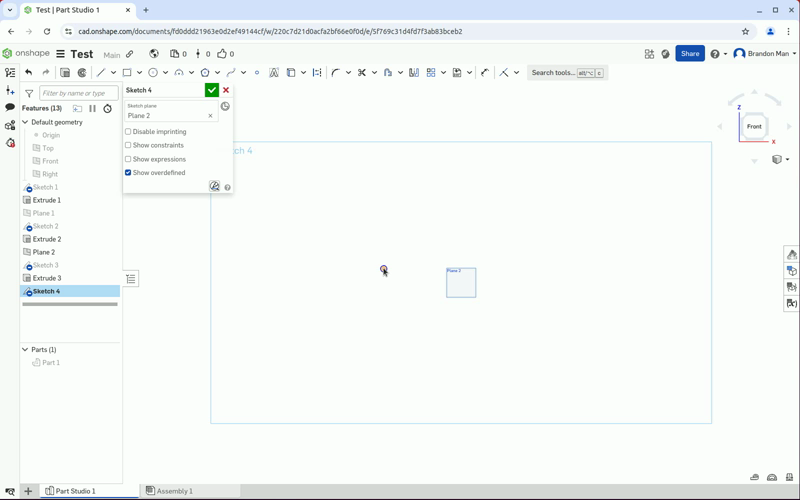
scroll(6)
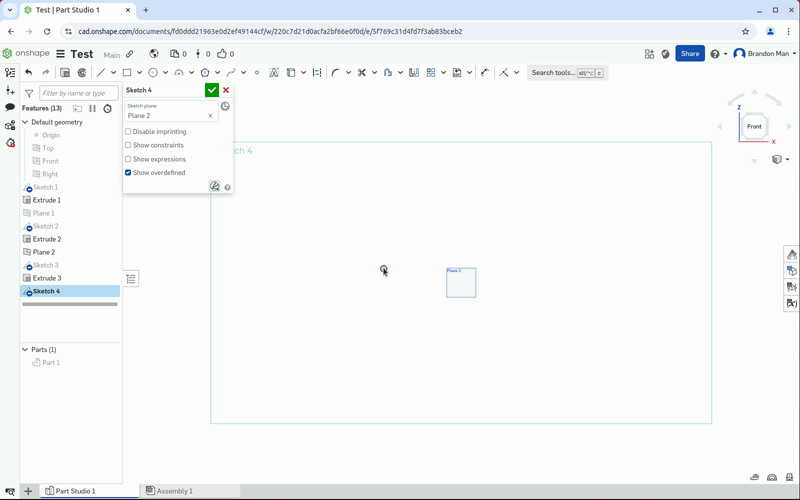
scroll(6)
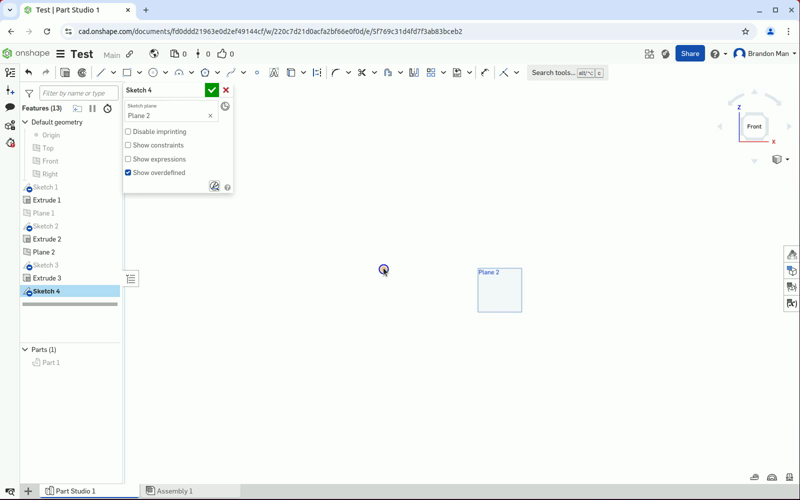
scroll(6)
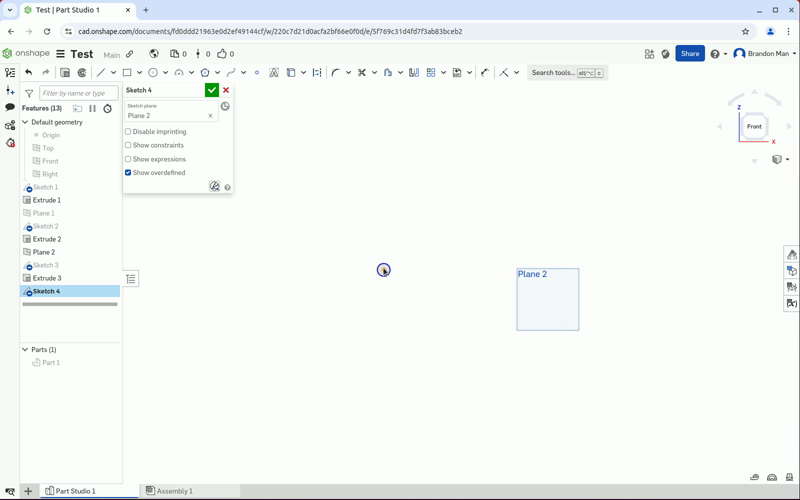
scroll(6)
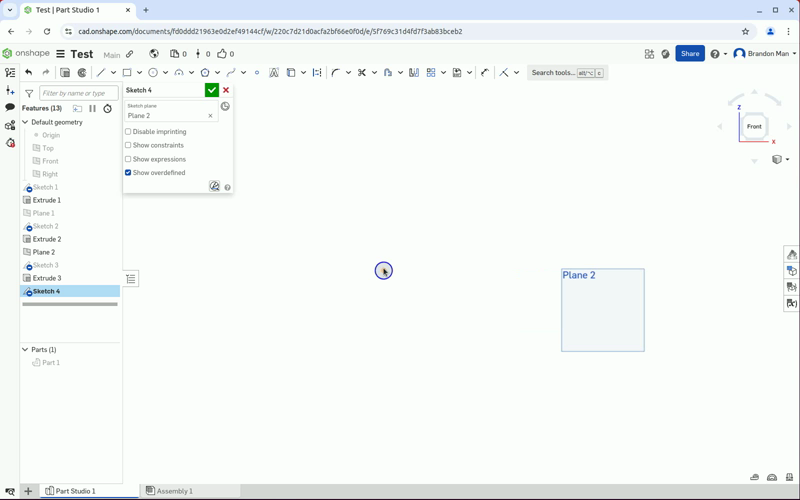
scroll(6)
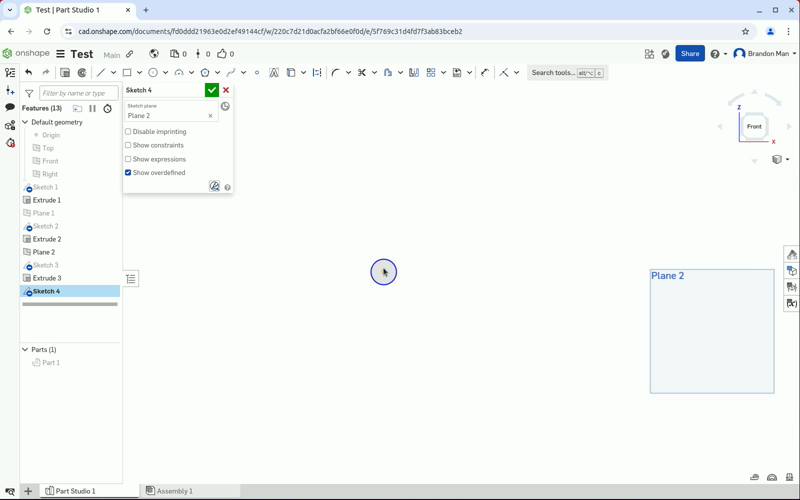
scroll(6)
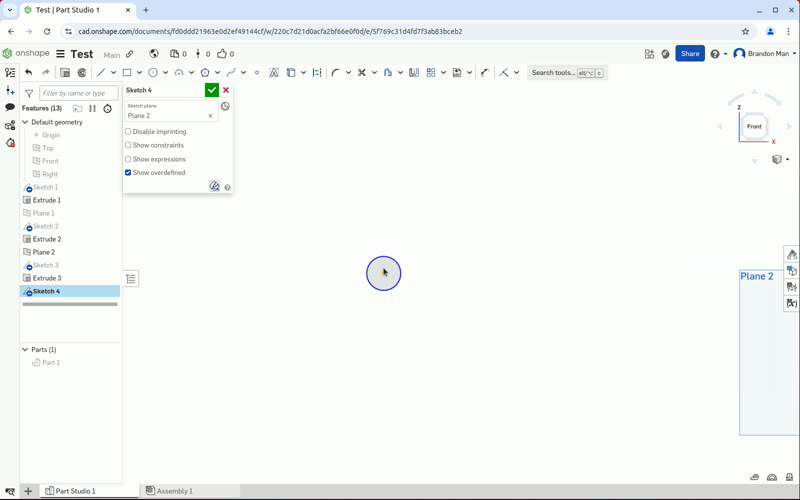
scroll(6)
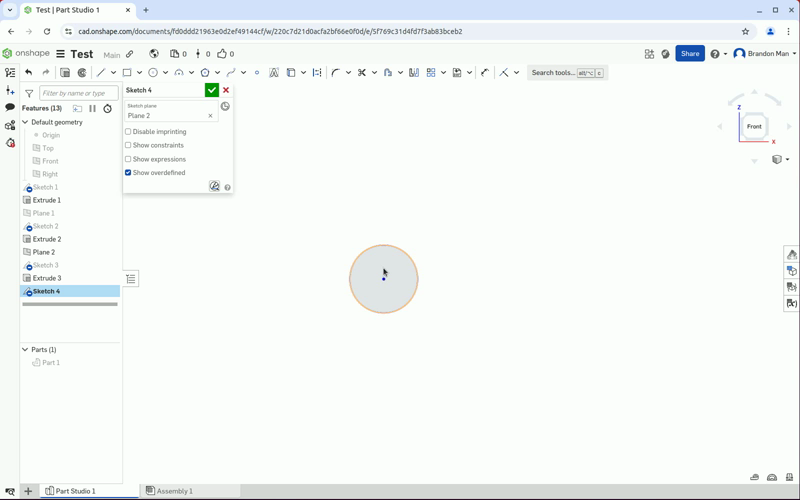
click(383, 267)
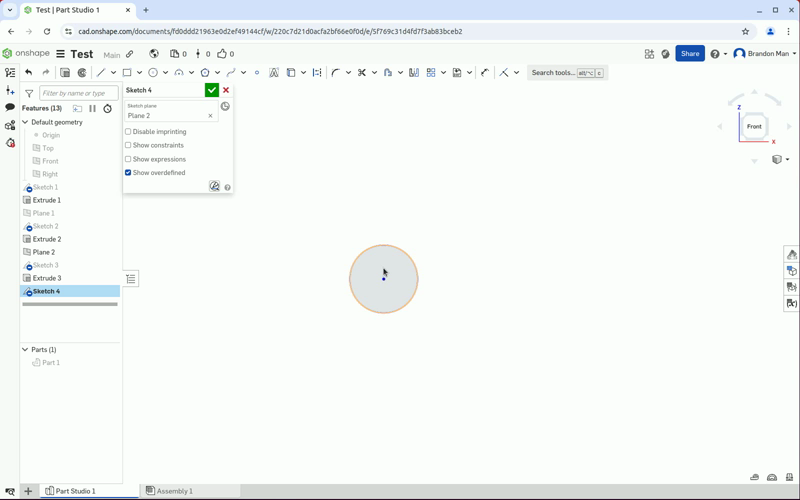
scroll(-6)
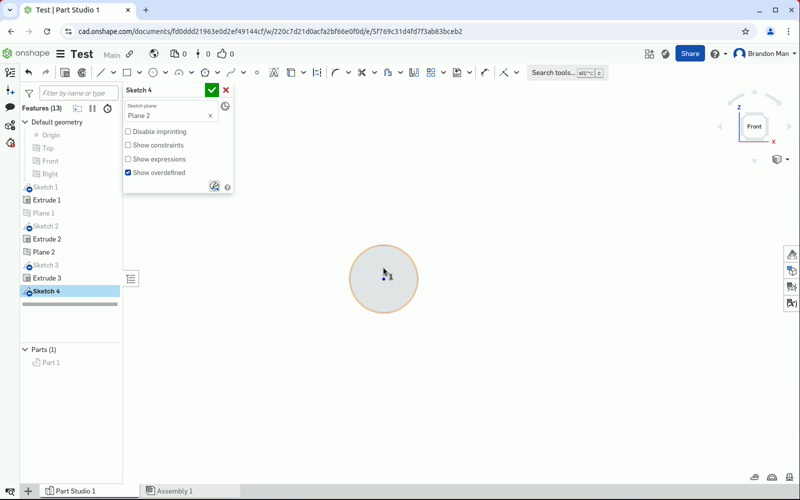
scroll(-6)
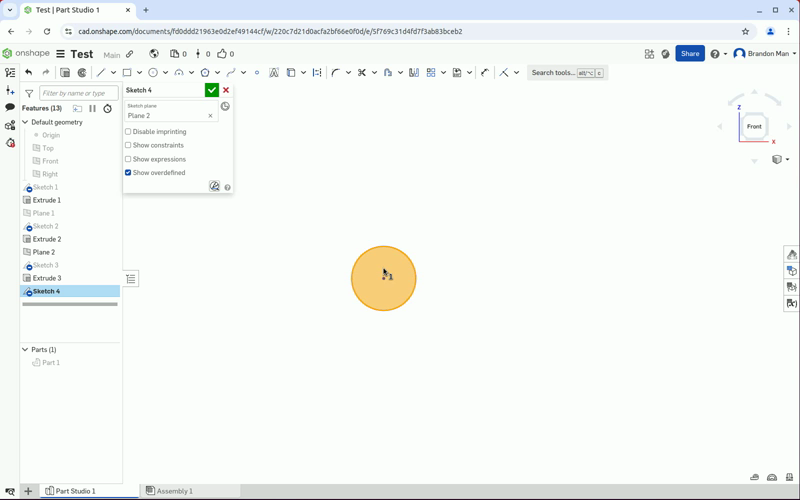
scroll(-6)
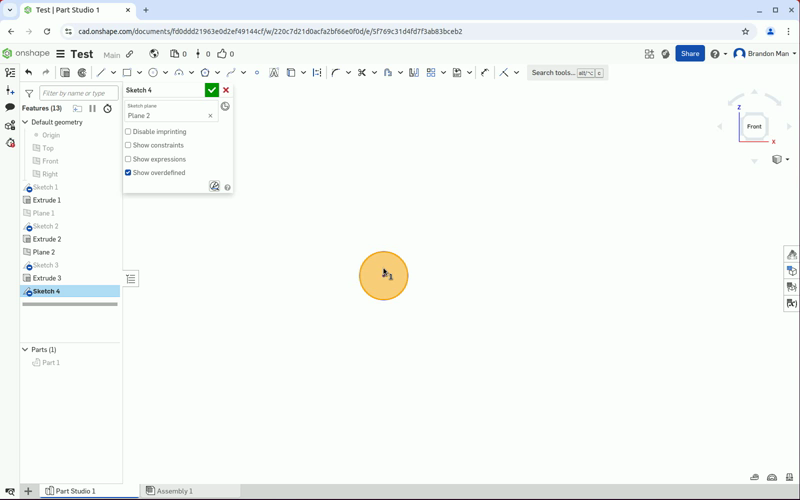
scroll(-6)
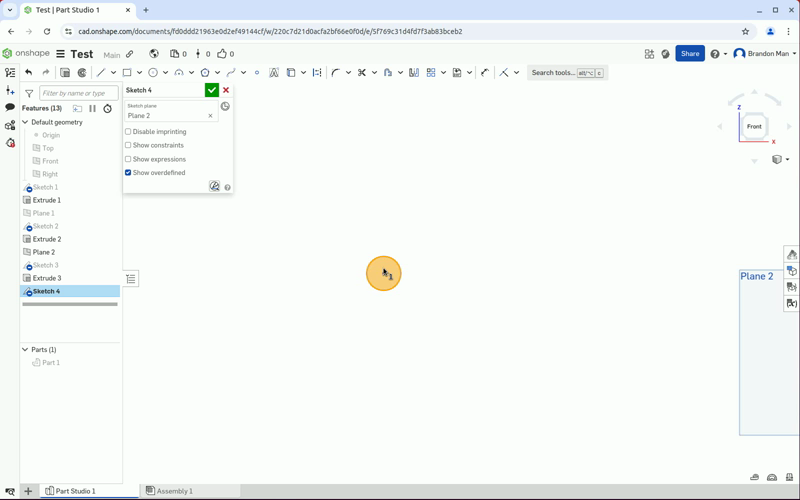
scroll(-6)
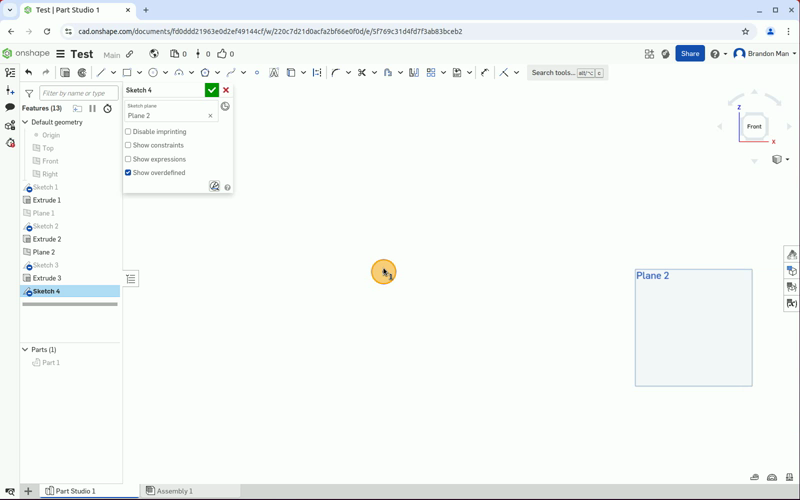
scroll(-6)
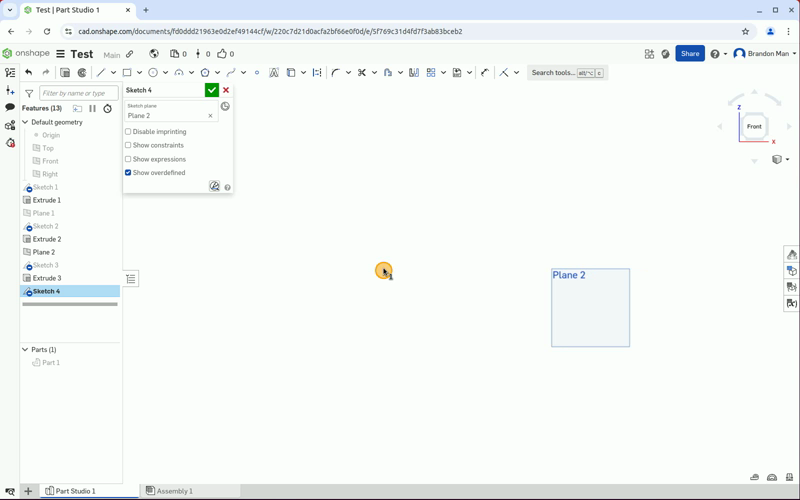
scroll(-6)
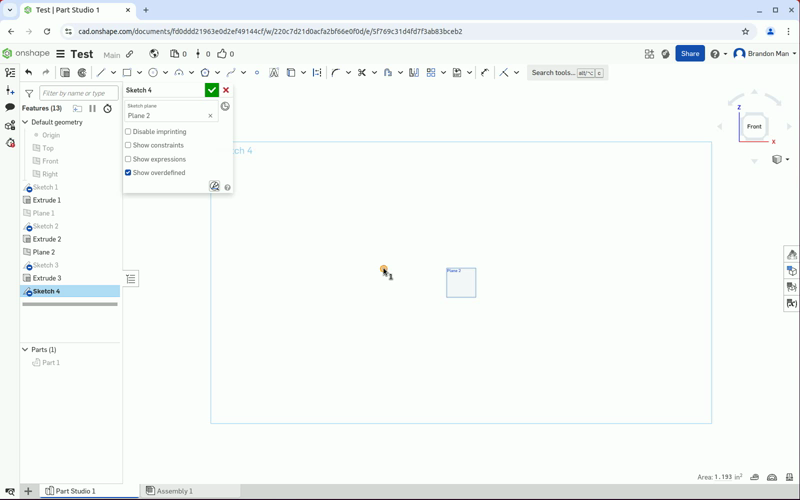
mouse_move(73, 352)
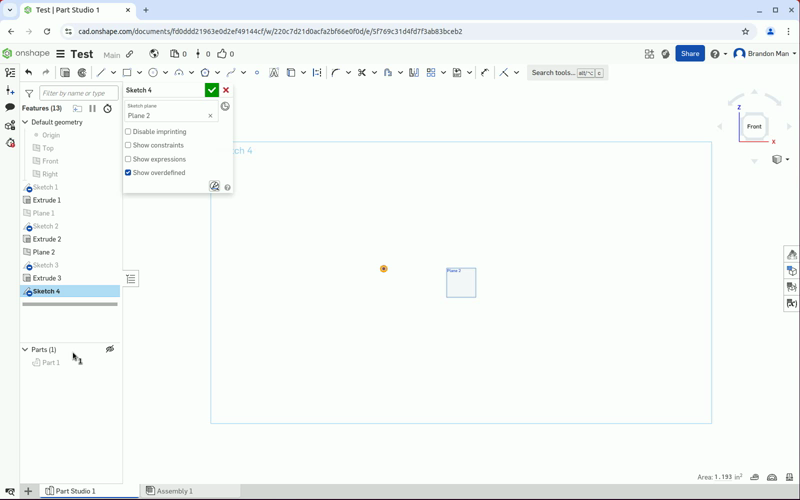
key(shift+y)
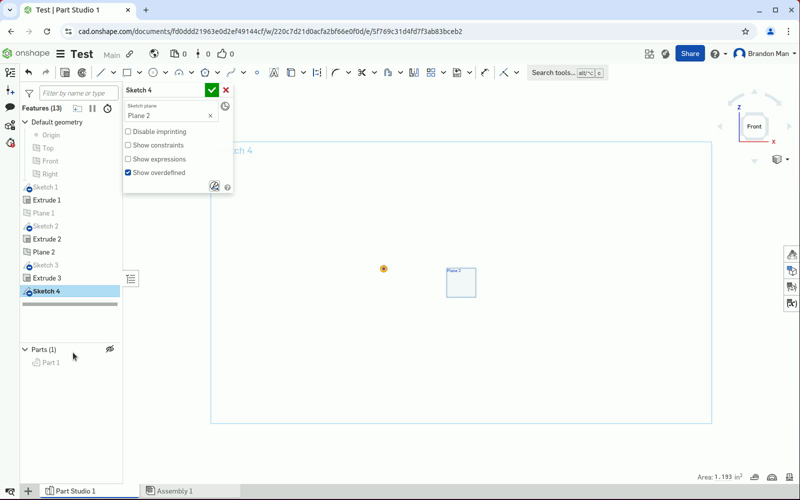
key(shift+e)
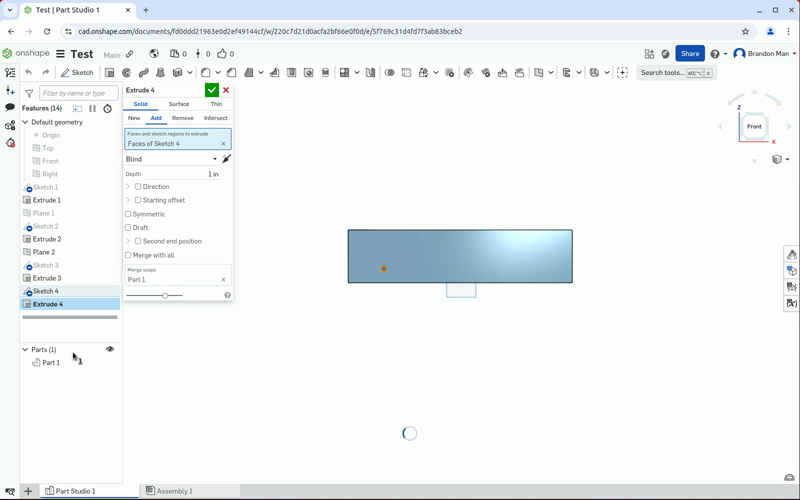
mouse_move(143, 106)
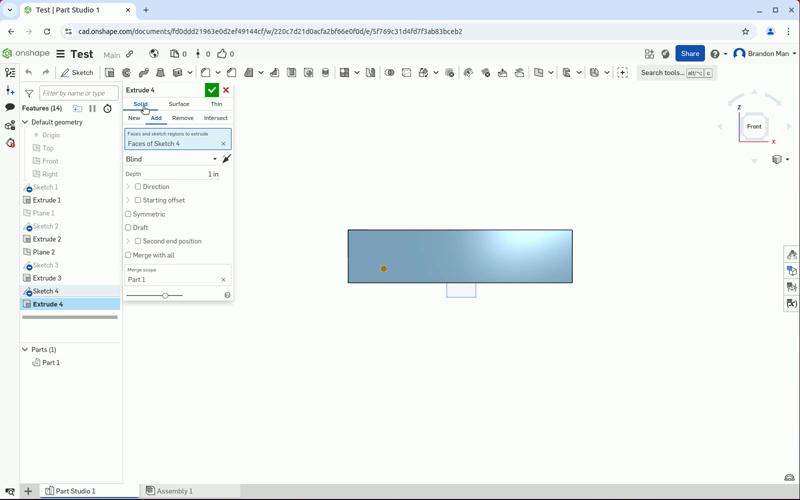
click(143, 106)
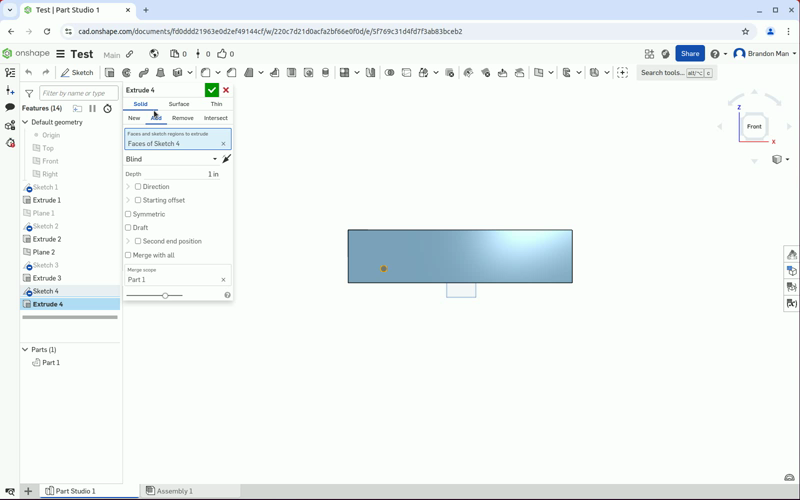
mouse_move(186, 120)
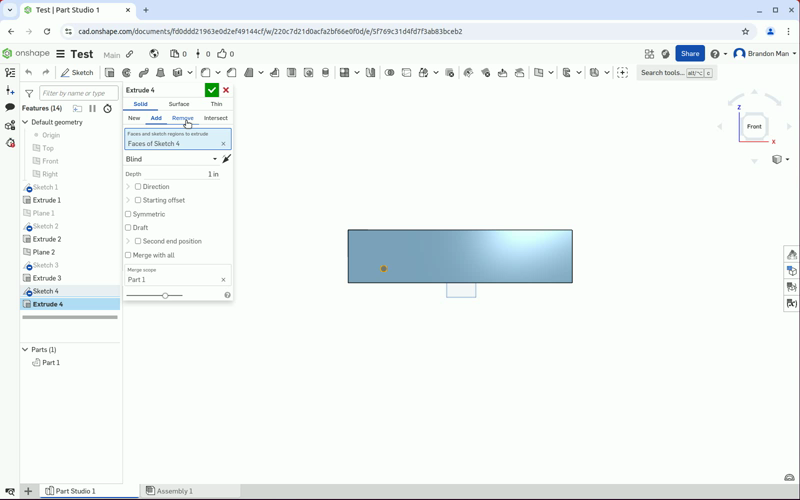
click(186, 120)
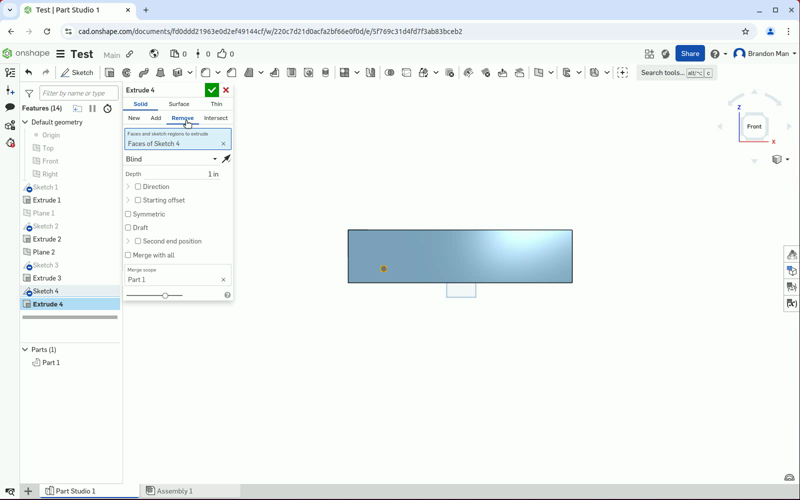
key(tab, 4)
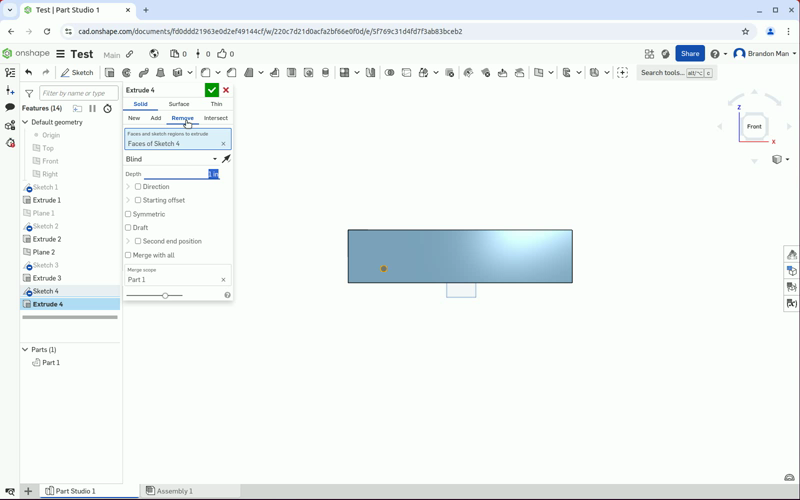
text(1.204)
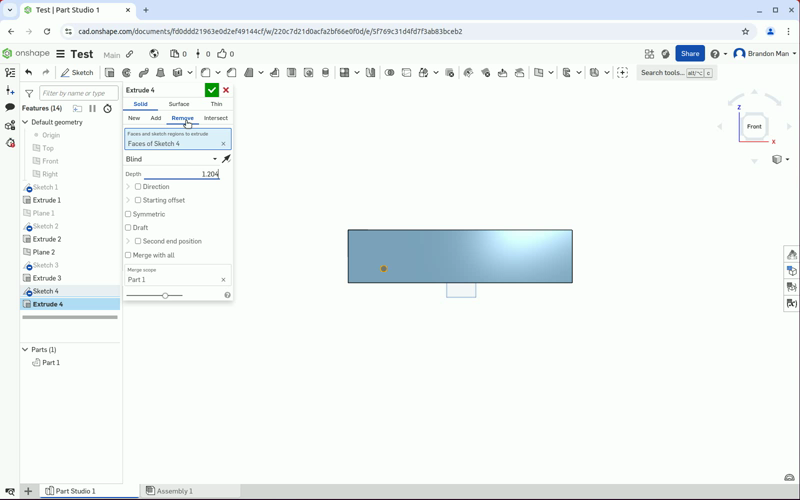
key(tab, 6)
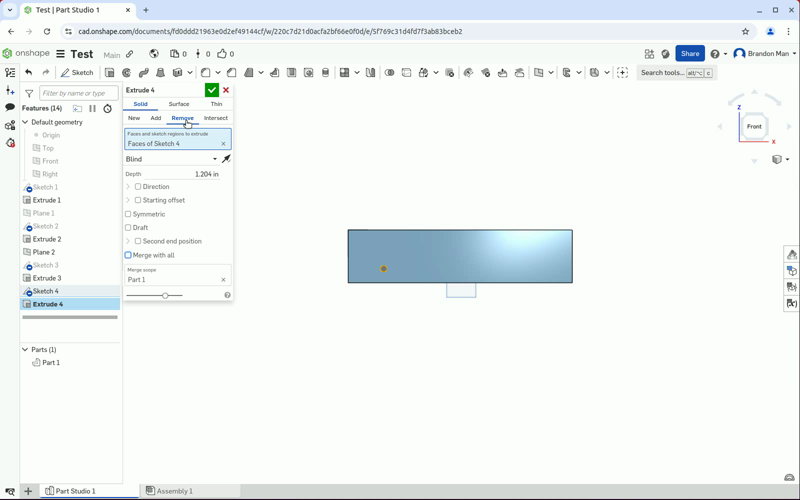
key(space)
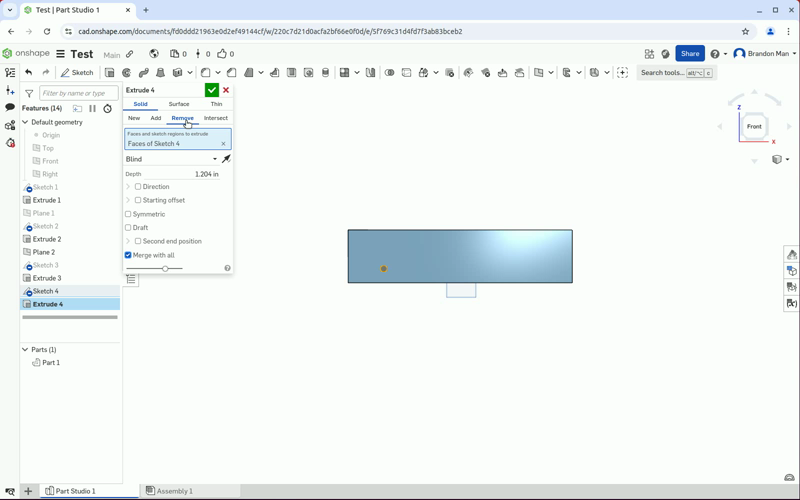
key(enter)
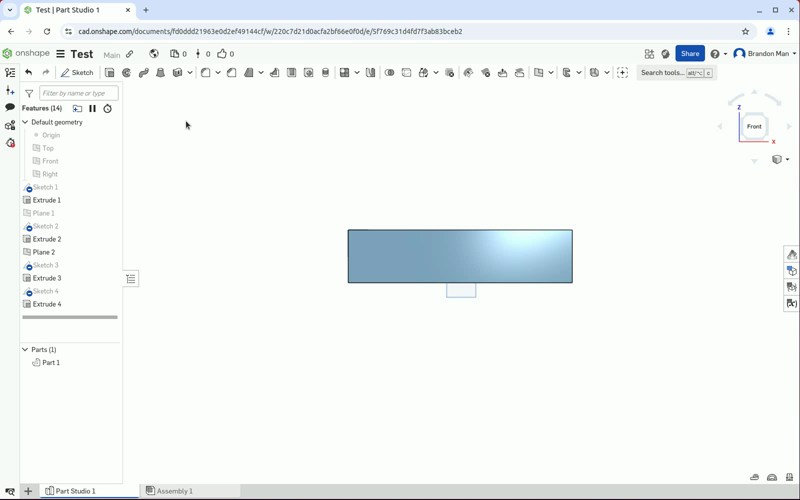
key(shift+h)
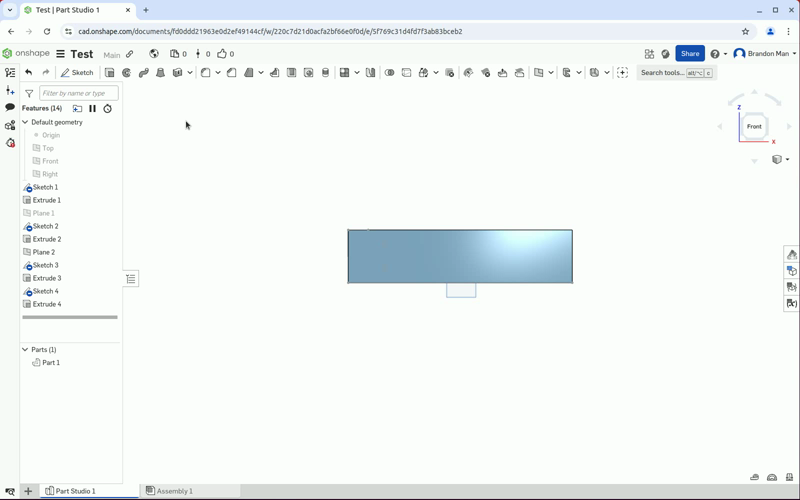
key(shift+h)
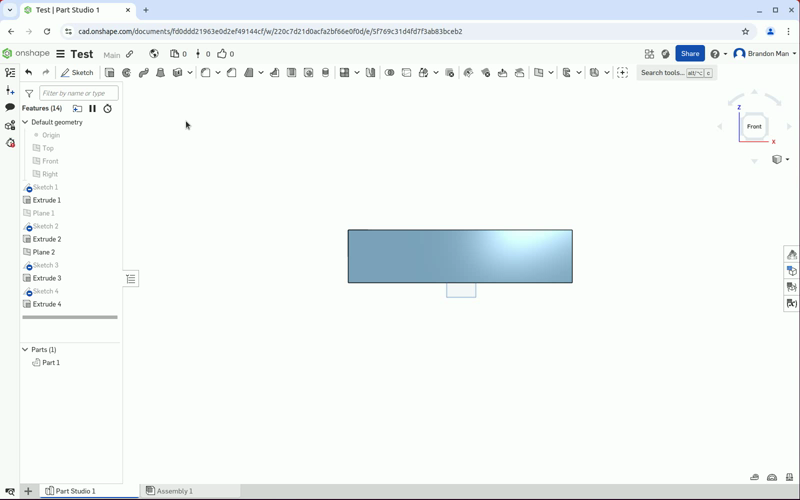
mouse_move(73, 189)
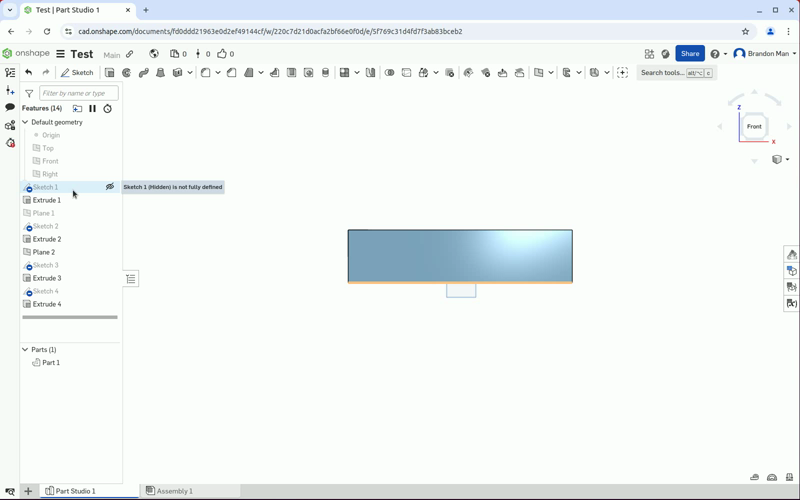
click(73, 189)
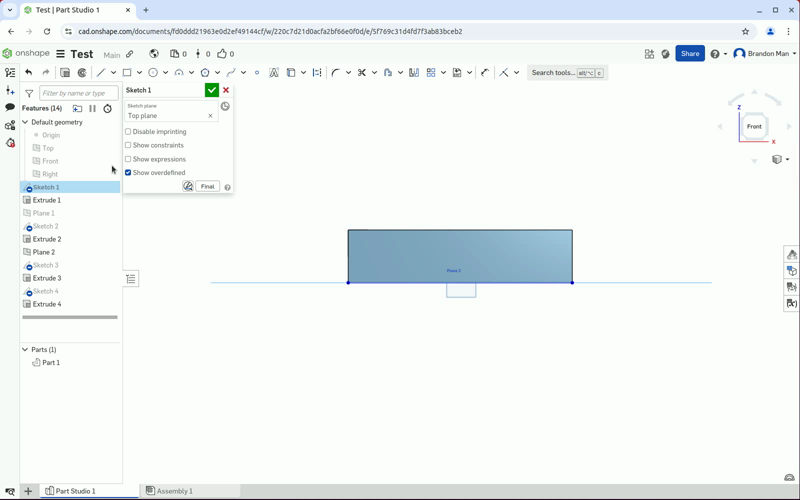
mouse_move(229, 92)
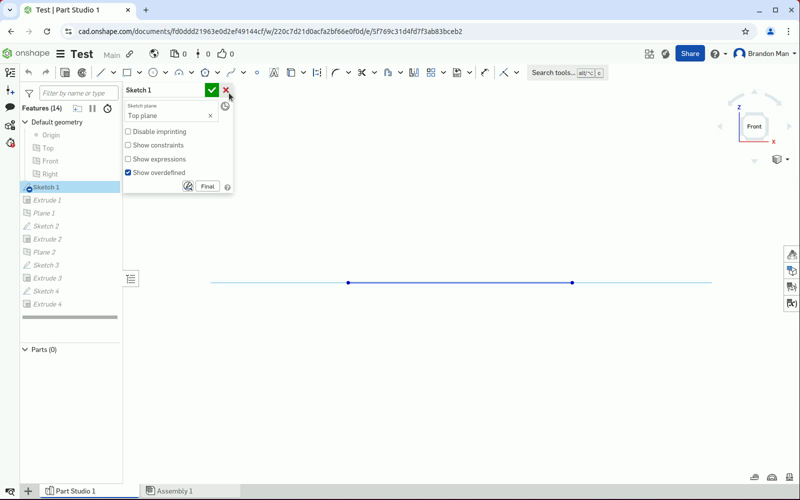
click(229, 92)
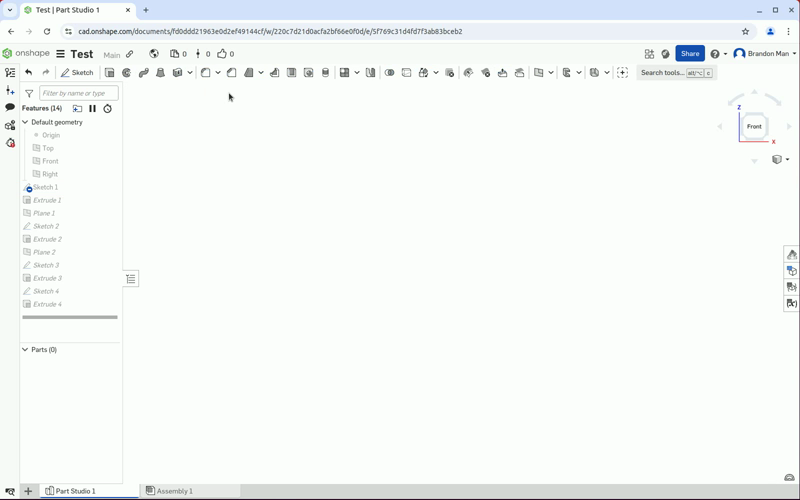
key(shift+s)
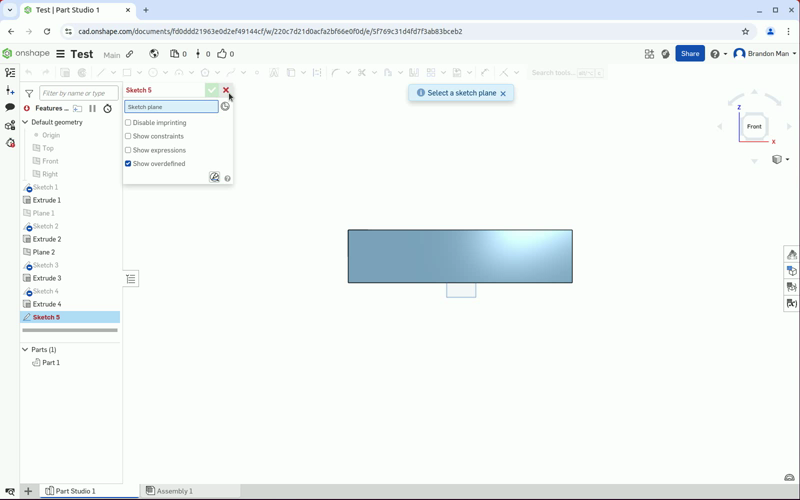
mouse_move(73, 254)
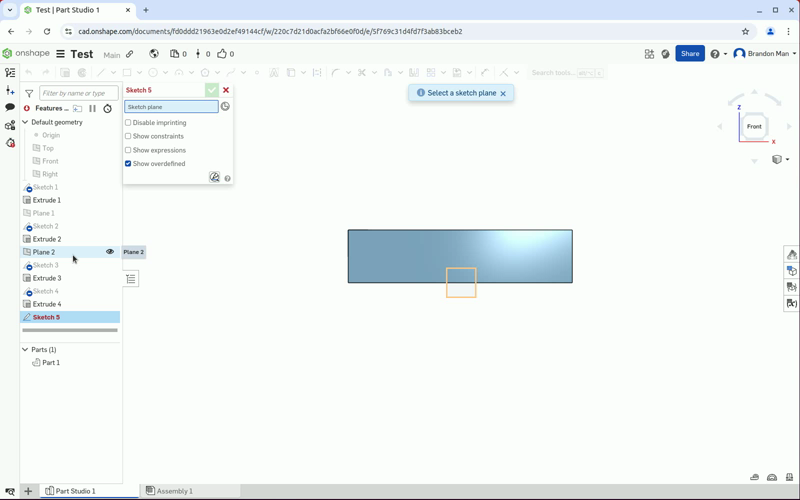
click(73, 254)
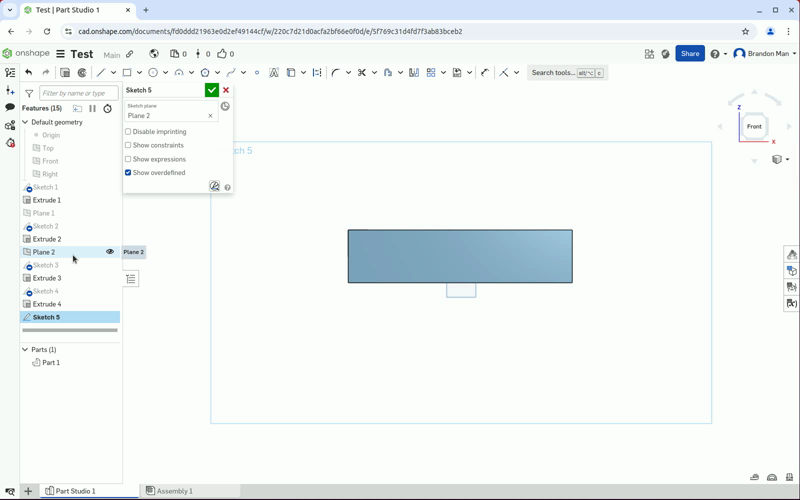
mouse_move(73, 352)
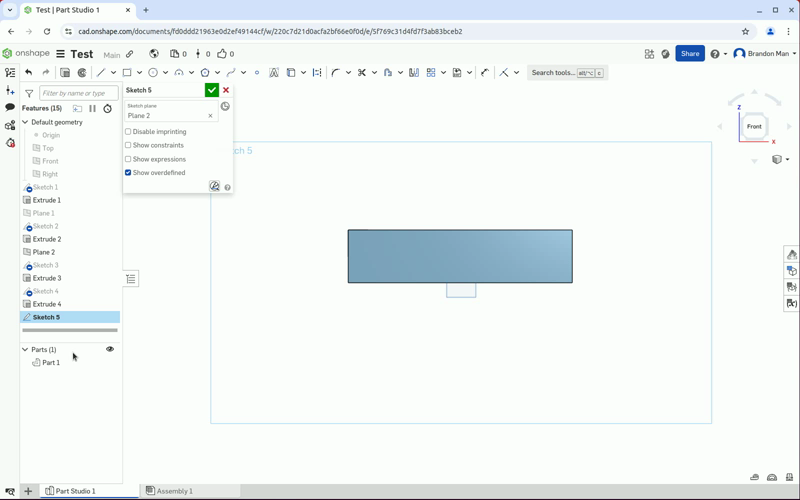
key(y)
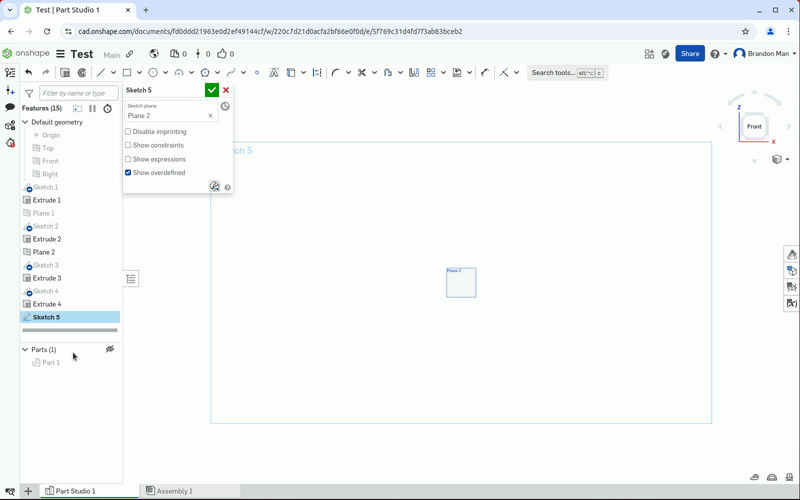
key(c)
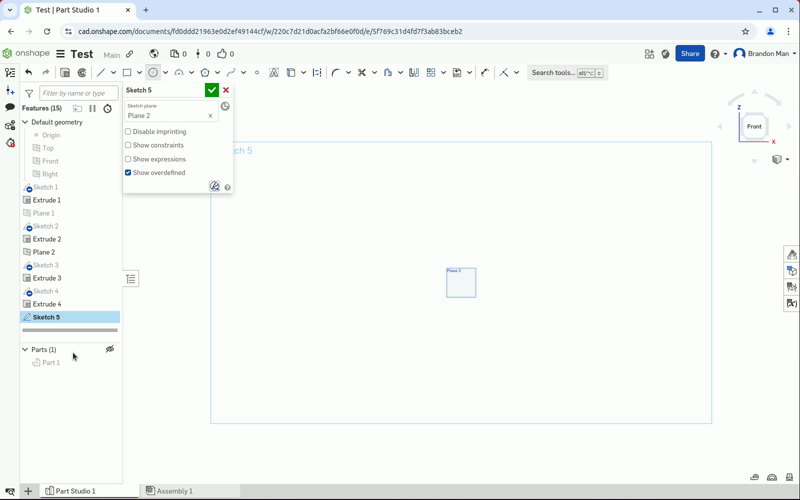
key_down(shift)
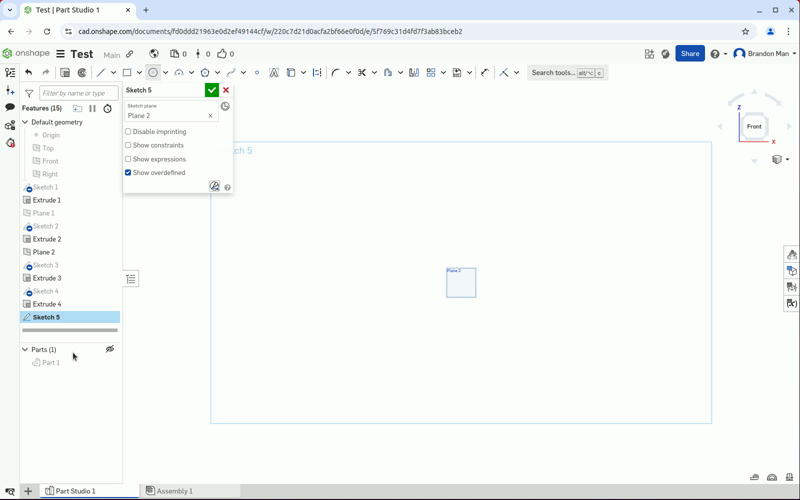
mouse_move(543, 245)
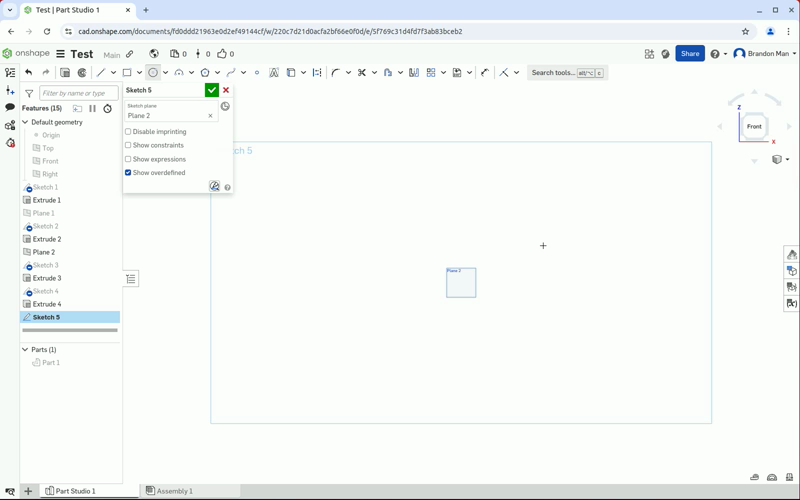
click(543, 245)
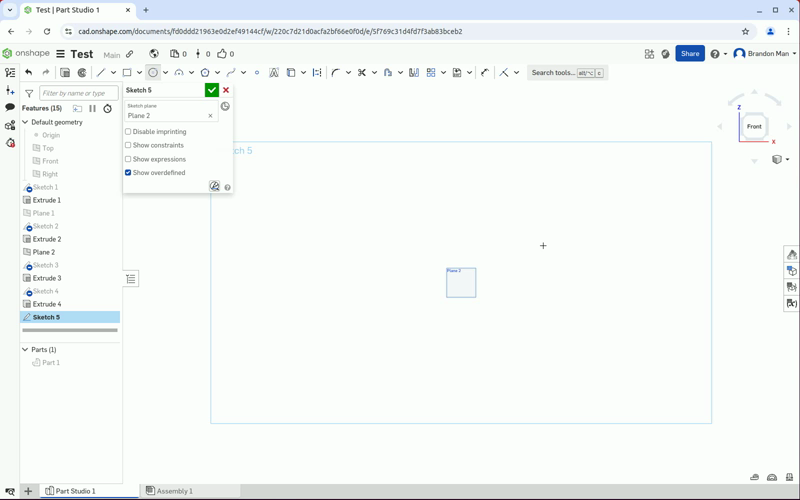
key_up(shift)
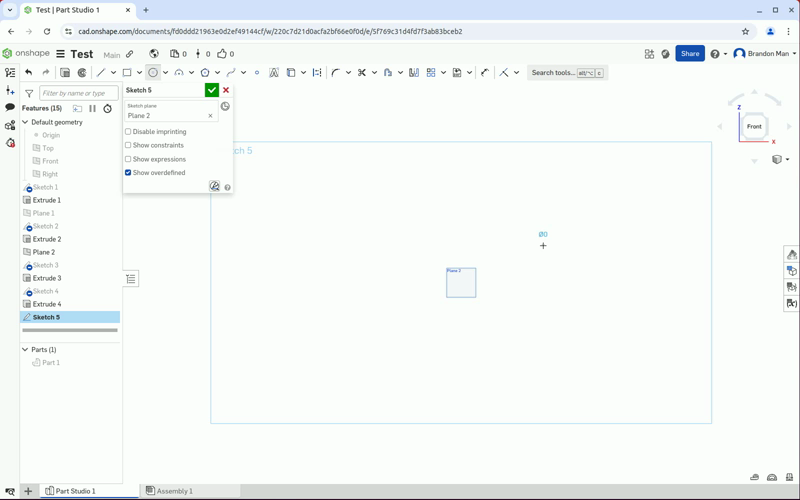
mouse_move(546, 245)
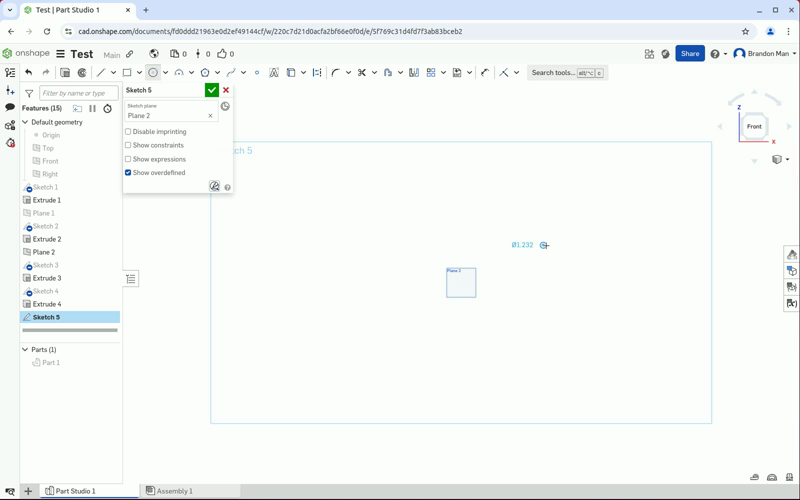
click(546, 245)
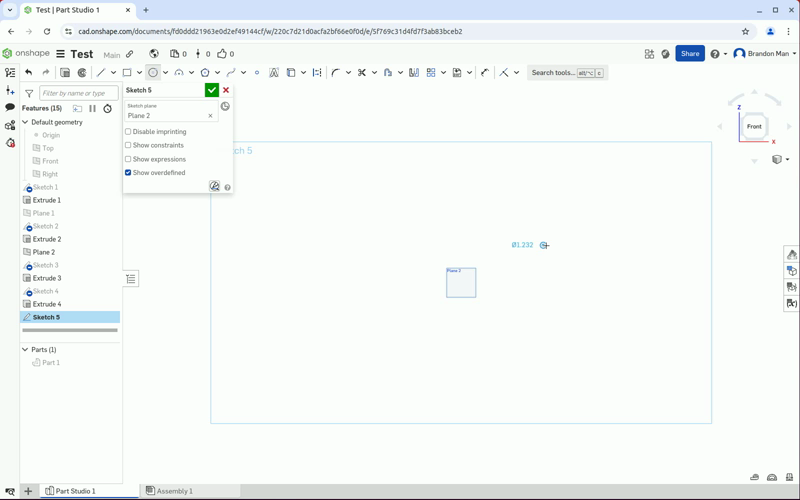
key(esc)
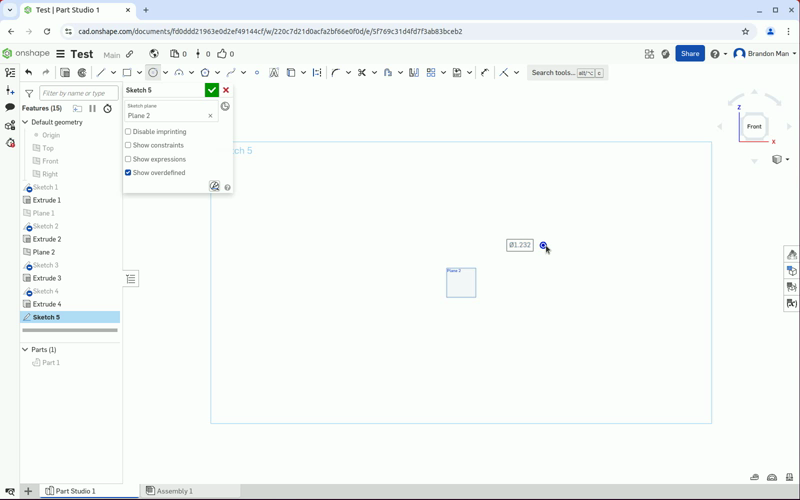
mouse_move(543, 245)
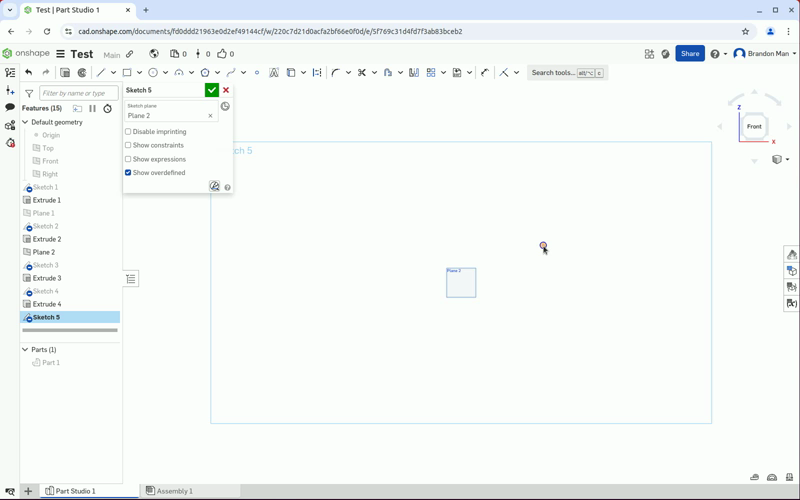
scroll(6)
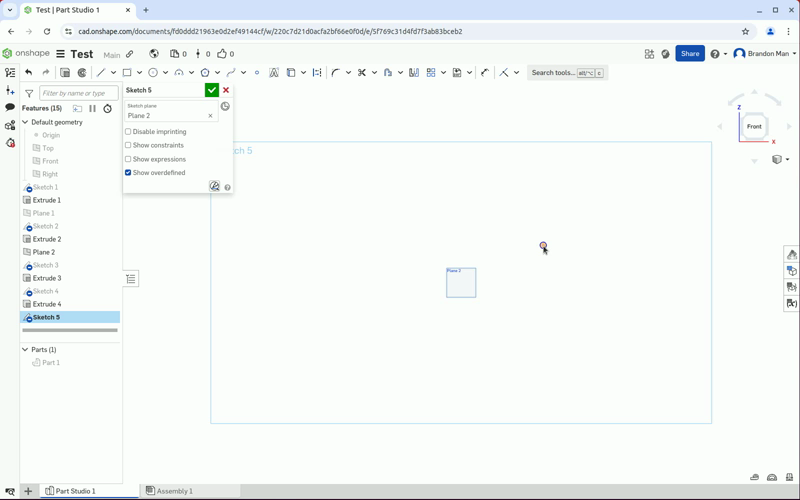
scroll(6)
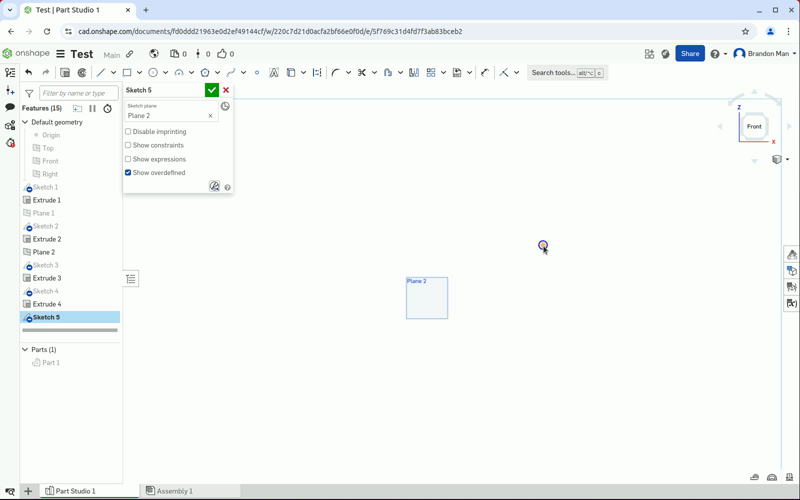
scroll(6)
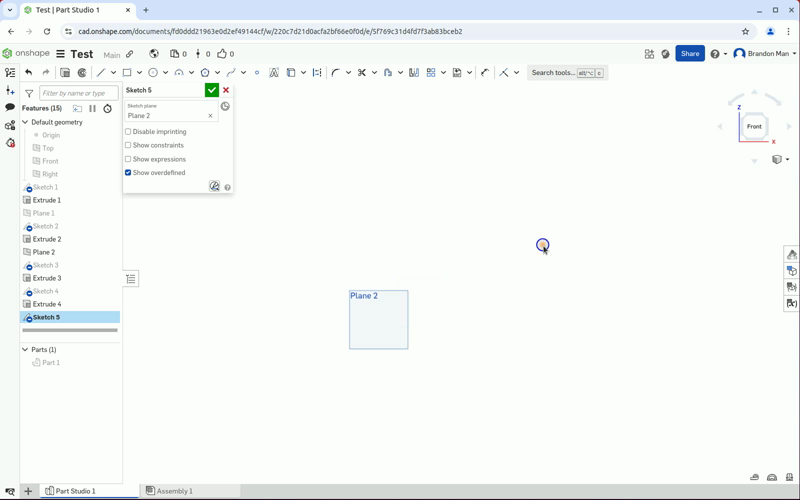
scroll(6)
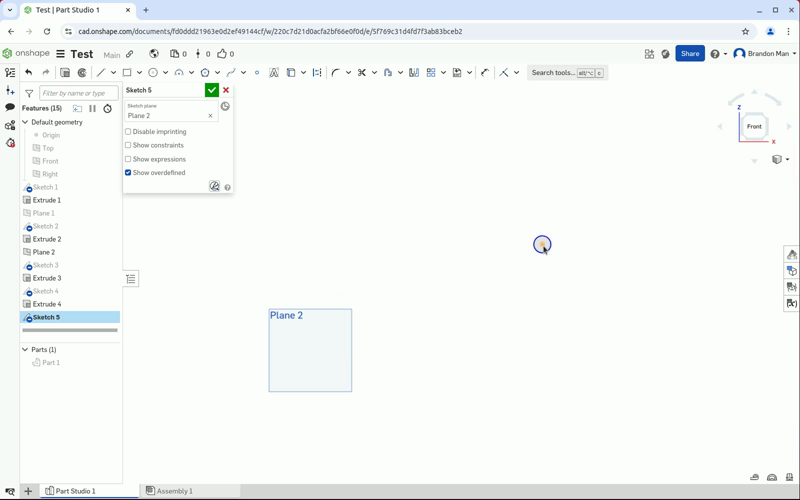
scroll(6)
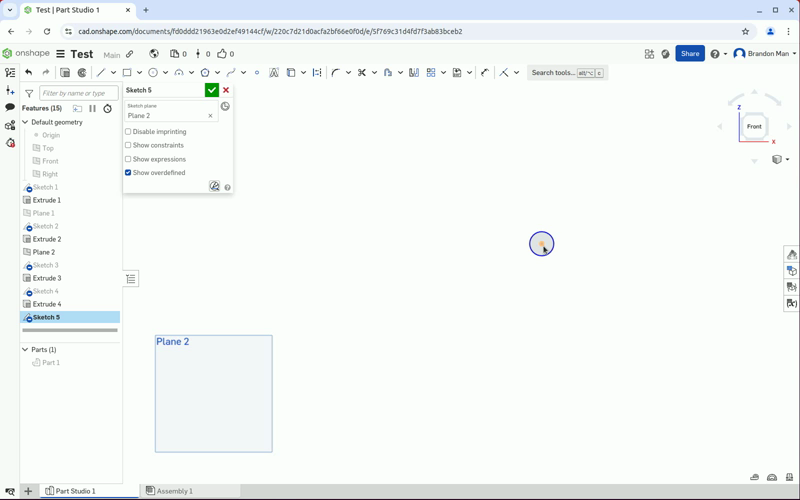
scroll(6)
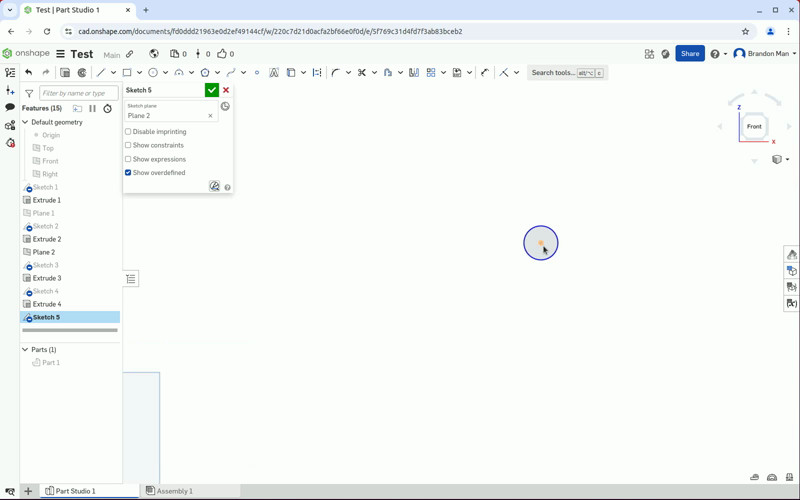
scroll(6)
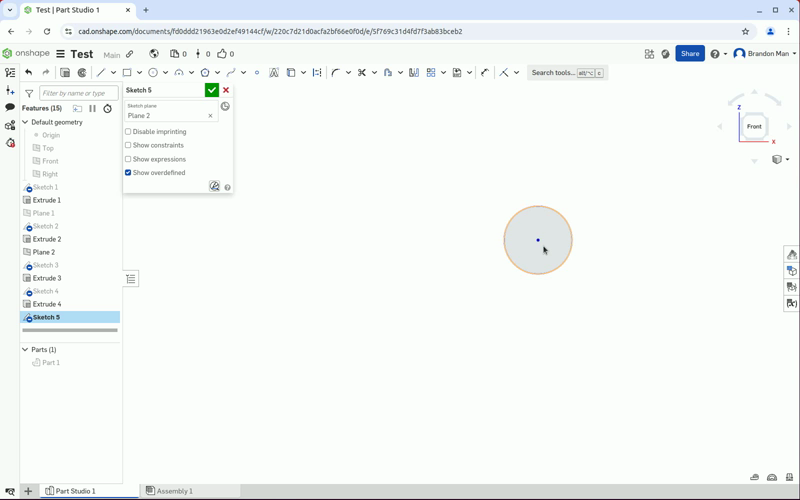
click(543, 245)
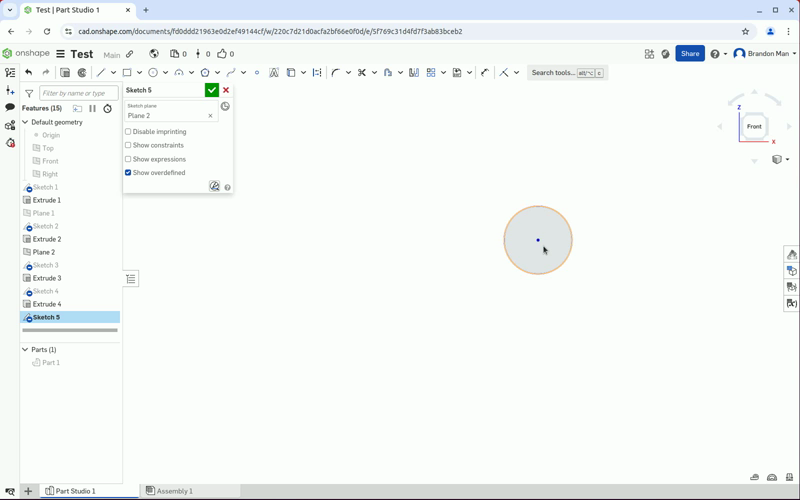
scroll(-6)
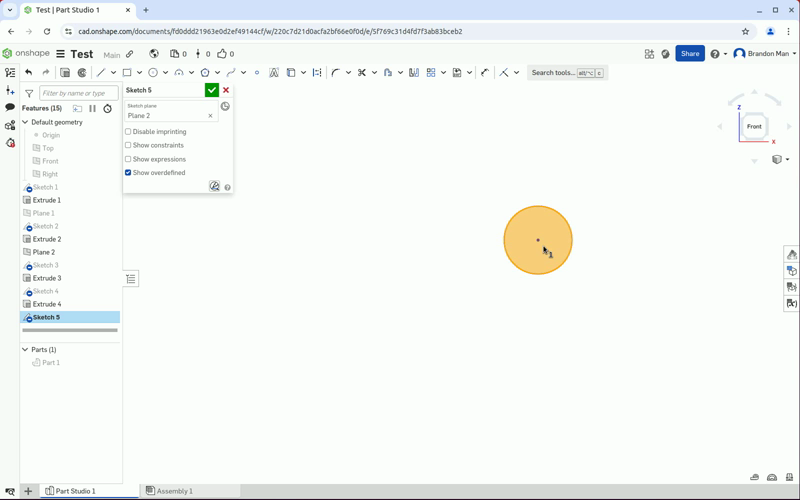
scroll(-6)
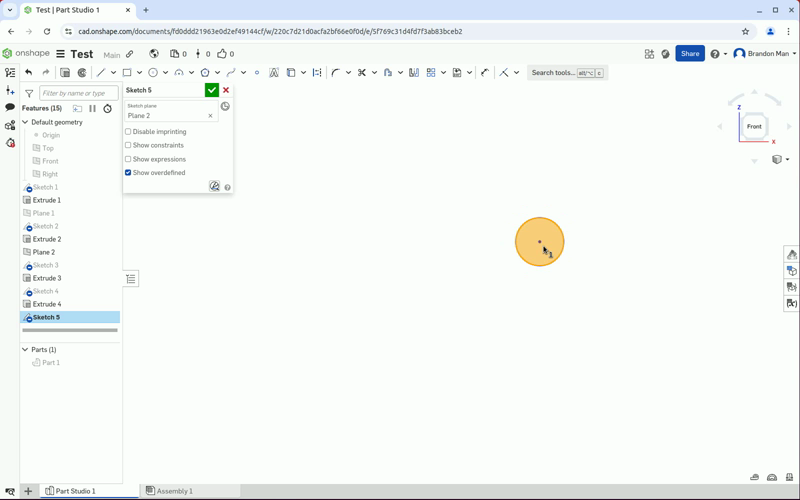
scroll(-6)
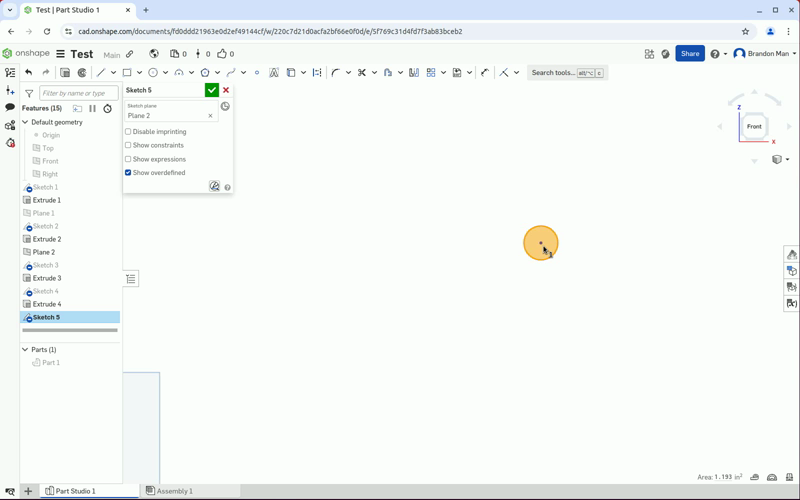
scroll(-6)
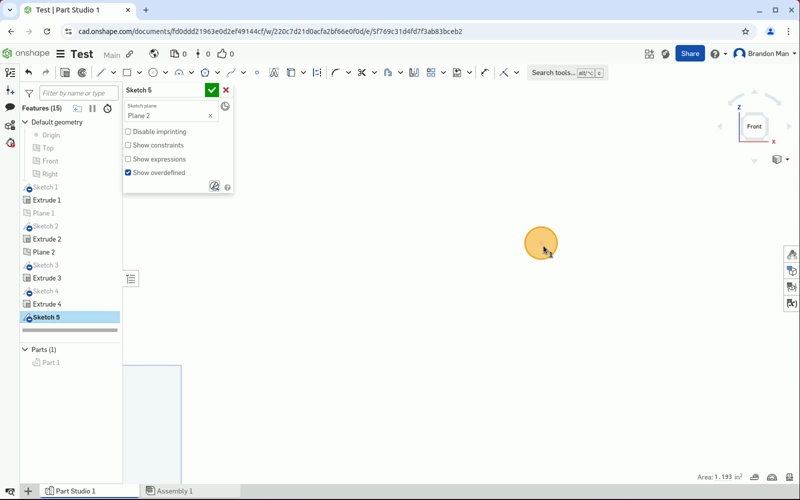
scroll(-6)
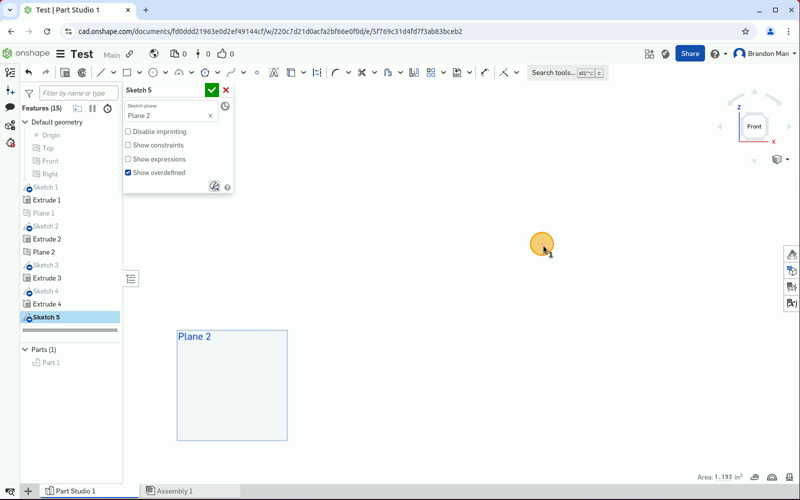
scroll(-6)
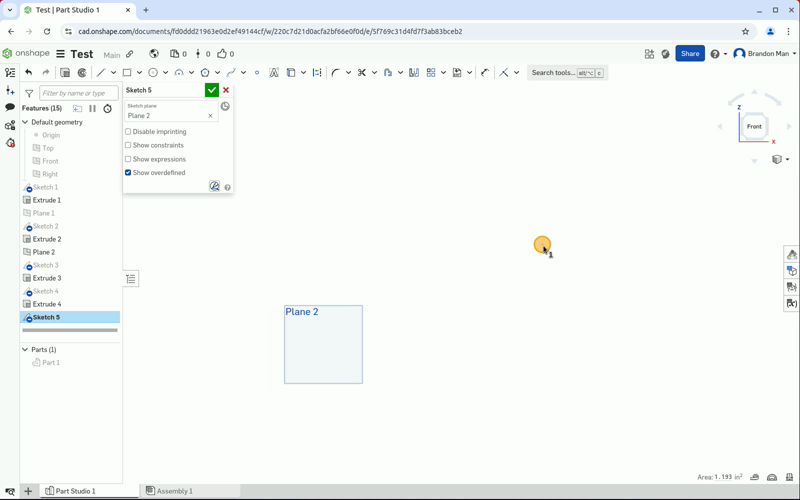
scroll(-6)
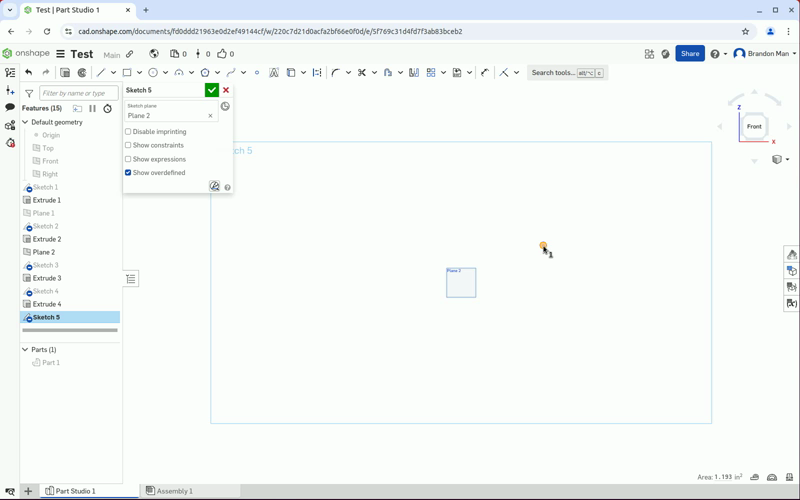
mouse_move(73, 352)
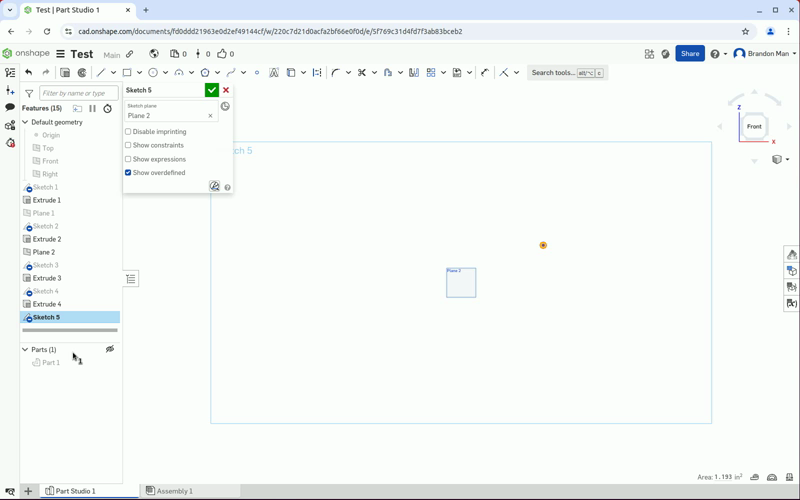
key(shift+y)
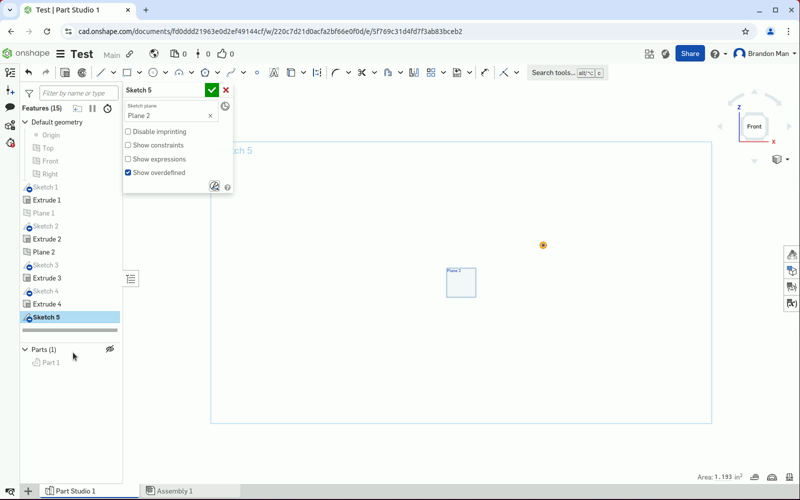
key(shift+e)
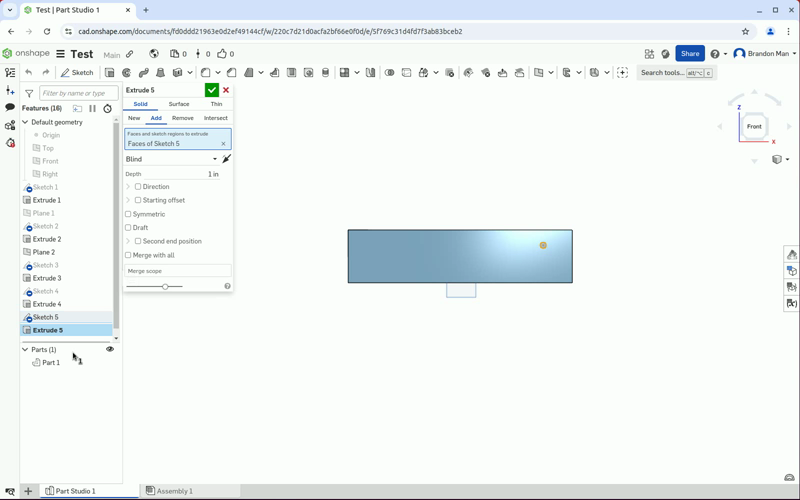
mouse_move(143, 106)
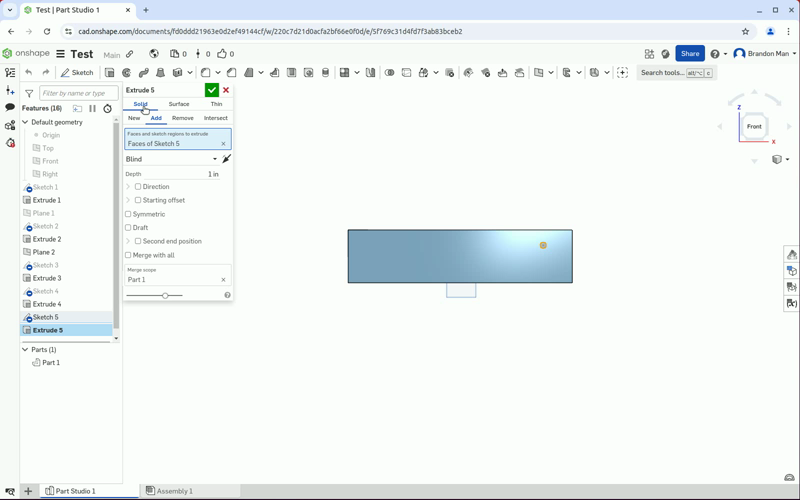
click(143, 106)
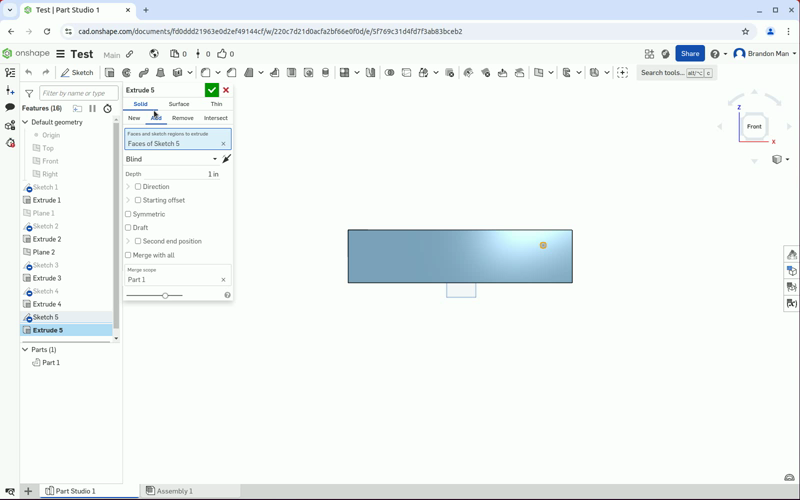
mouse_move(186, 120)
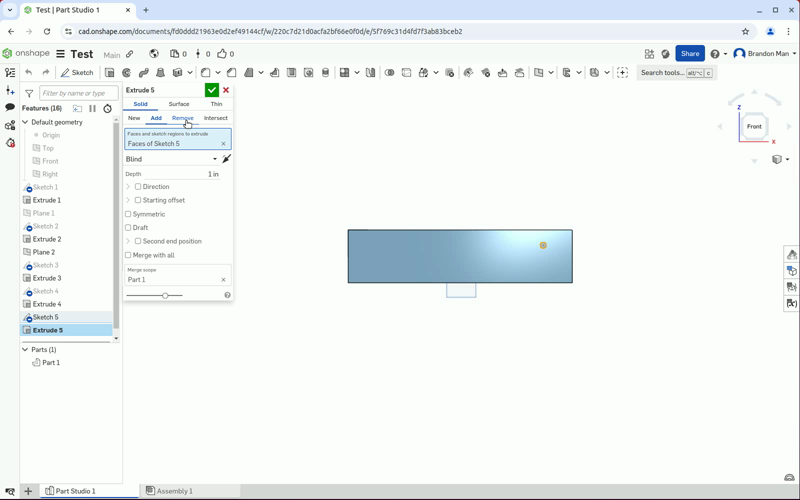
click(186, 120)
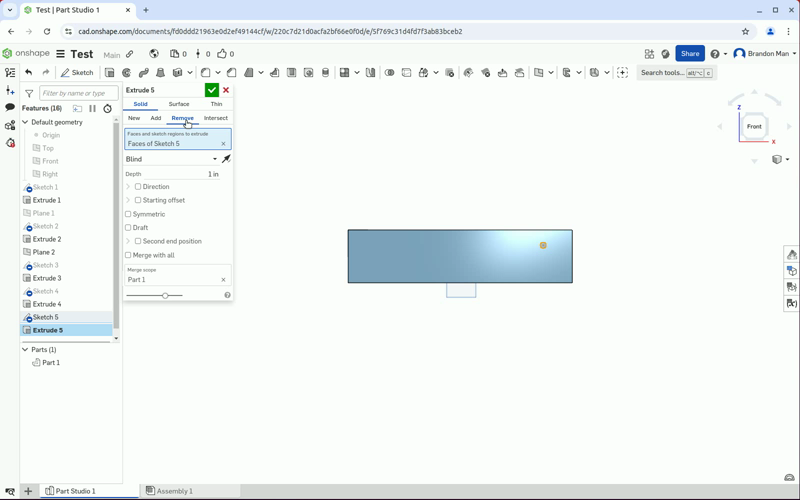
key(tab, 4)
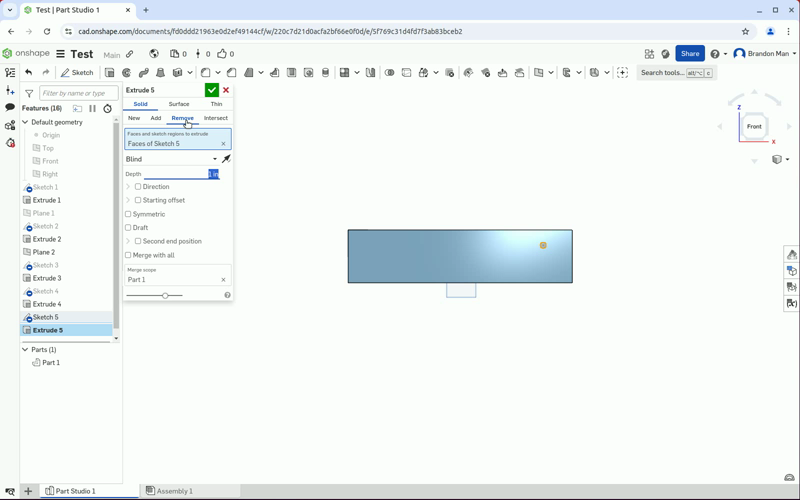
text(1.204)
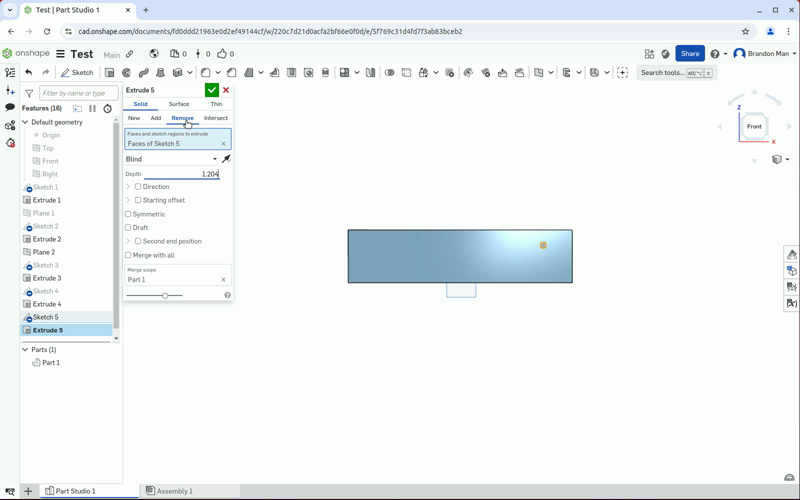
key(tab, 6)
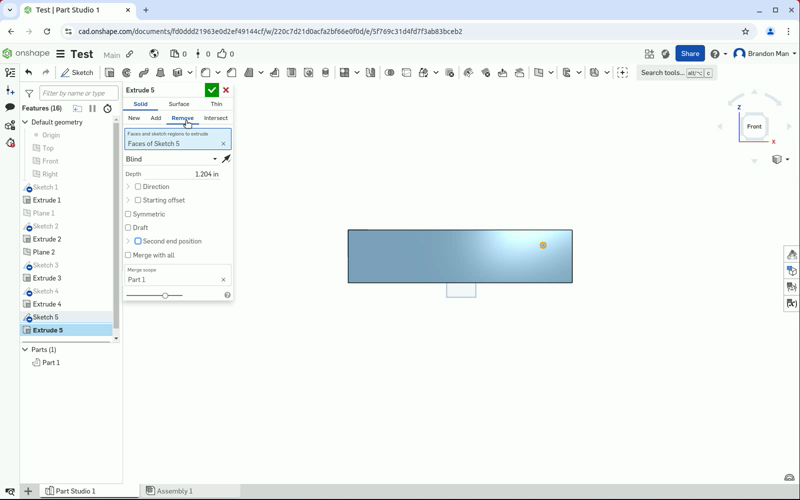
key(space)
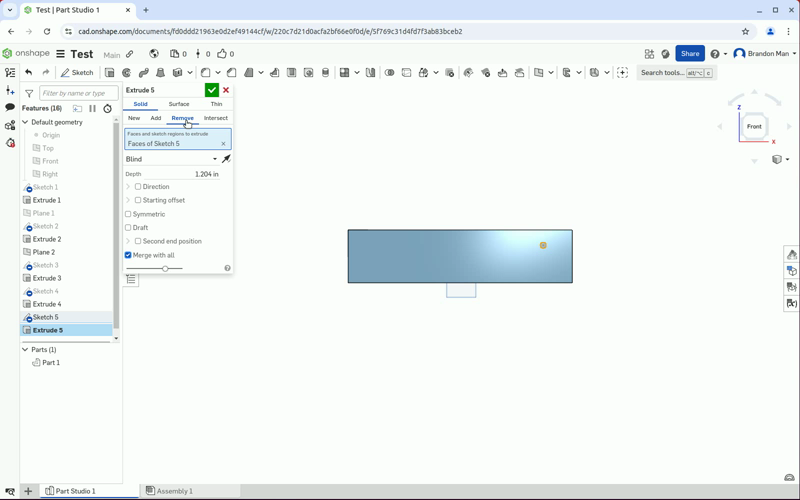
key(enter)
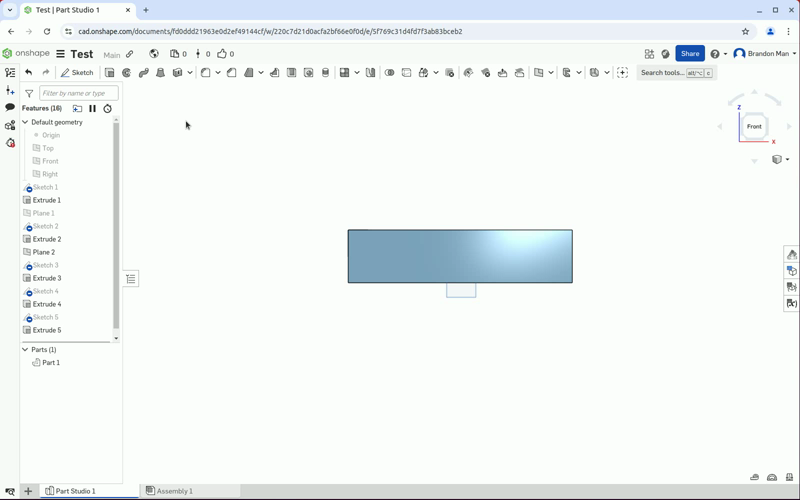
key(shift+h)
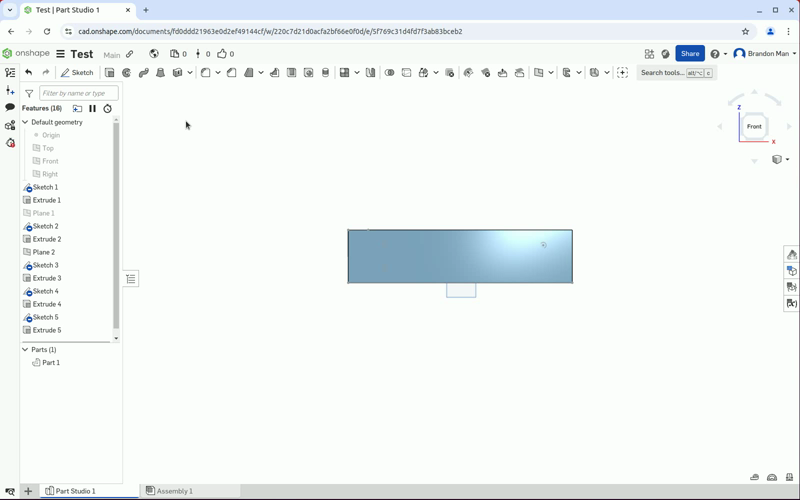
key(shift+h)
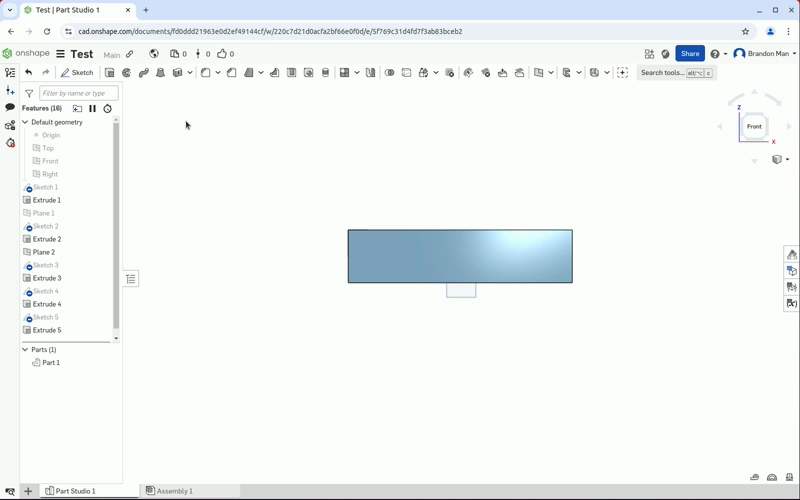
mouse_move(69, 189)
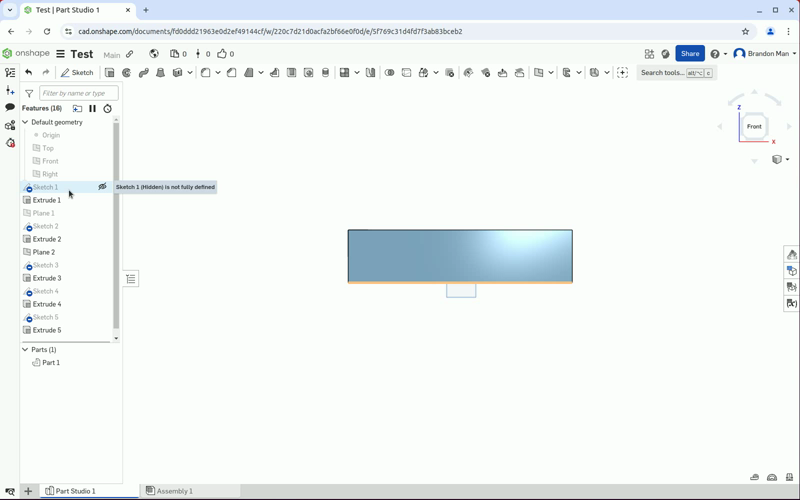
click(69, 189)
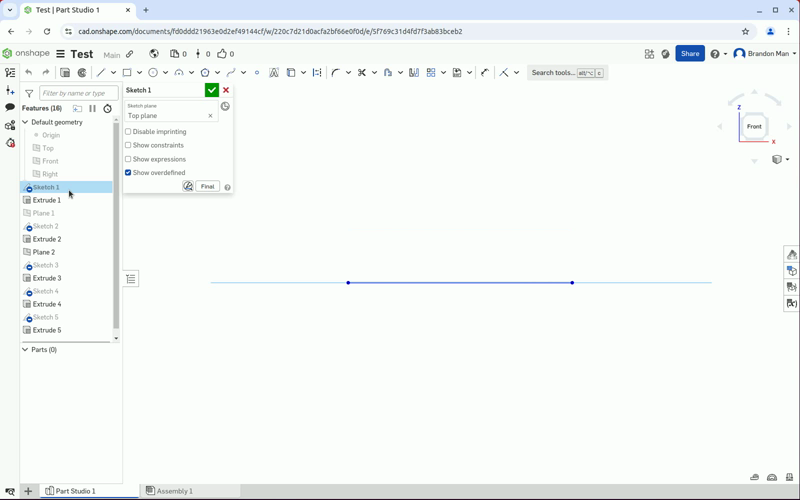
mouse_move(229, 92)
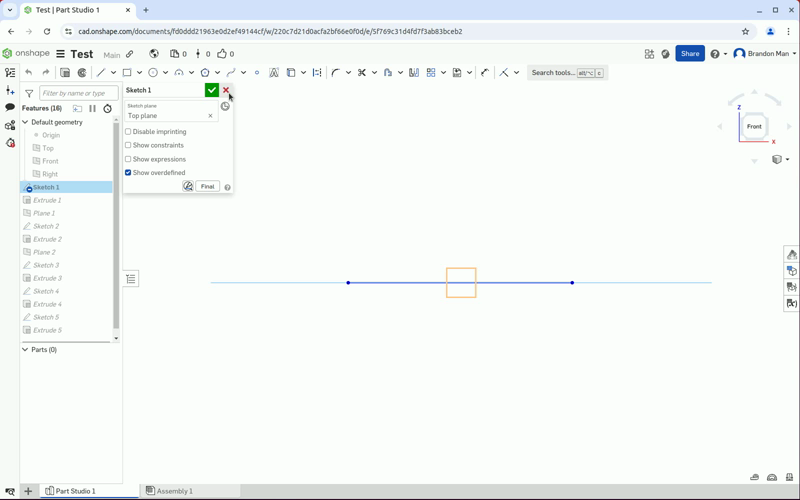
click(229, 92)
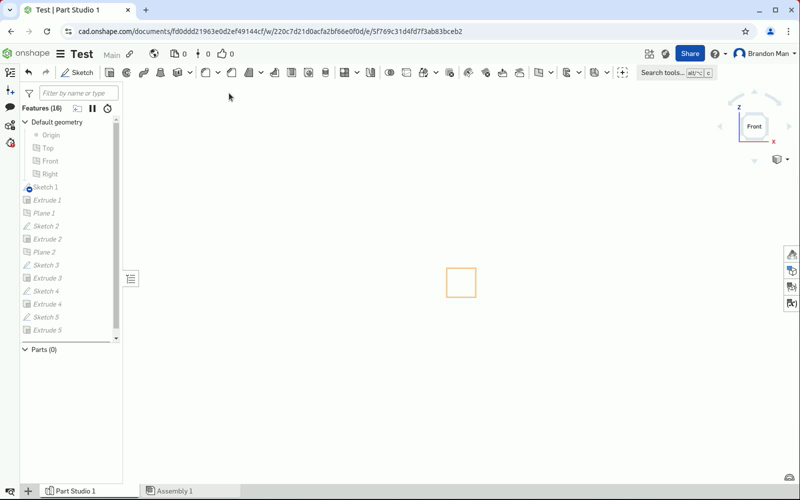
key(shift+s)
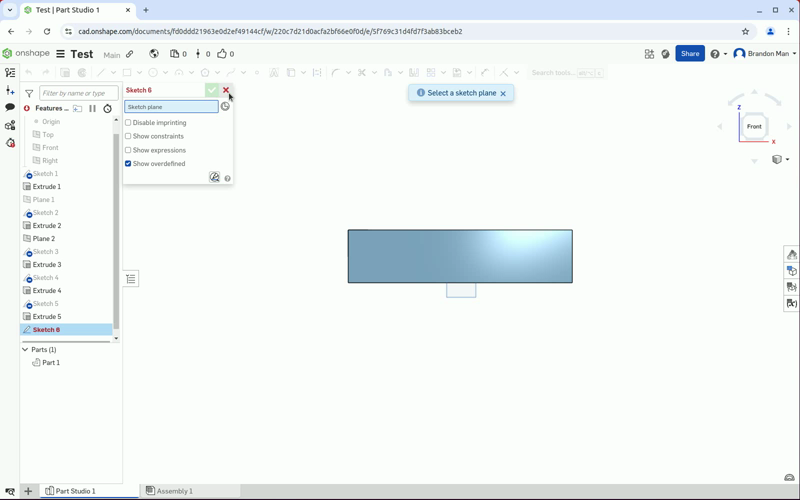
mouse_move(69, 241)
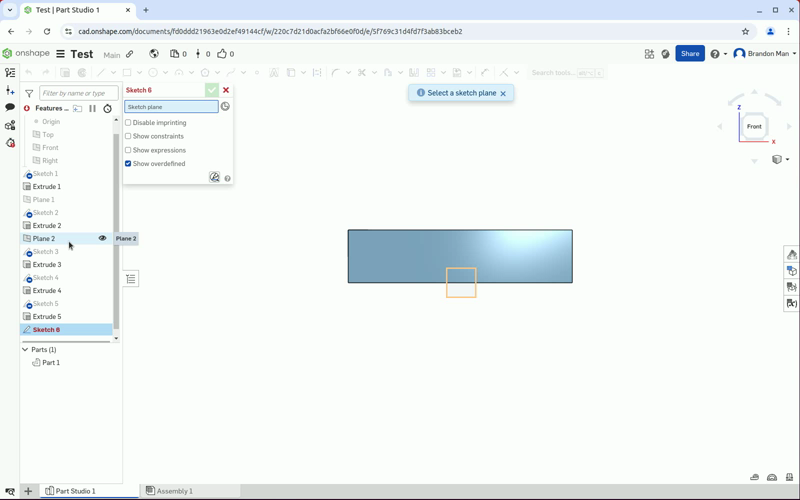
click(69, 241)
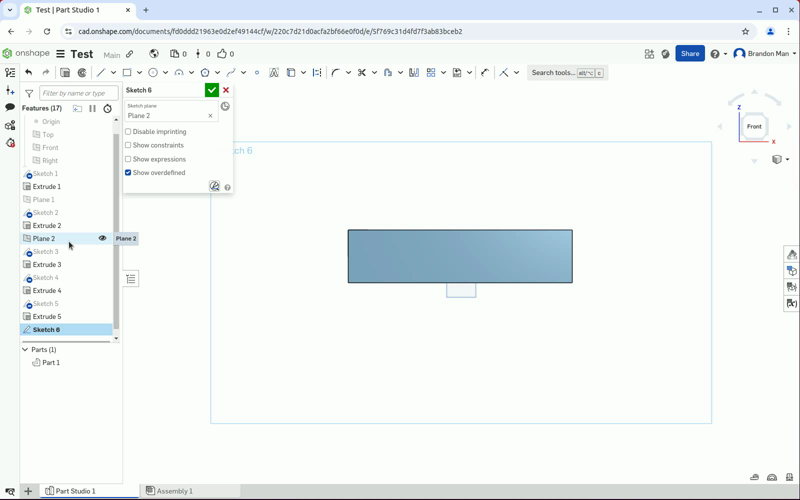
mouse_move(73, 352)
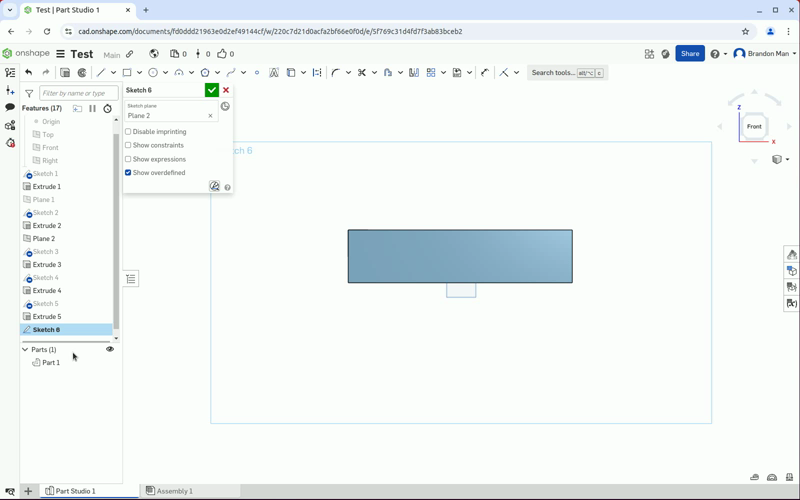
key(y)
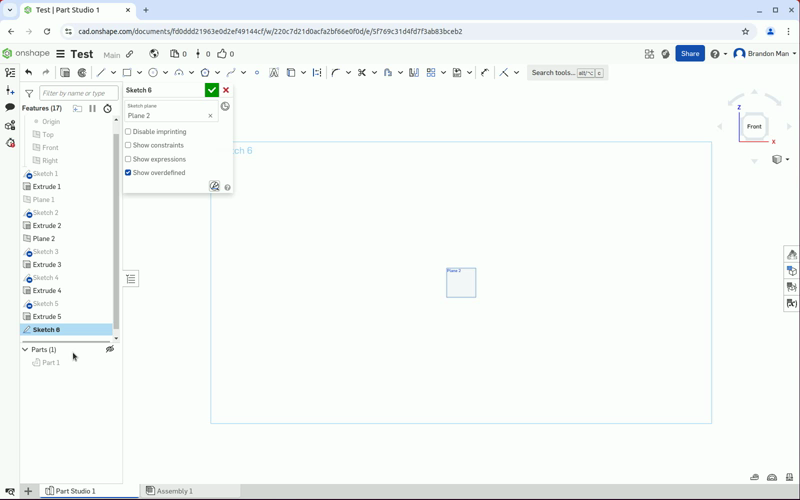
key(c)
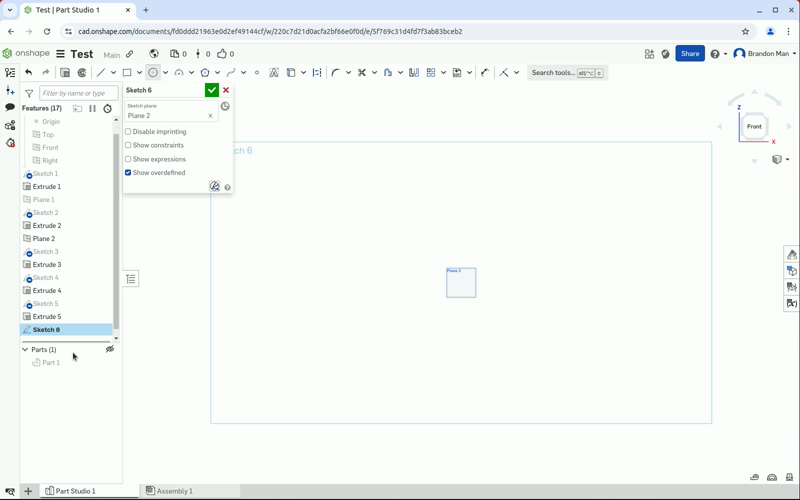
key_down(shift)
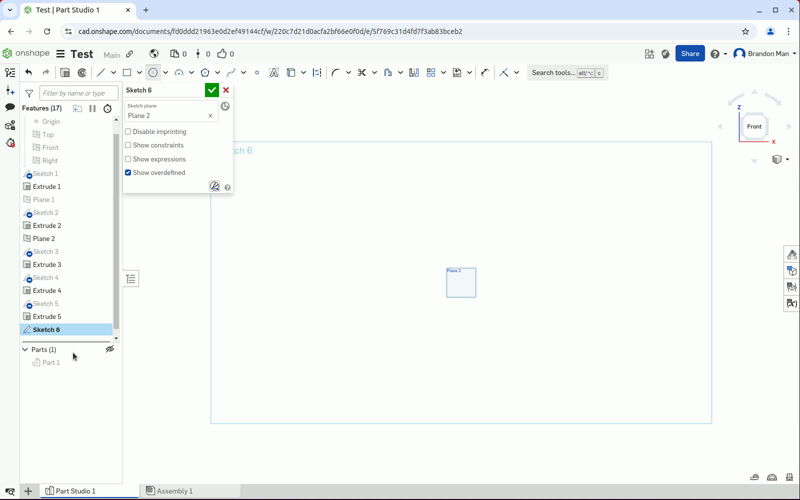
mouse_move(543, 268)
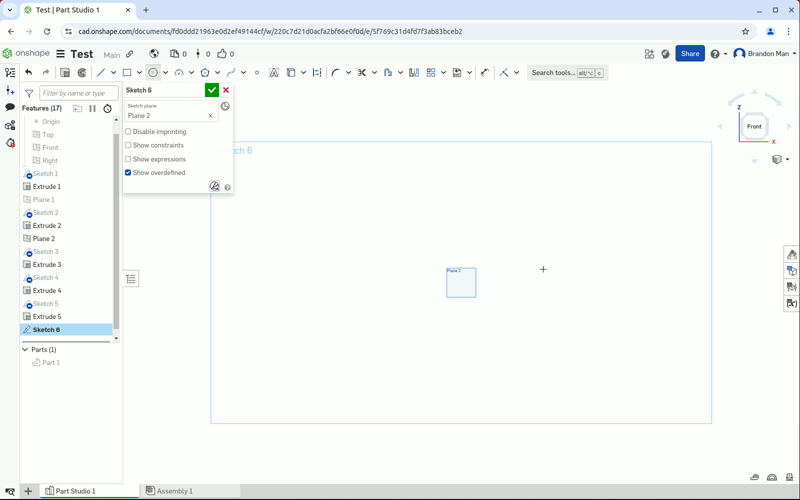
click(543, 268)
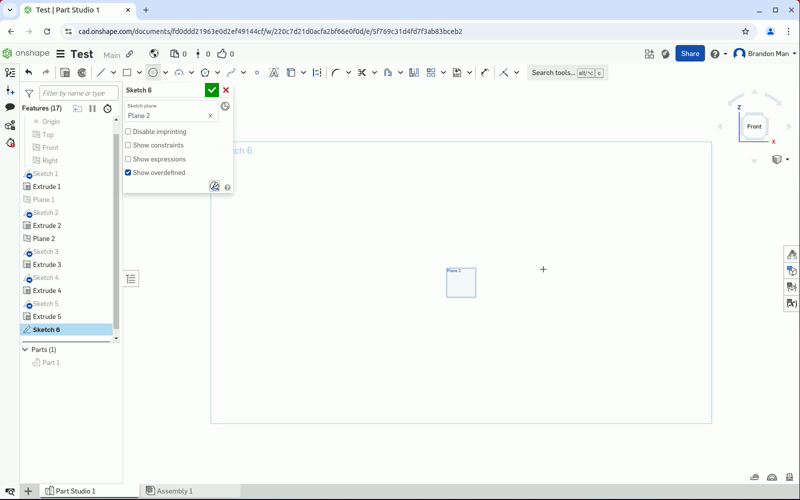
key_up(shift)
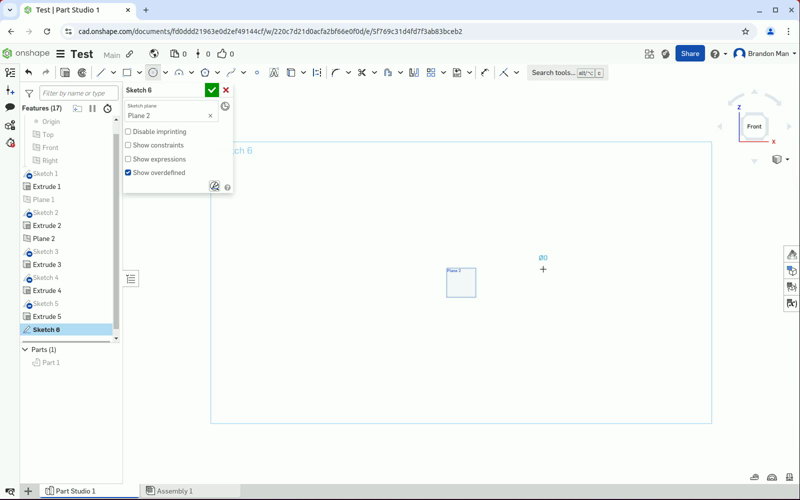
mouse_move(546, 268)
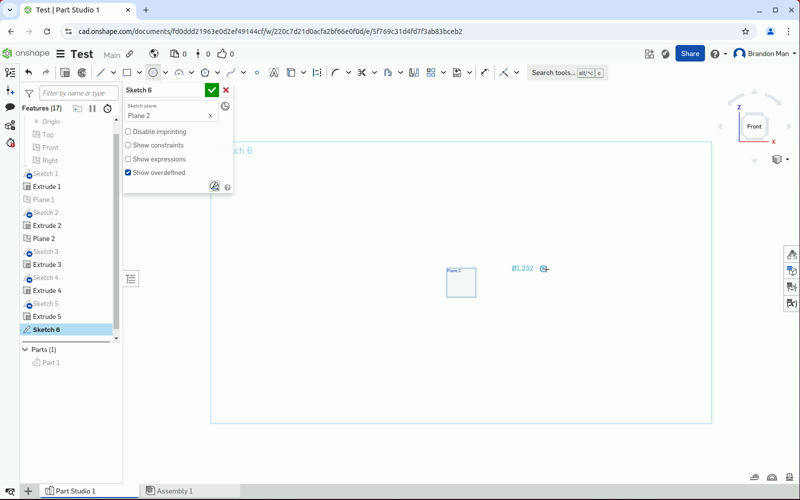
click(546, 268)
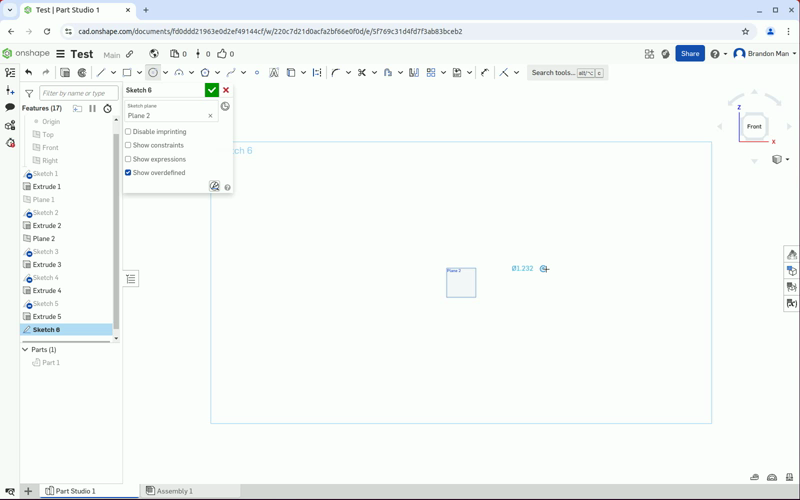
key(esc)
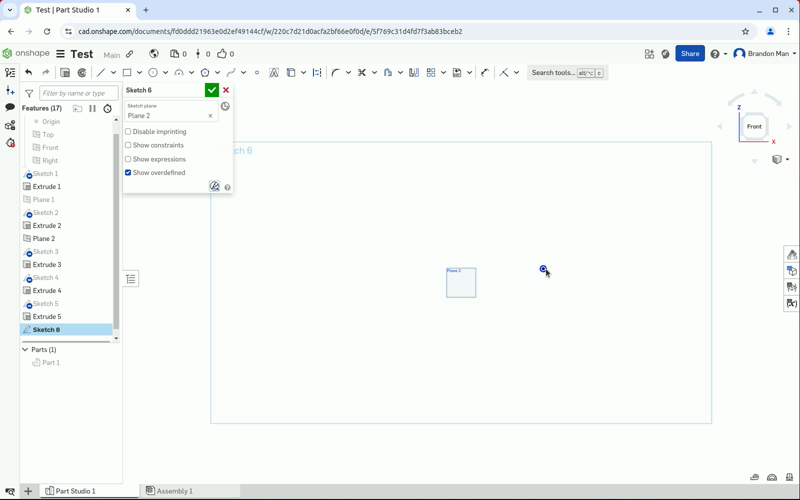
mouse_move(543, 267)
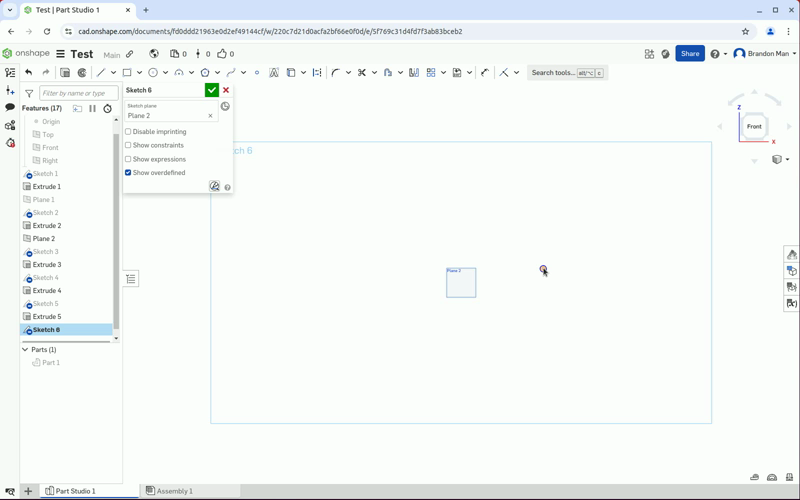
scroll(6)
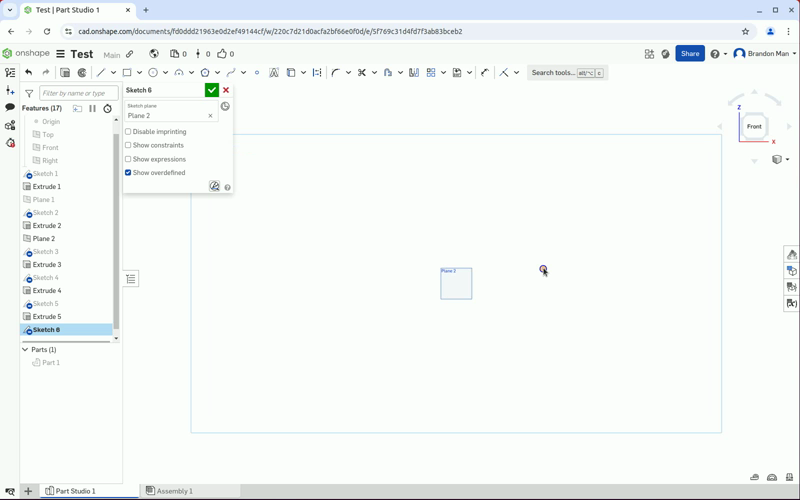
scroll(6)
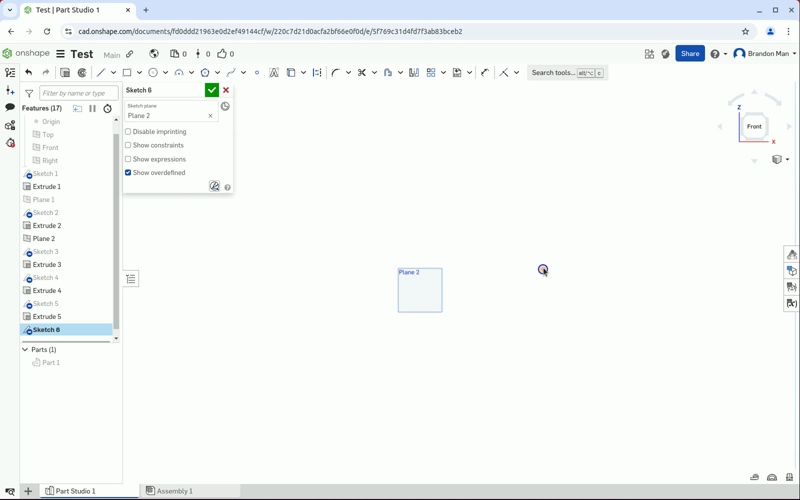
scroll(6)
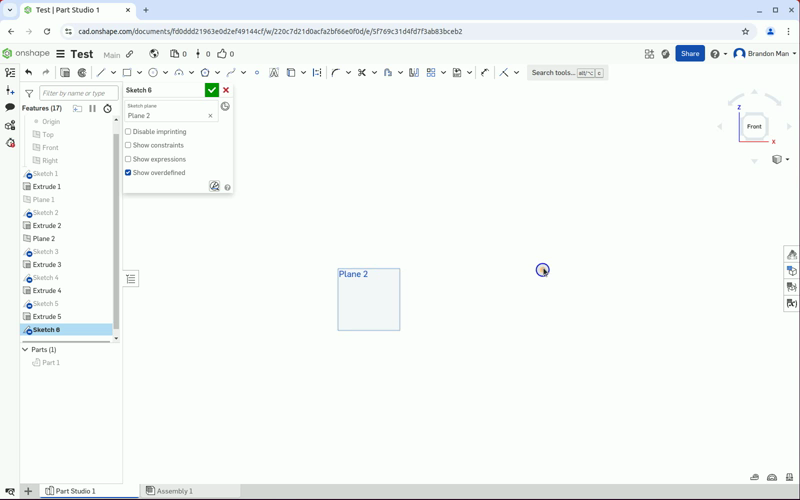
scroll(6)
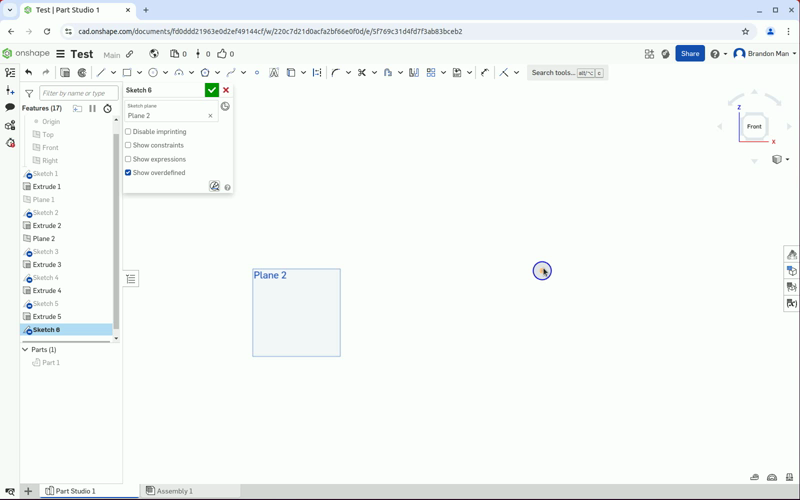
scroll(6)
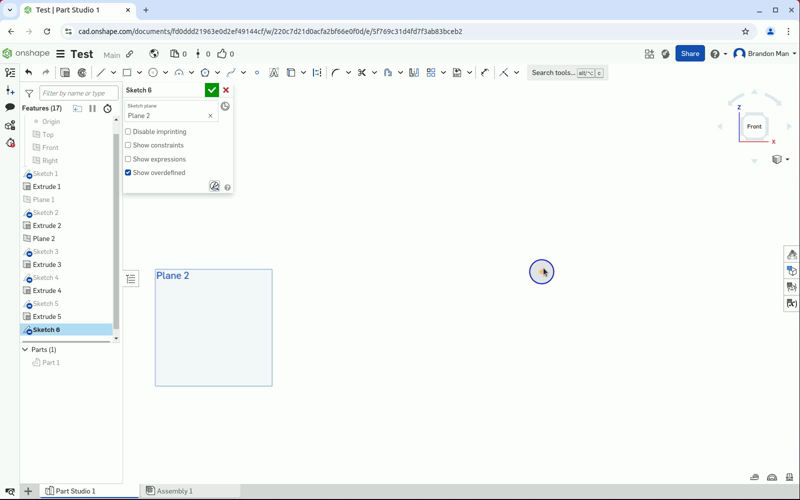
scroll(6)
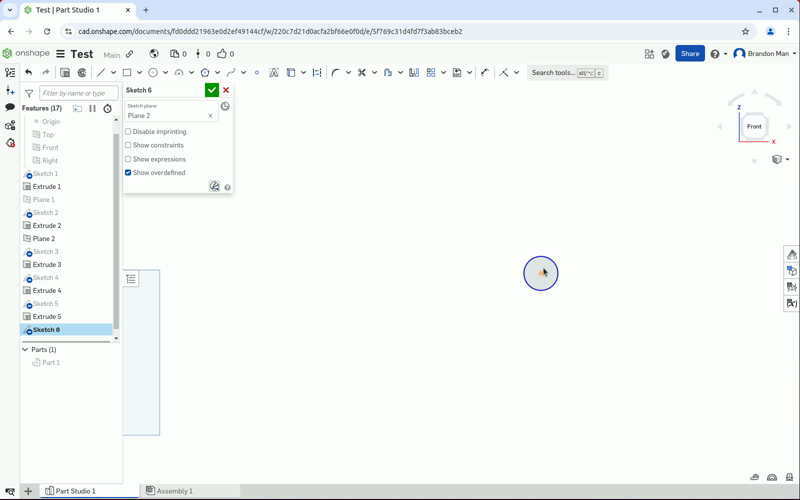
scroll(6)
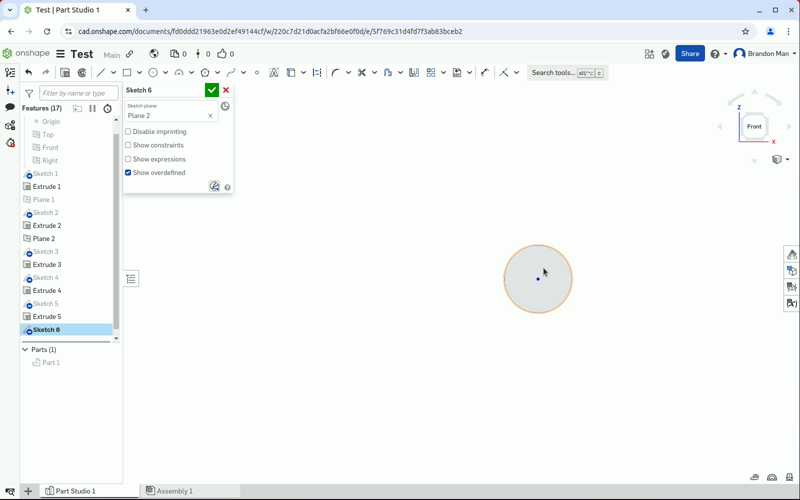
click(543, 267)
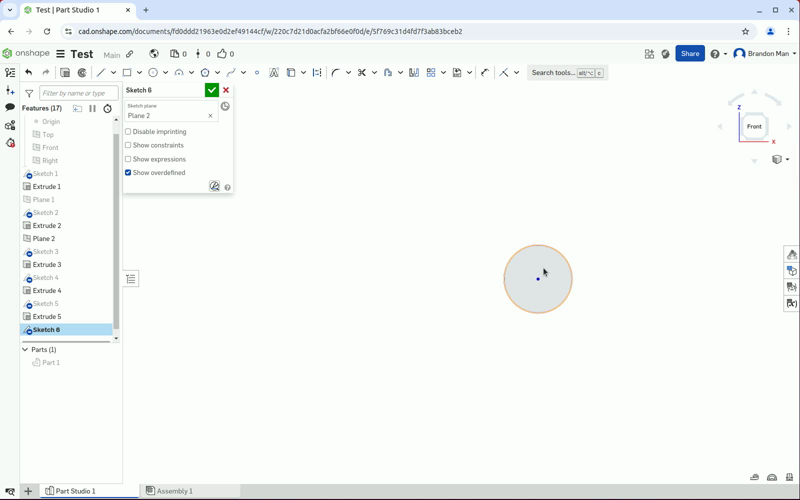
scroll(-6)
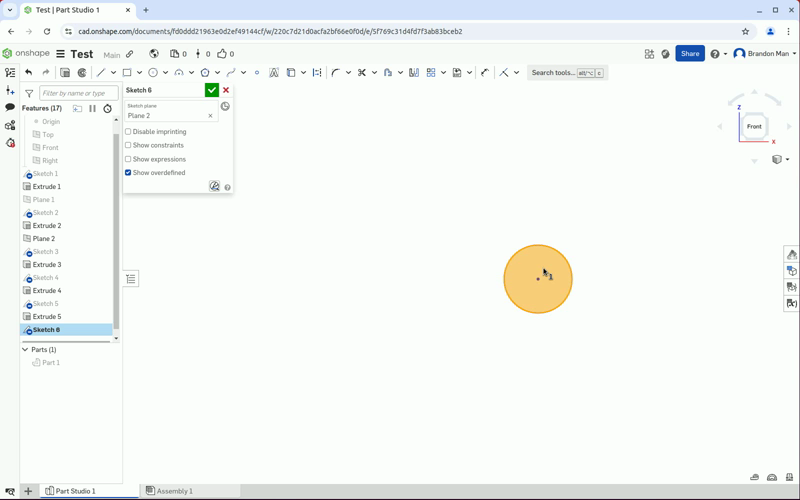
scroll(-6)
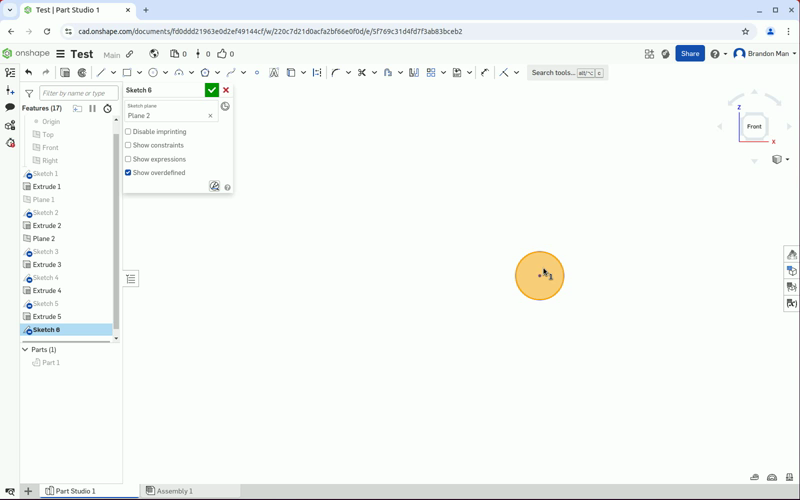
scroll(-6)
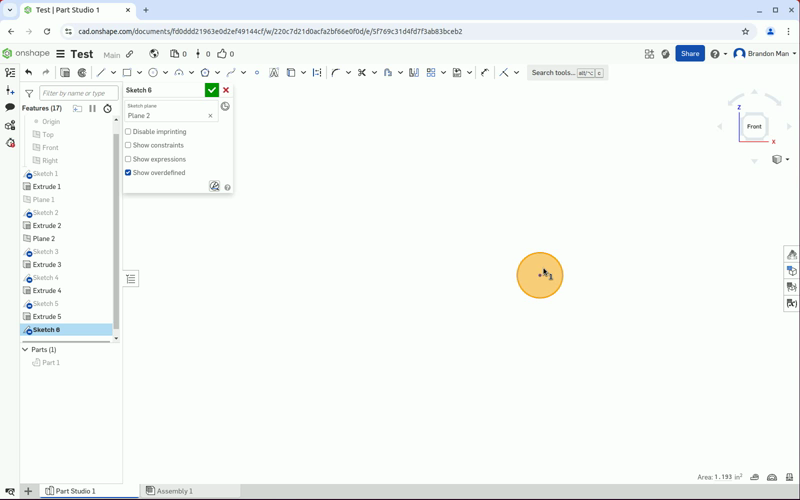
scroll(-6)
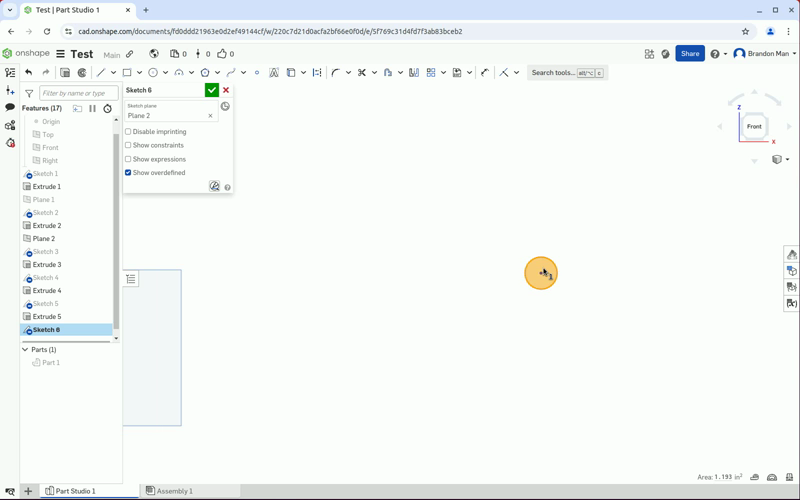
scroll(-6)
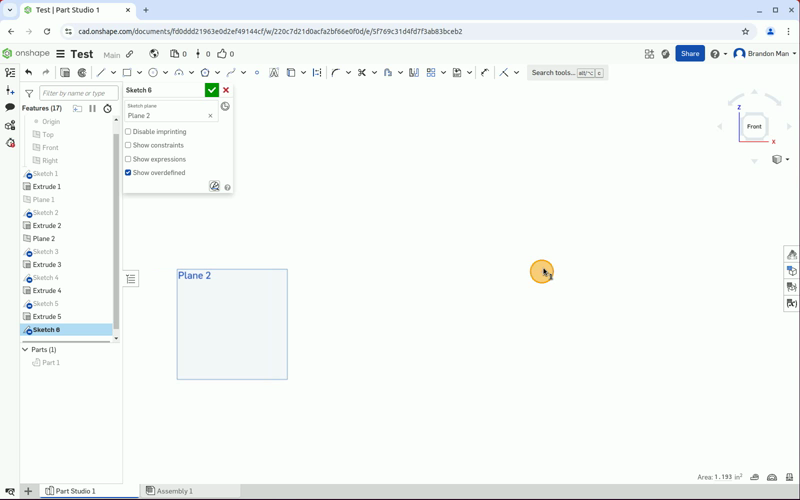
scroll(-6)
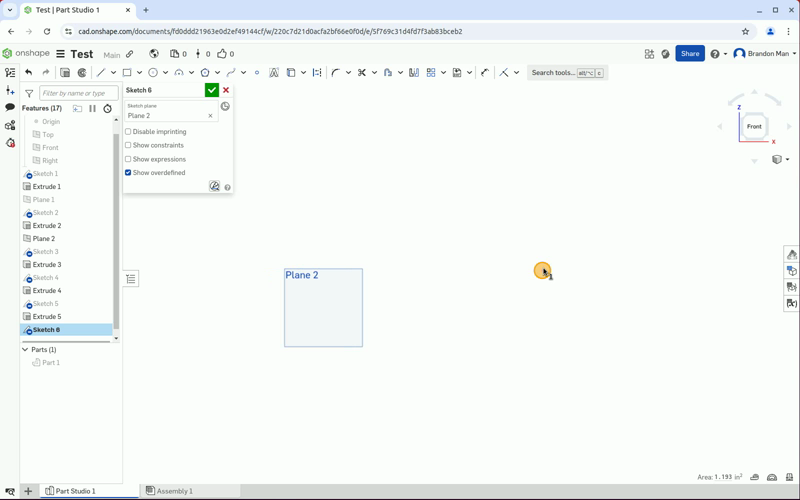
scroll(-6)
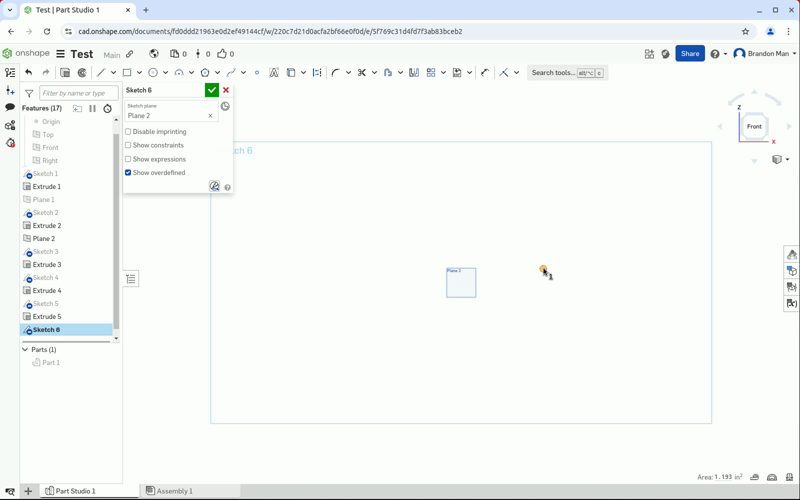
mouse_move(73, 352)
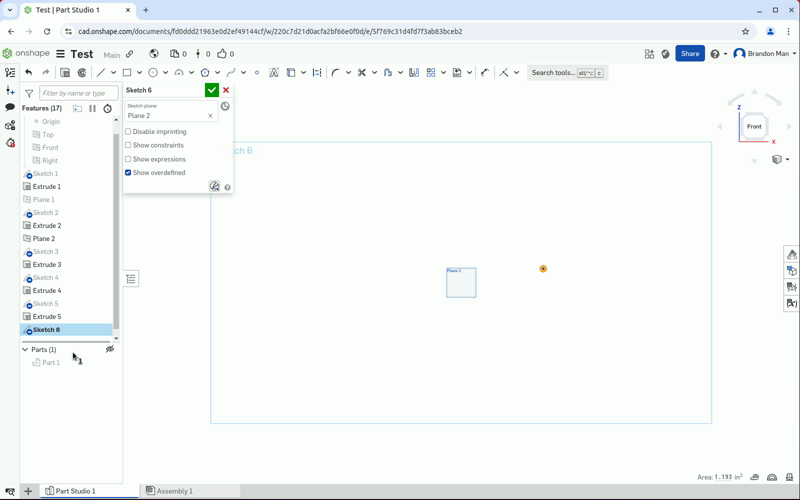
key(shift+y)
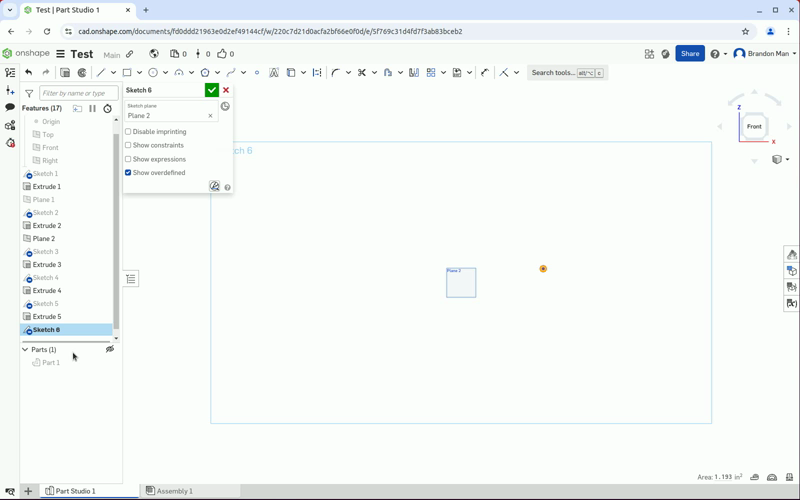
key(shift+e)
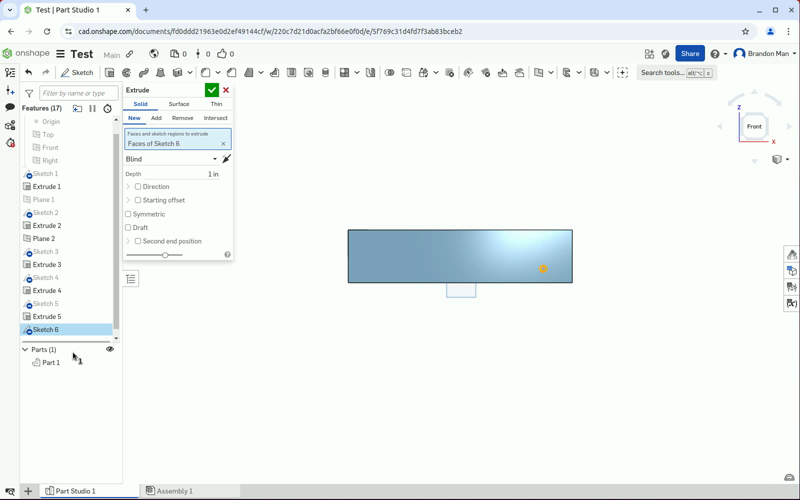
mouse_move(143, 106)
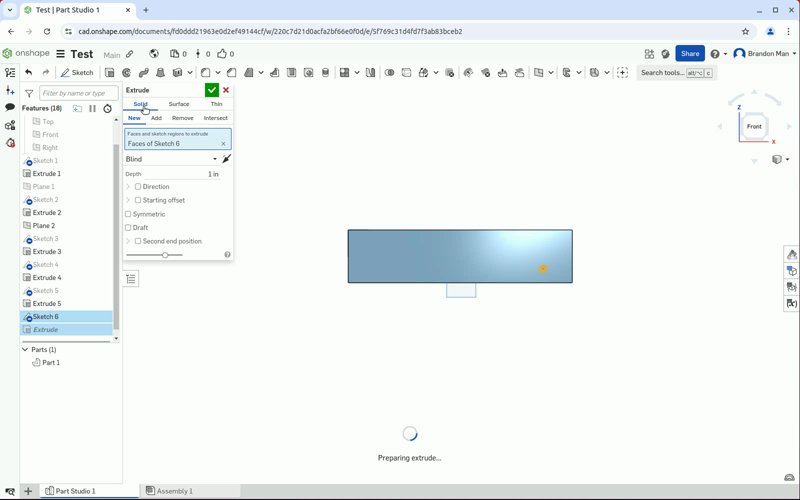
click(143, 106)
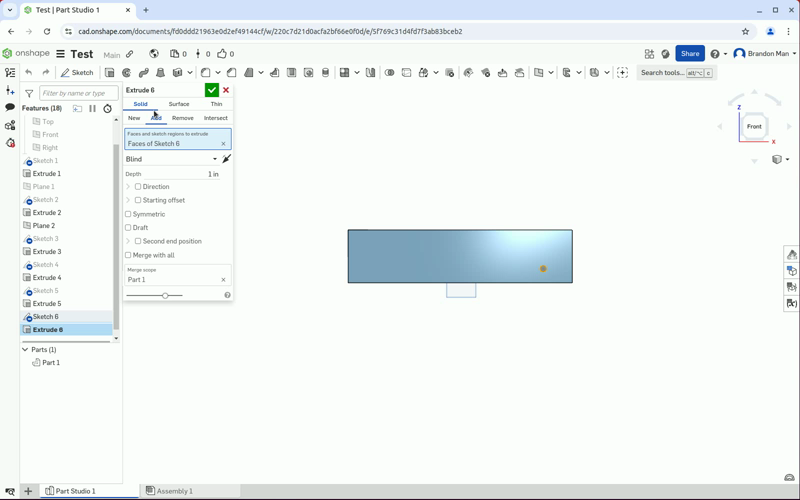
mouse_move(186, 120)
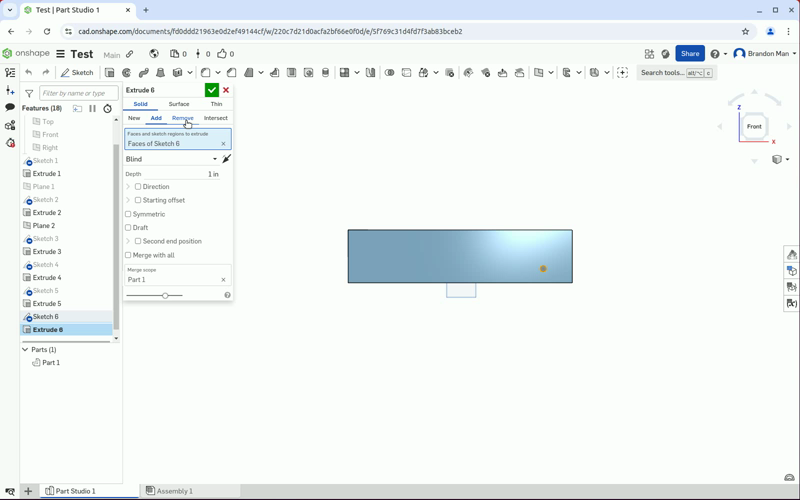
click(186, 120)
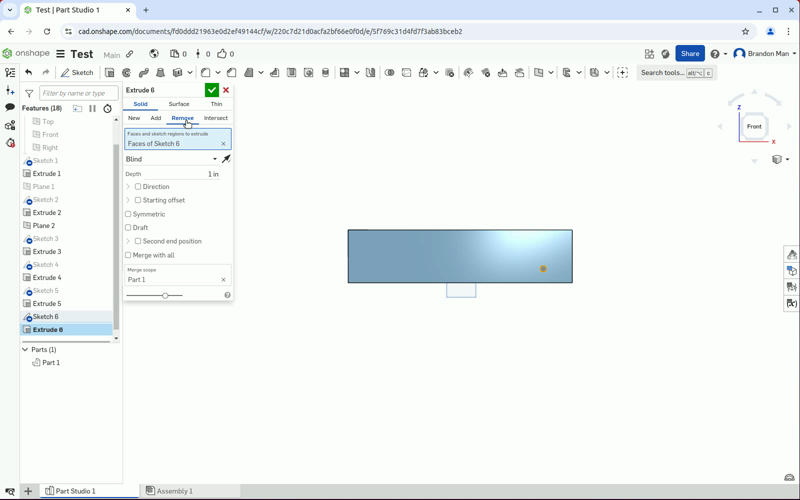
key(tab, 4)
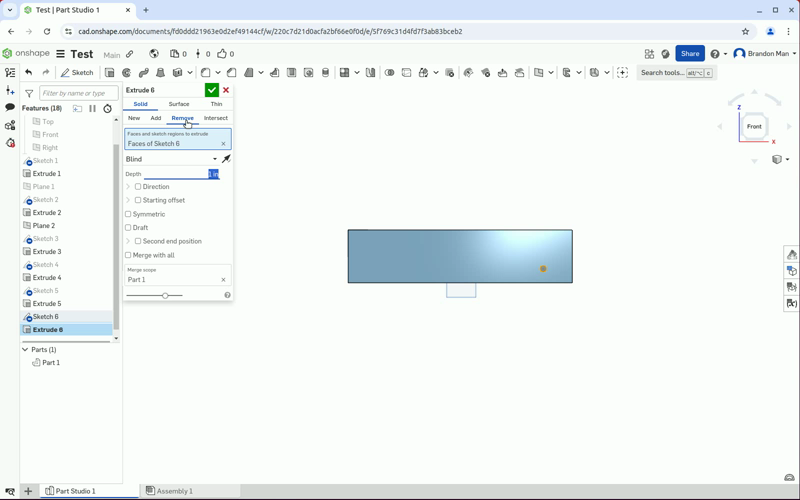
text(1.204)
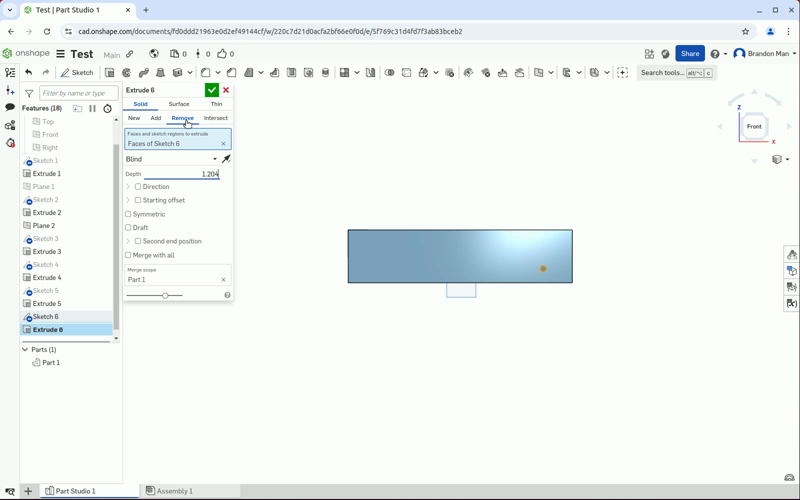
key(tab, 6)
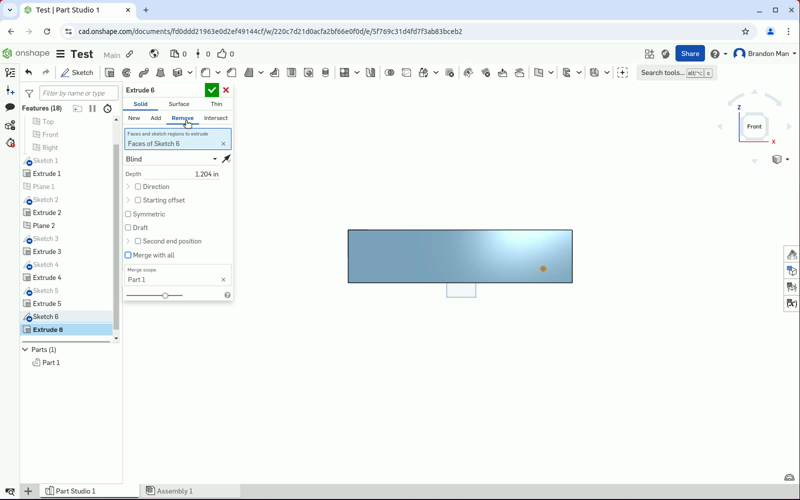
key(space)
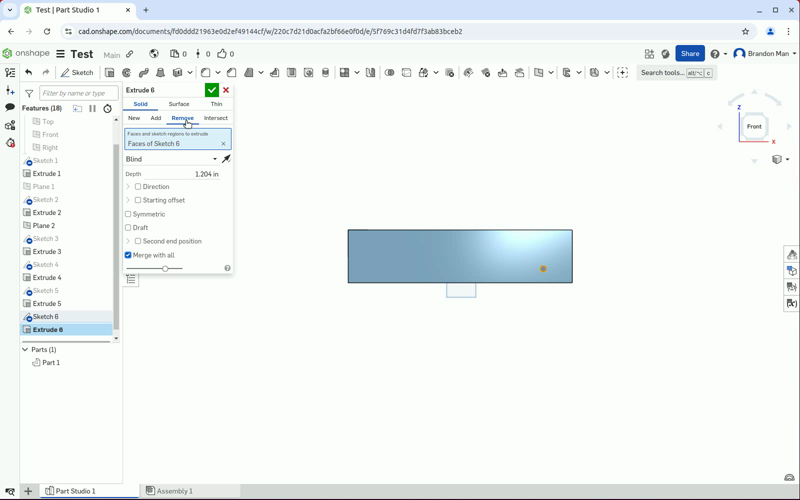
key(enter)
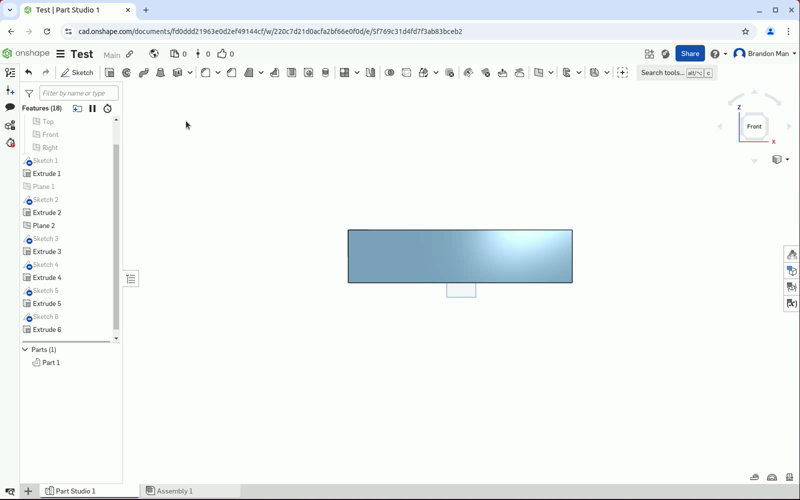
key(shift+h)
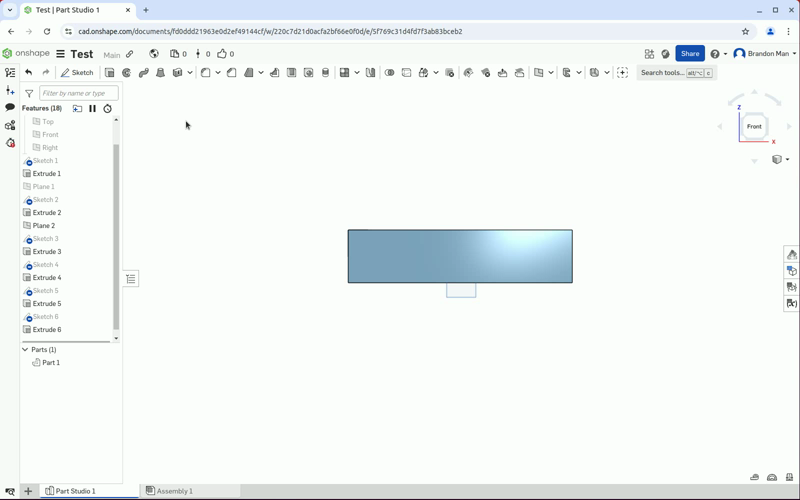
key(shift+h)
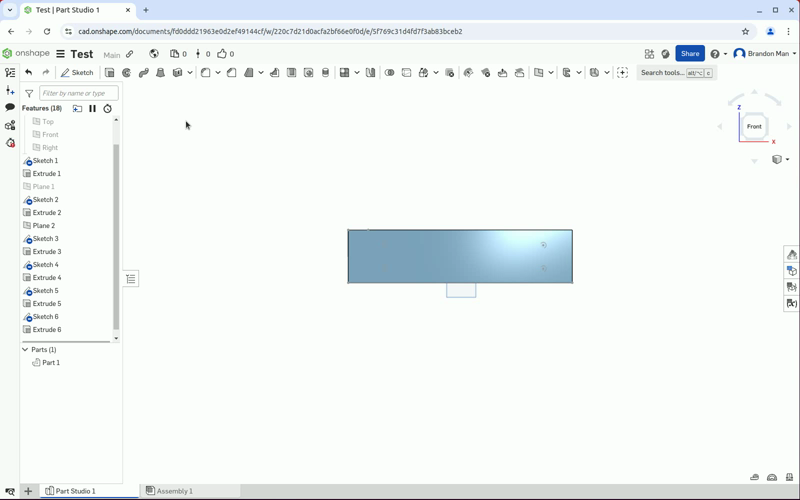
key(shift+7)
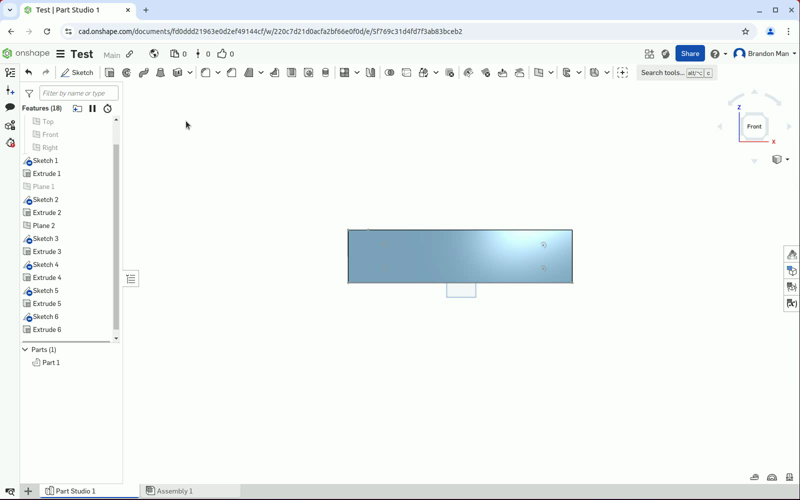
key(left, 2)
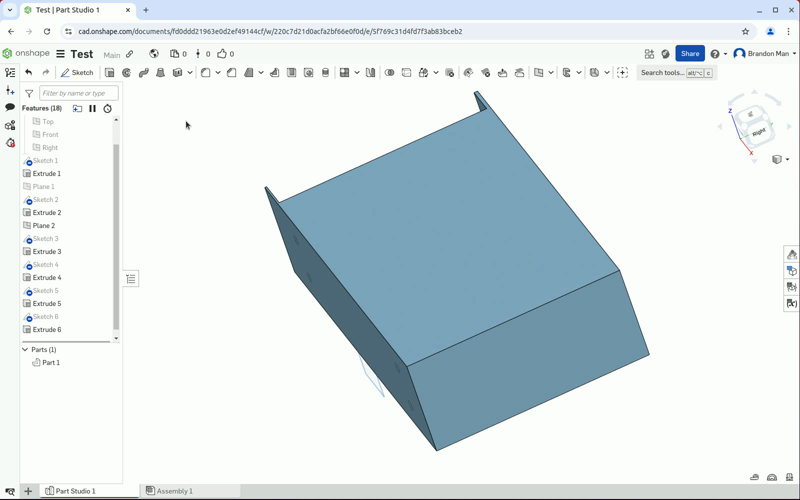
key(down, 2)
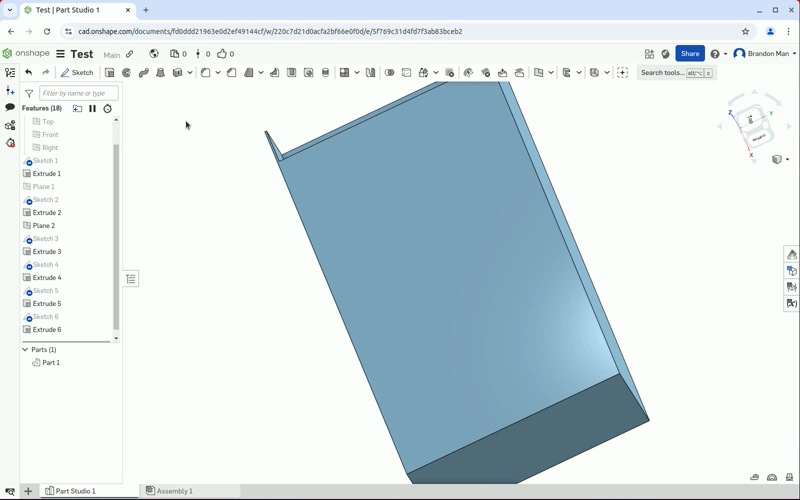
key(up, 2)
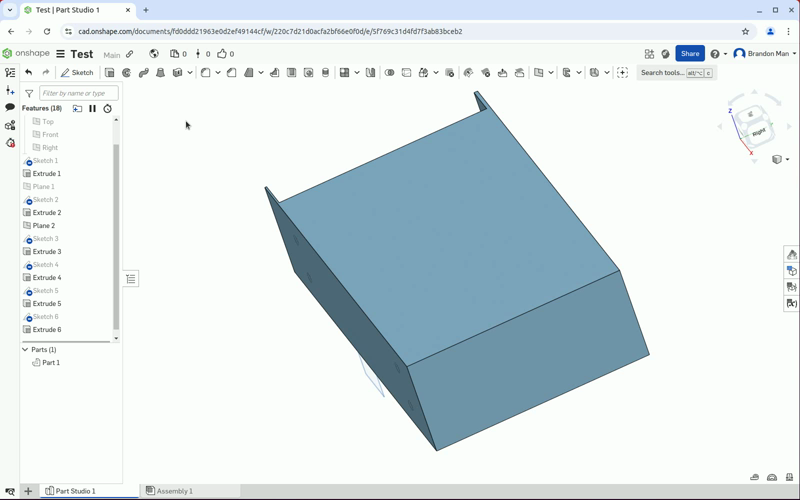
key(right, 2)
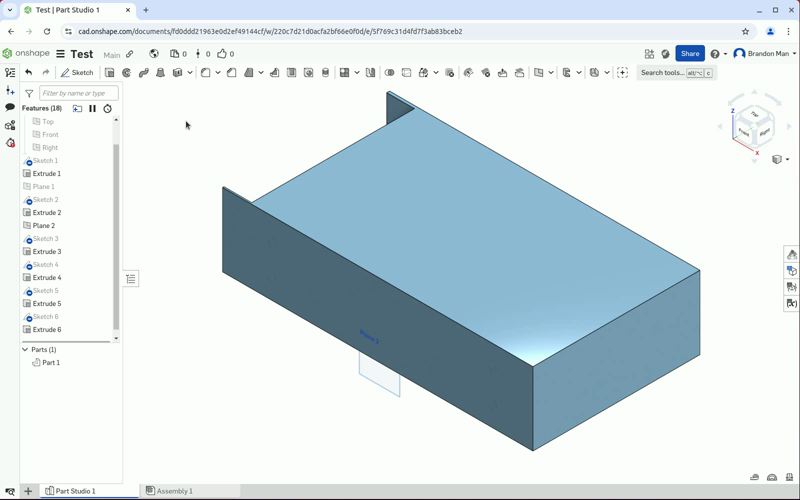
mouse_move(69, 163)
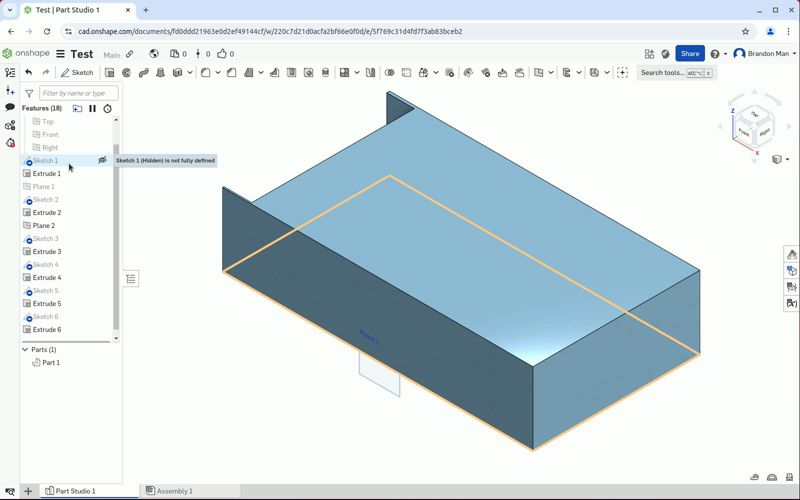
click(69, 163)